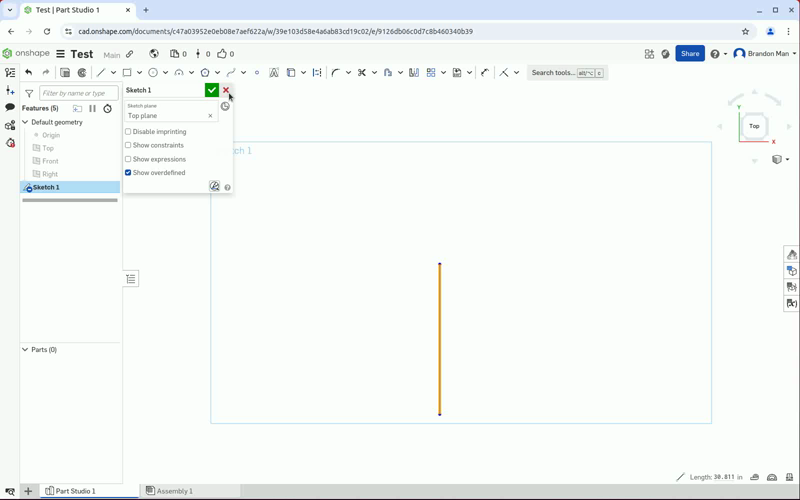
key(shift+h)
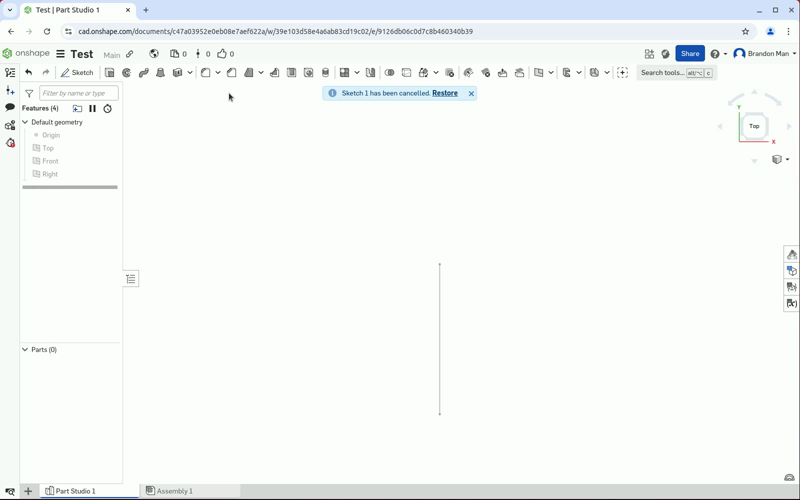
mouse_move(73, 352)
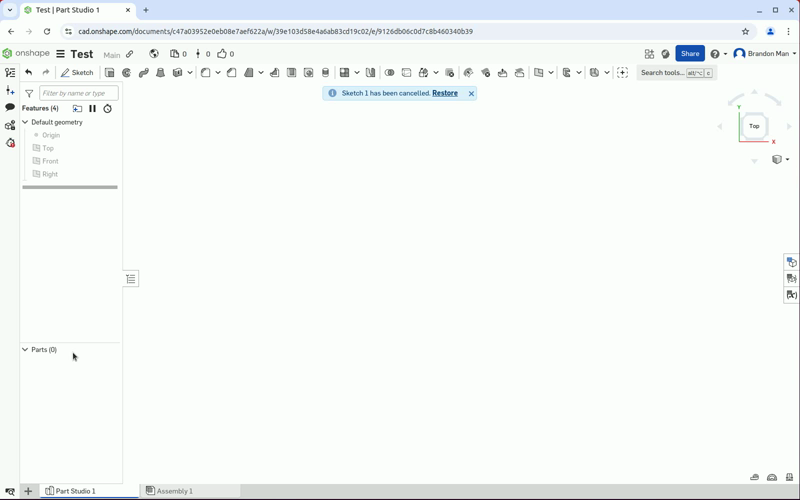
key(y)
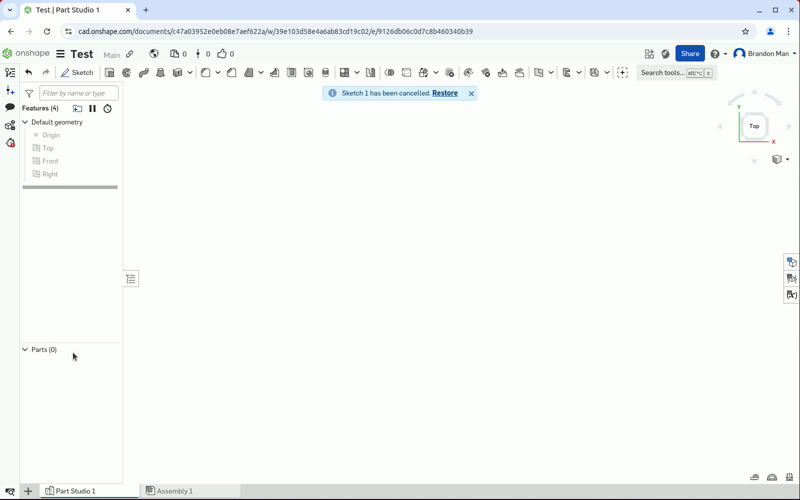
key(shift+p)
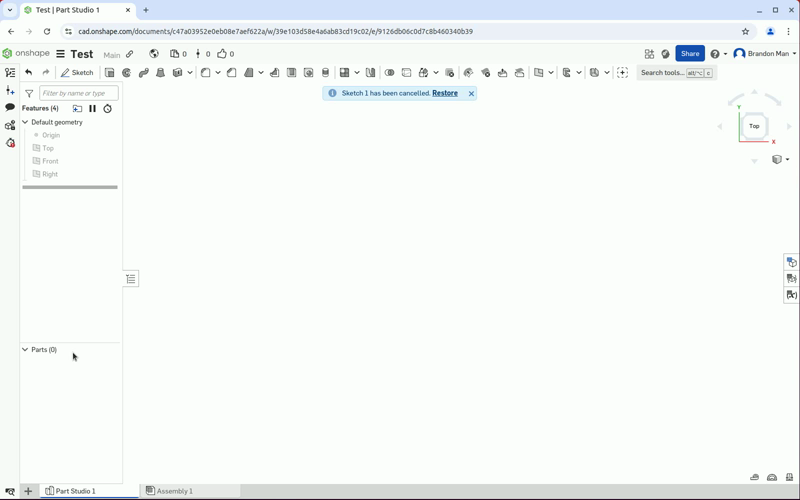
key(space)
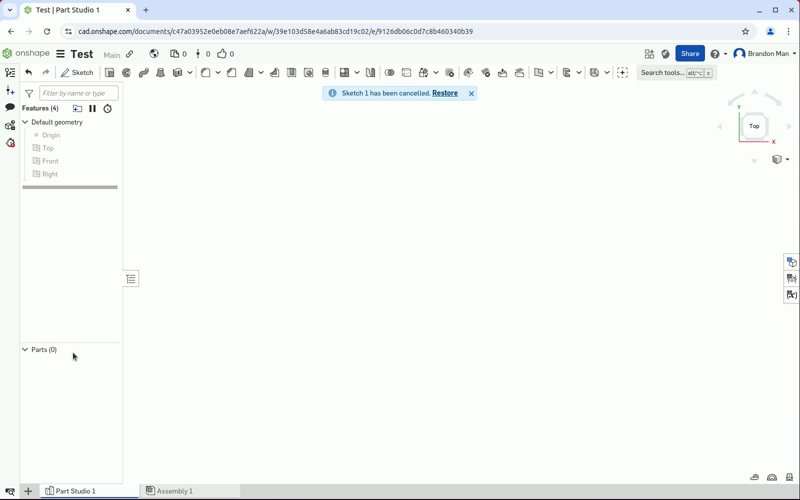
key_down(shift)
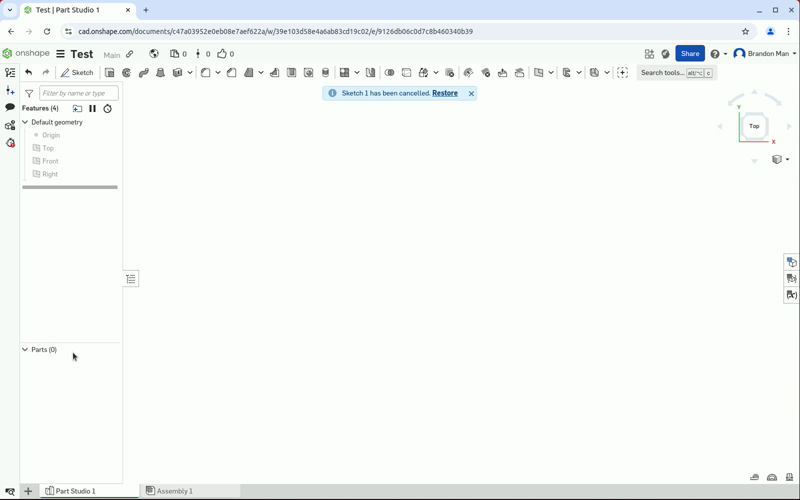
key(up)
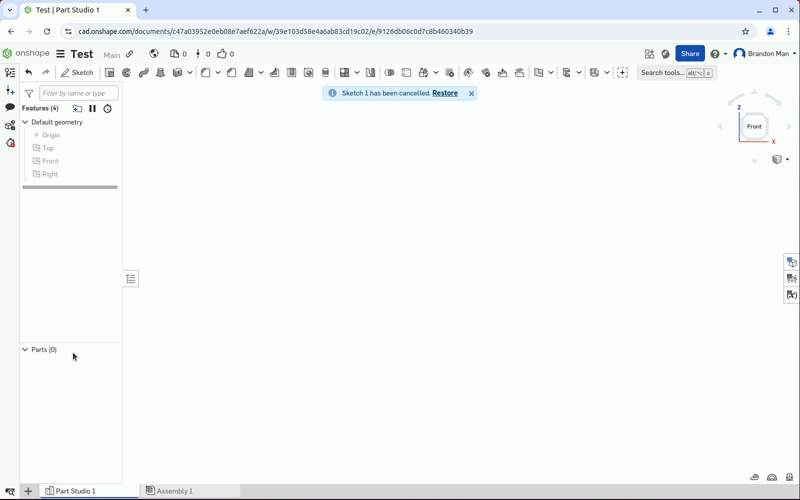
key_up(shift)
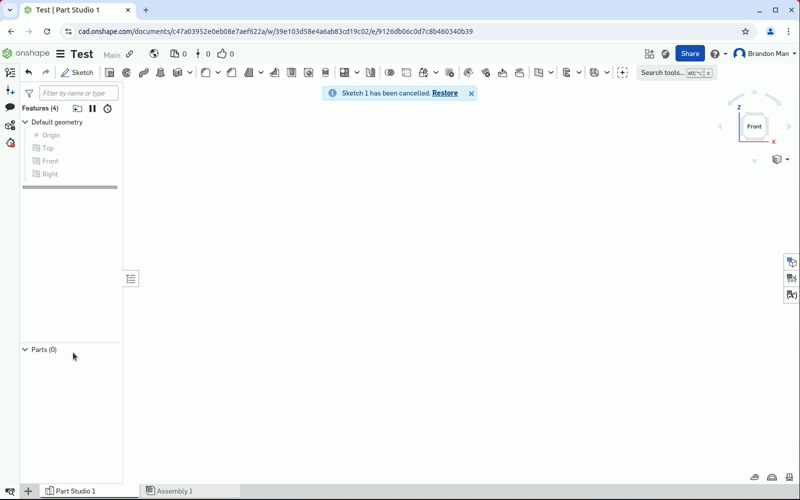
mouse_move(73, 352)
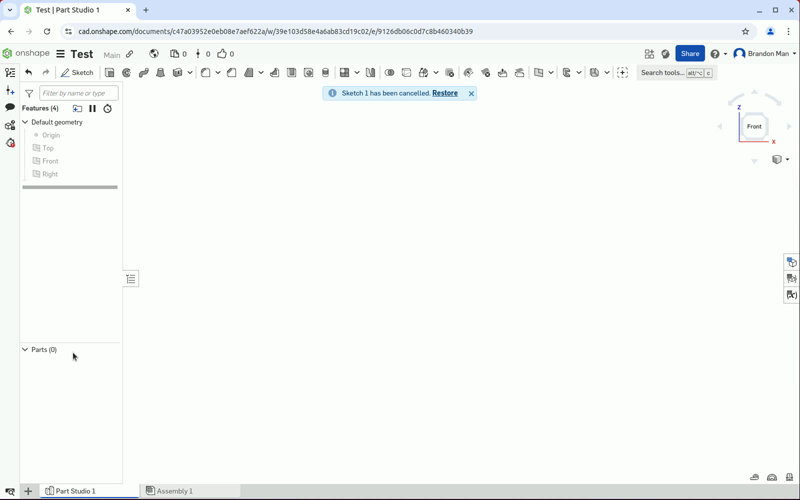
key(shift+y)
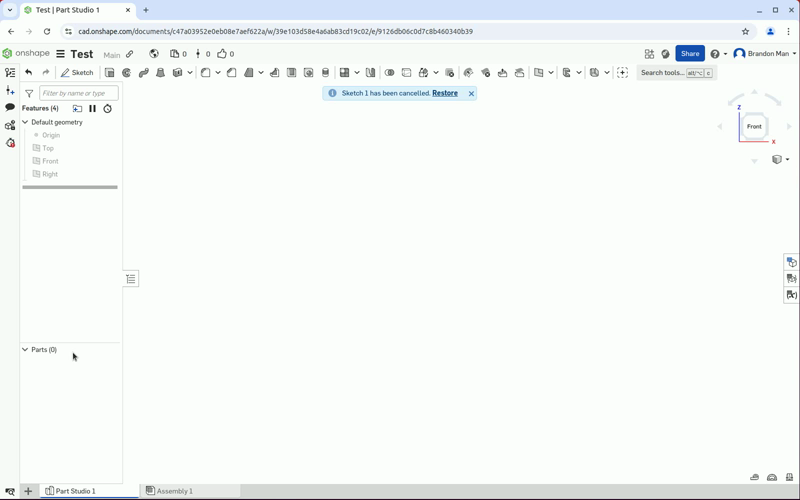
key(shift+s)
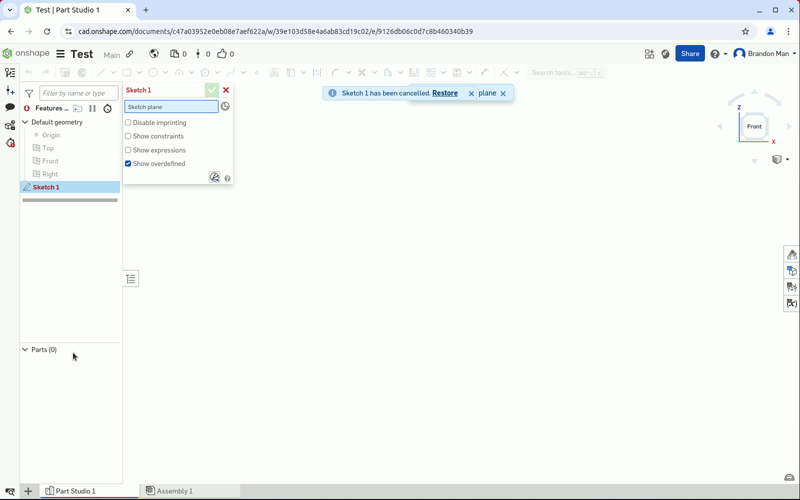
mouse_move(73, 163)
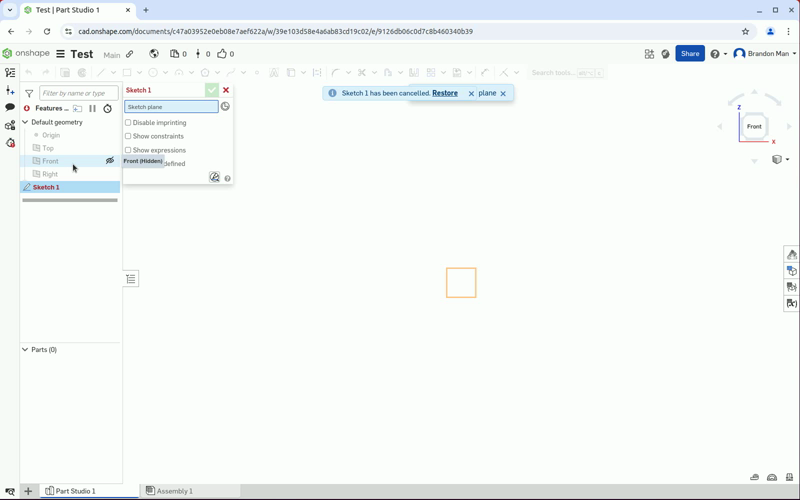
click(73, 163)
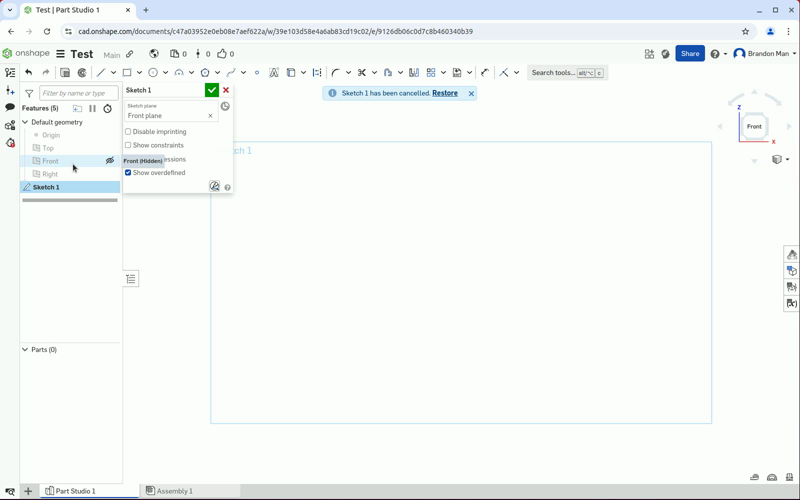
mouse_move(73, 352)
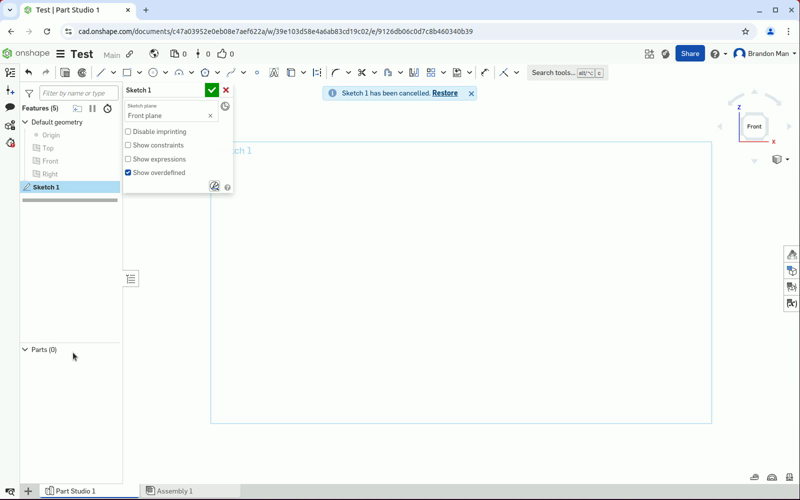
key(y)
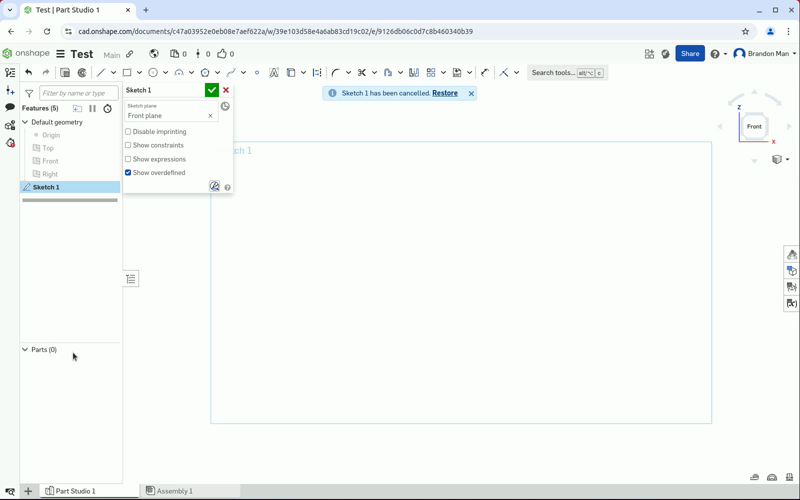
key(l)
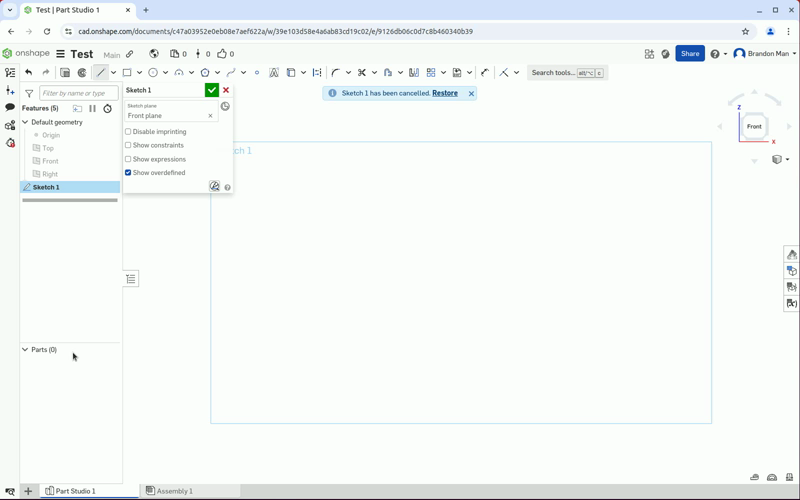
key_down(shift)
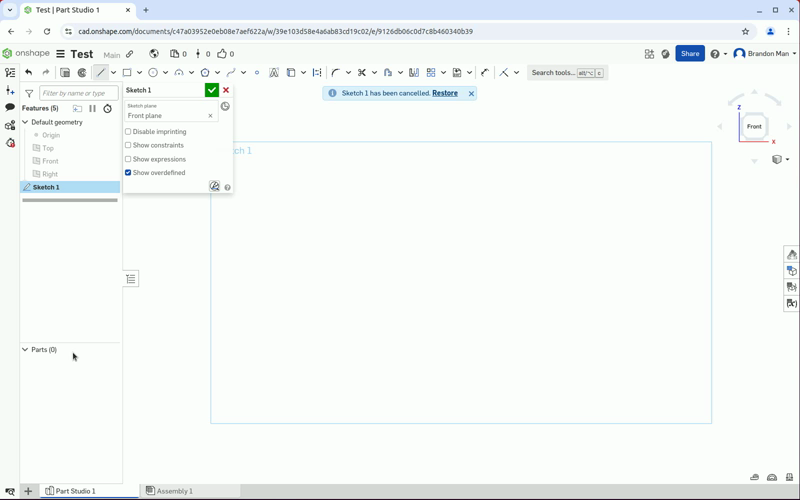
mouse_move(460, 282)
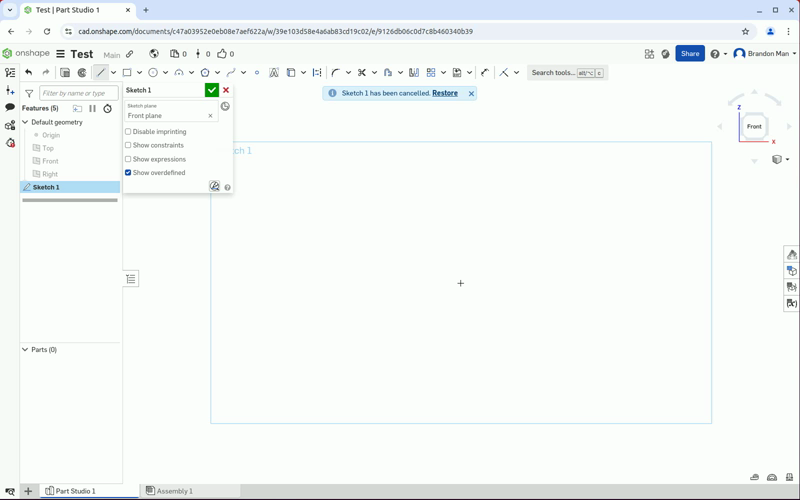
click(460, 282)
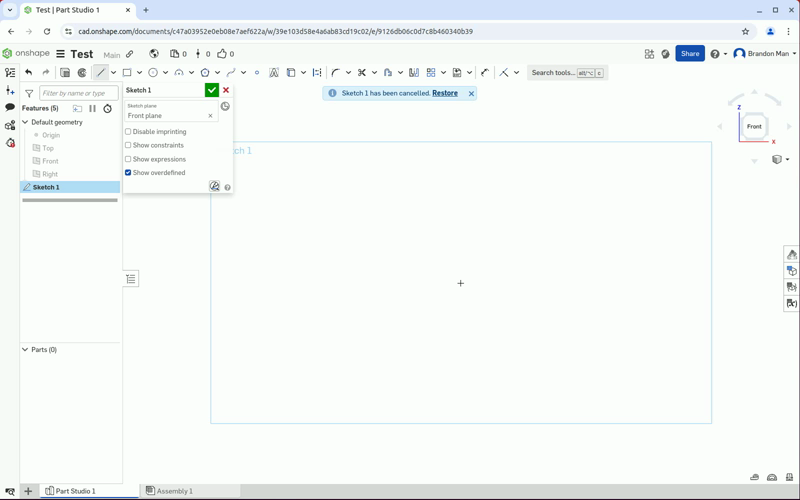
key_up(shift)
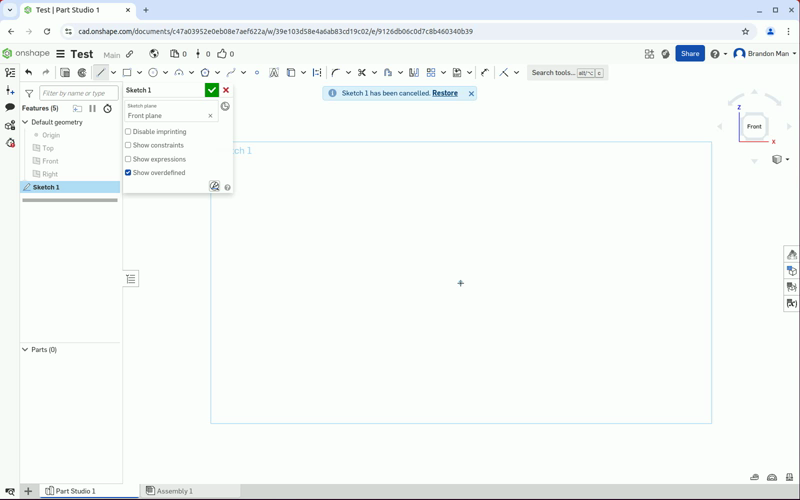
key_down(shift)
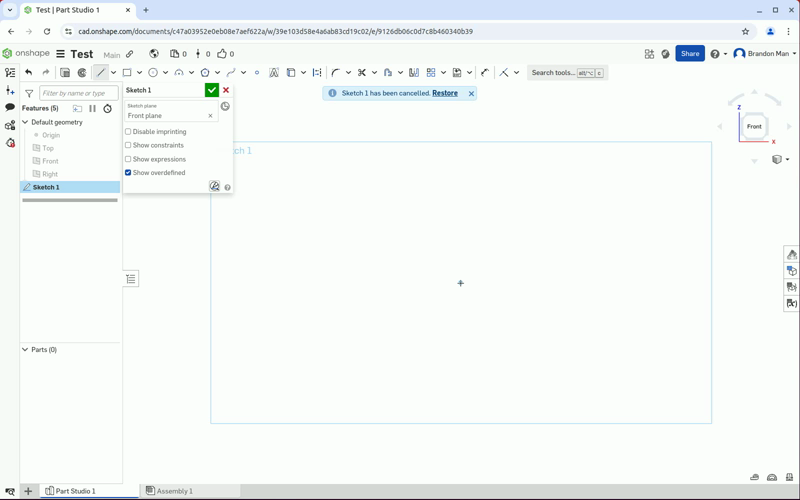
mouse_move(550, 282)
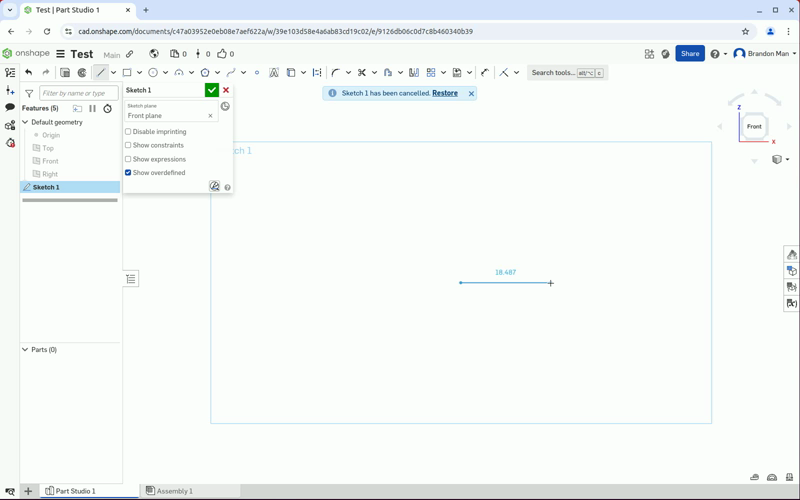
click(550, 282)
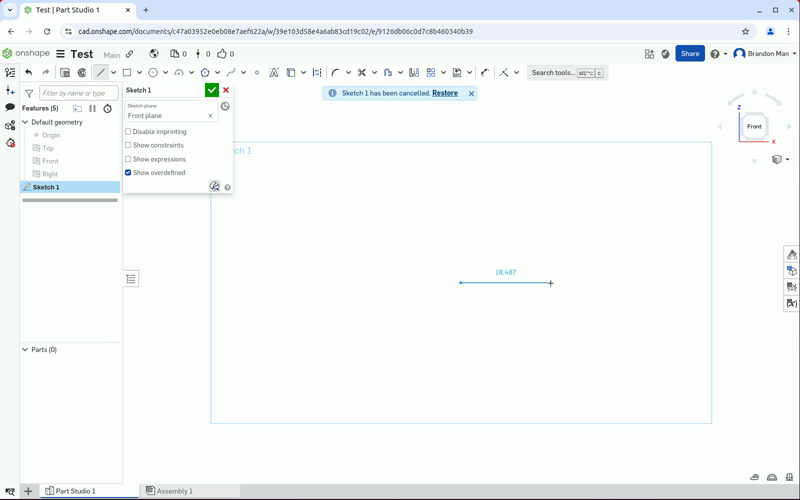
key_up(shift)
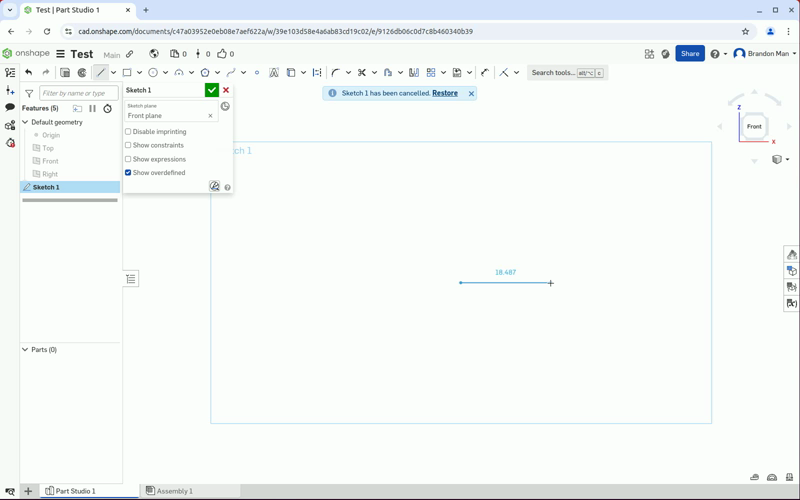
key_down(shift)
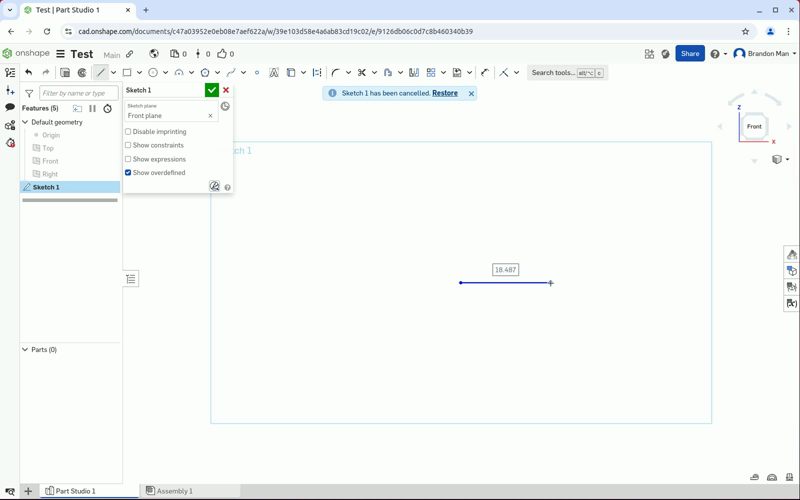
mouse_move(550, 207)
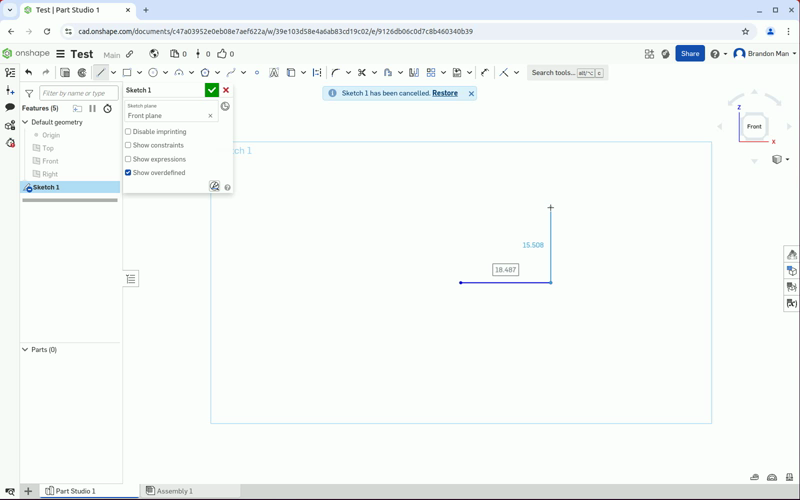
click(550, 207)
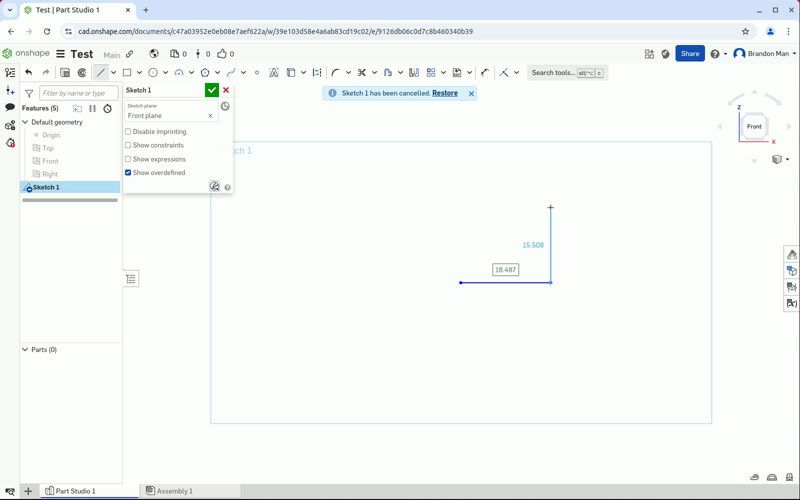
key_up(shift)
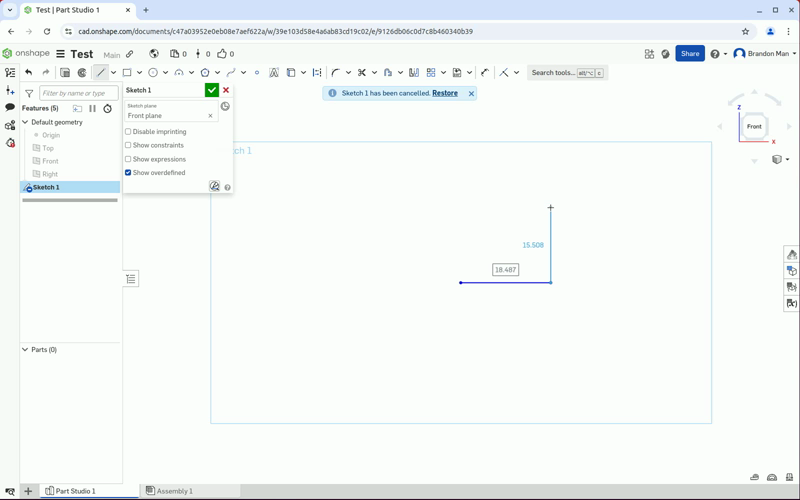
key(esc)
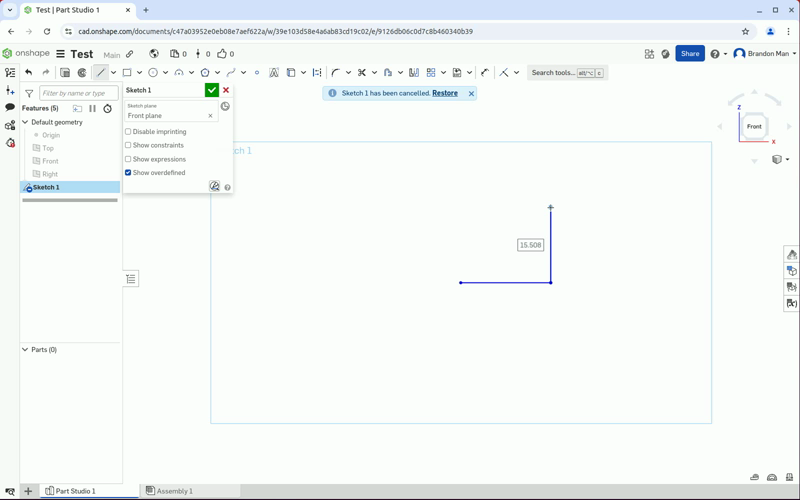
key(a)
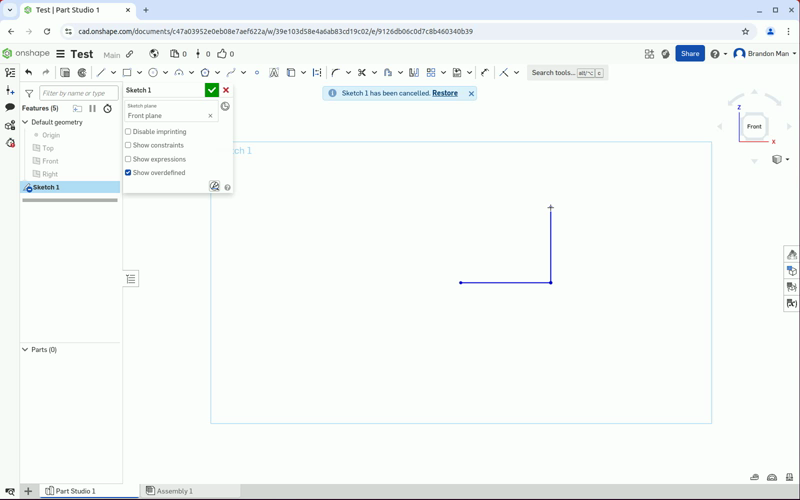
mouse_move(550, 207)
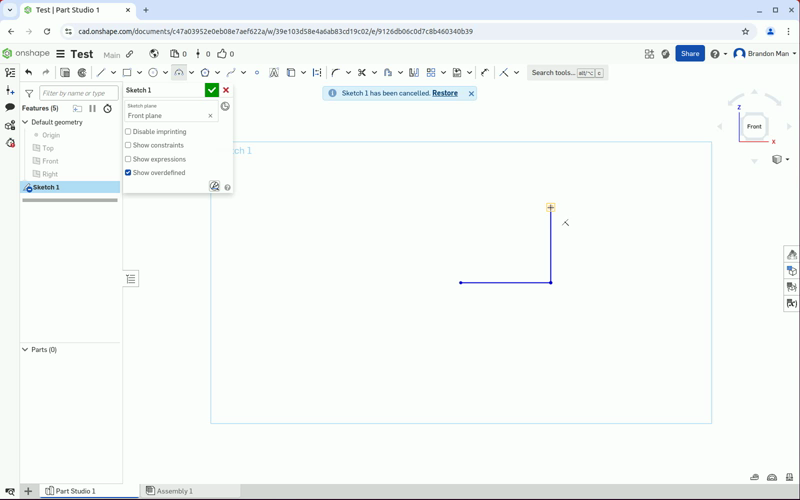
click(550, 207)
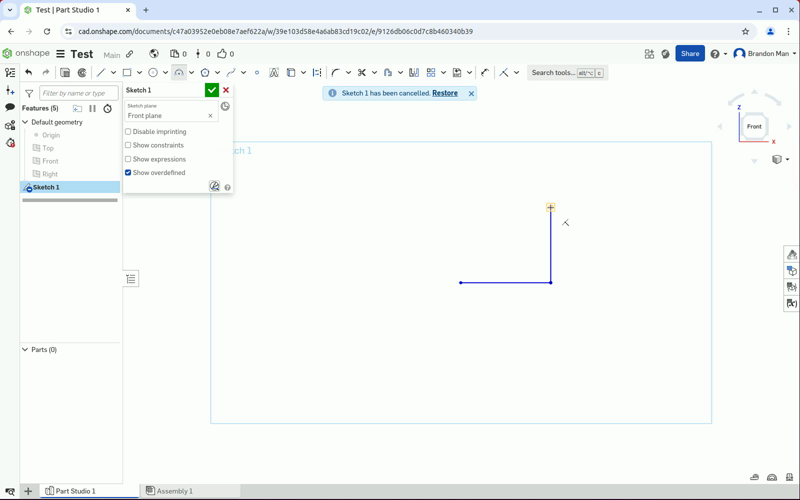
key_down(shift)
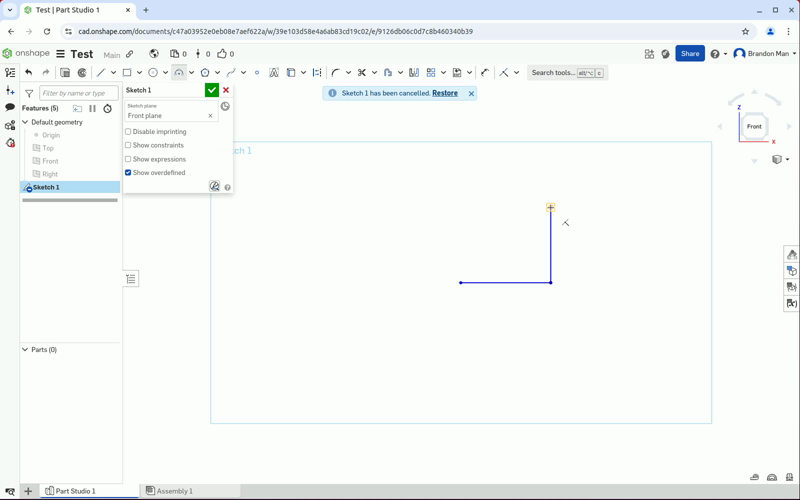
mouse_move(460, 208)
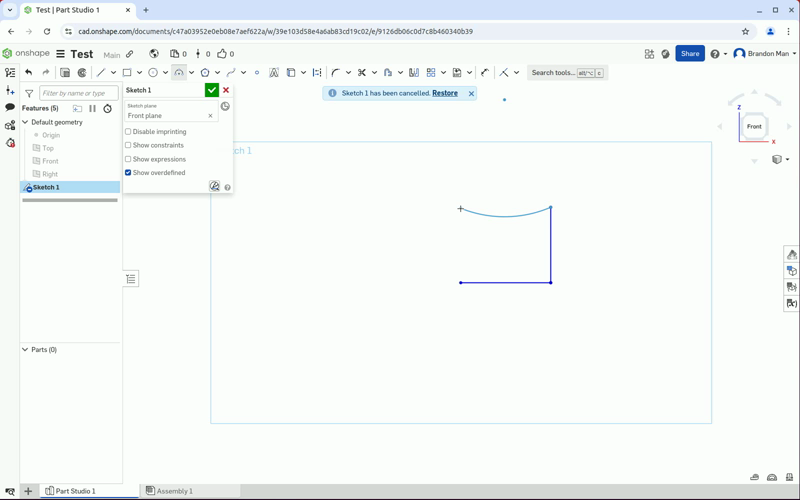
click(460, 208)
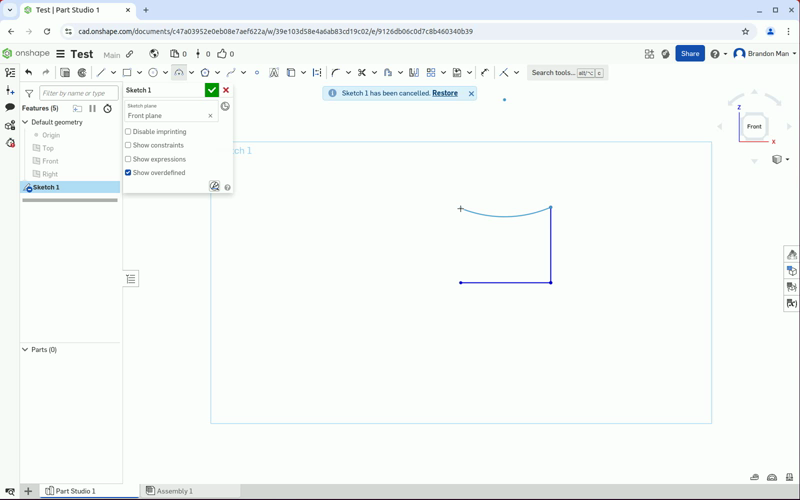
mouse_move(505, 170)
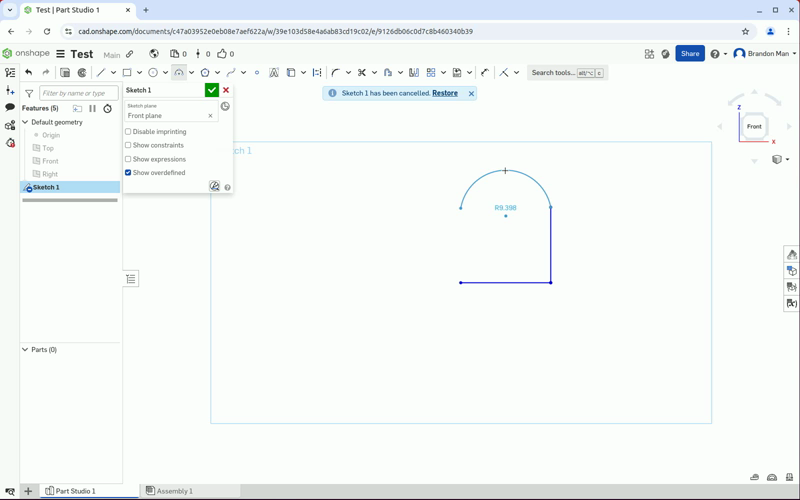
click(505, 170)
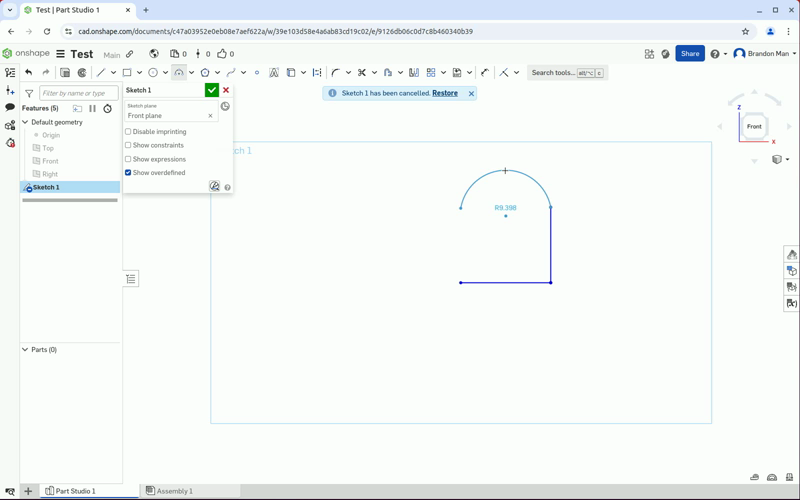
key_up(shift)
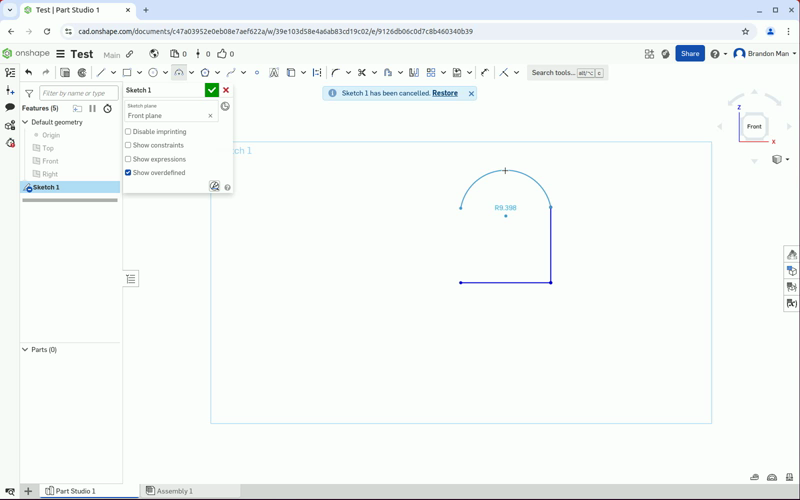
key(esc)
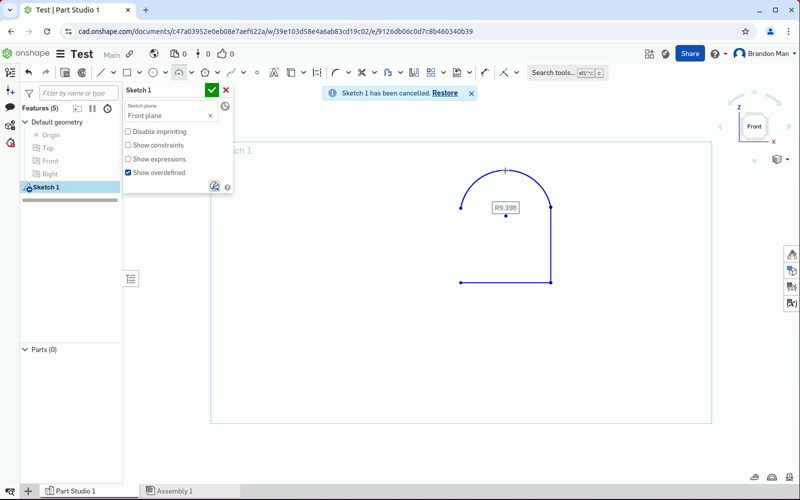
key(l)
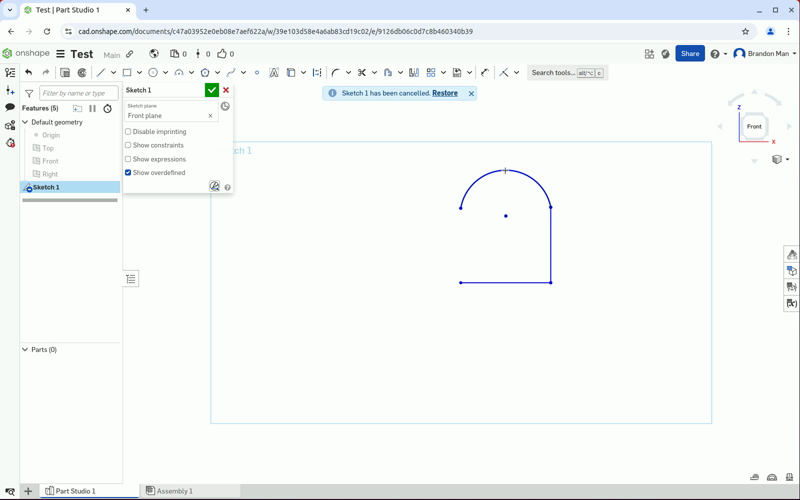
mouse_move(460, 208)
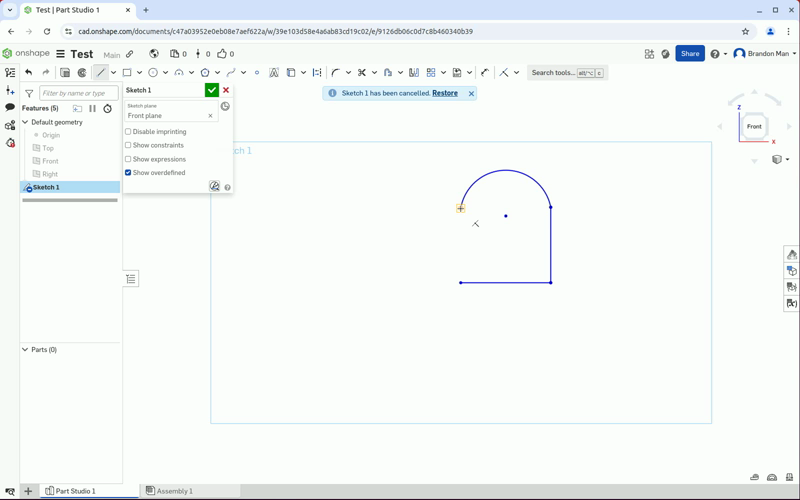
click(460, 208)
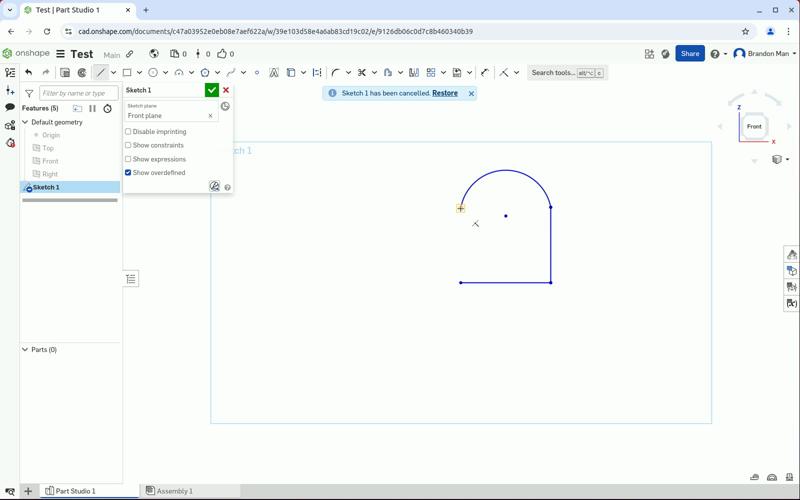
key_down(shift)
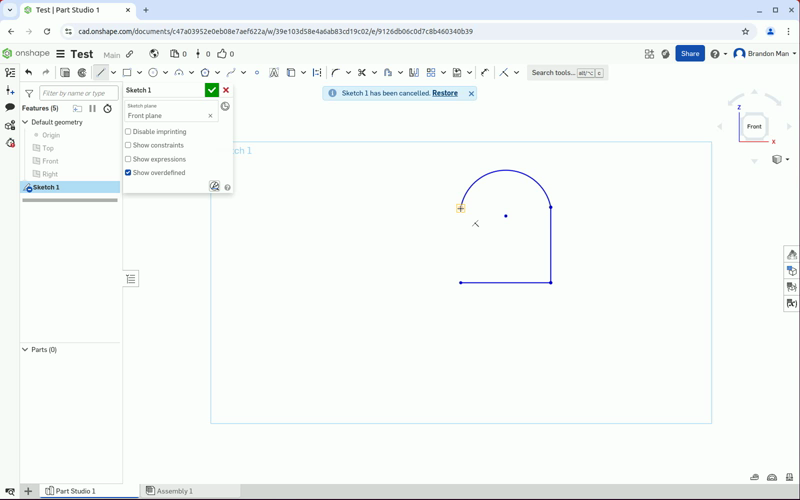
mouse_move(460, 282)
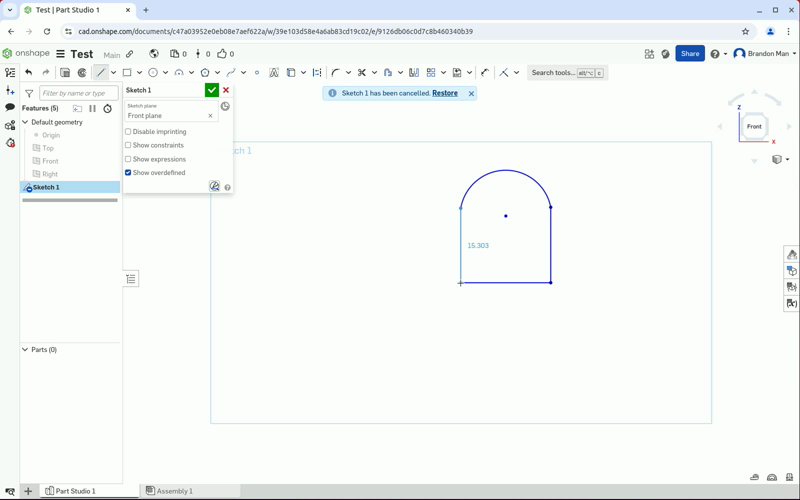
key_up(shift)
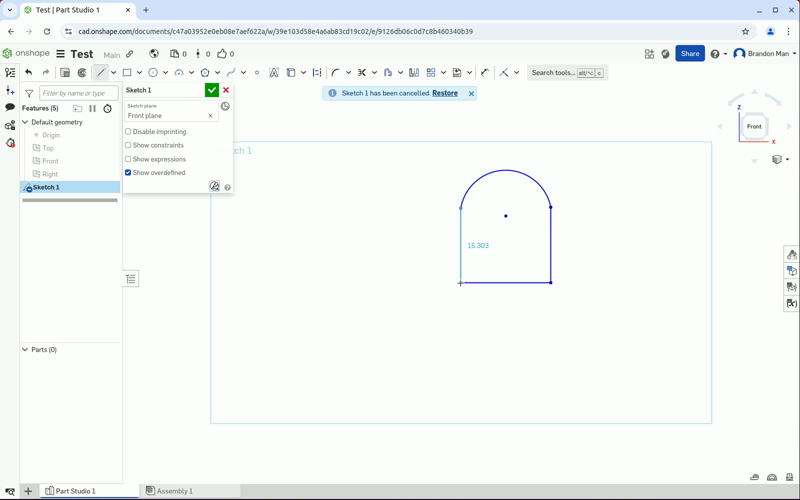
click(460, 282)
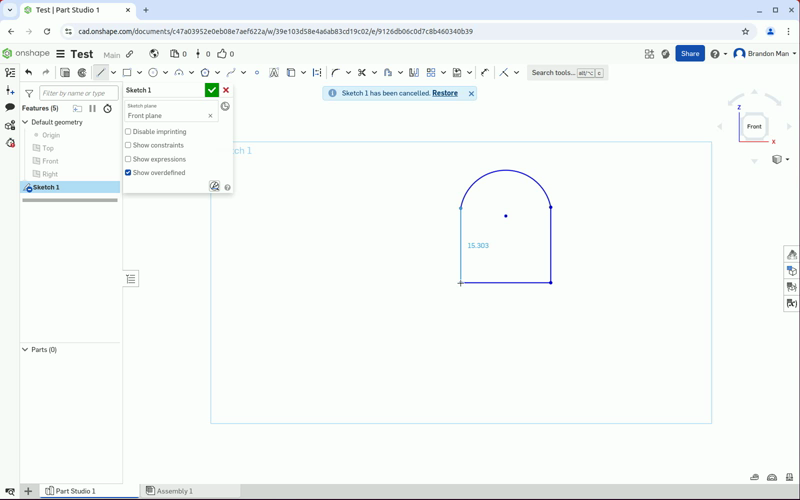
key(esc)
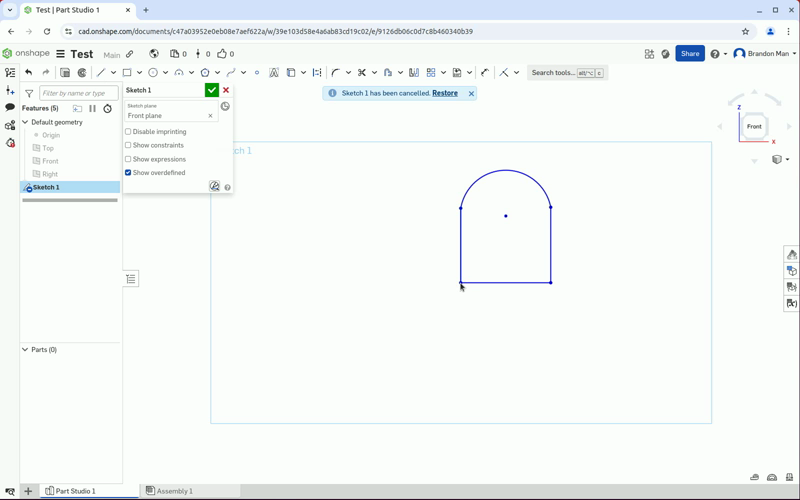
mouse_move(492, 199)
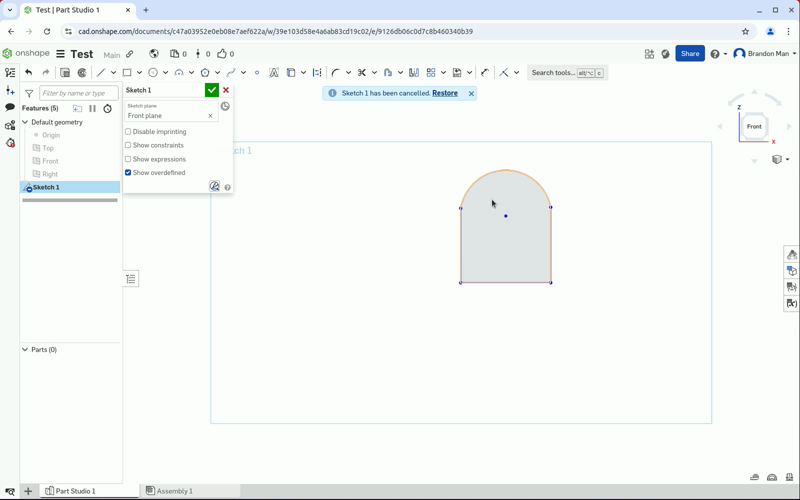
click(492, 199)
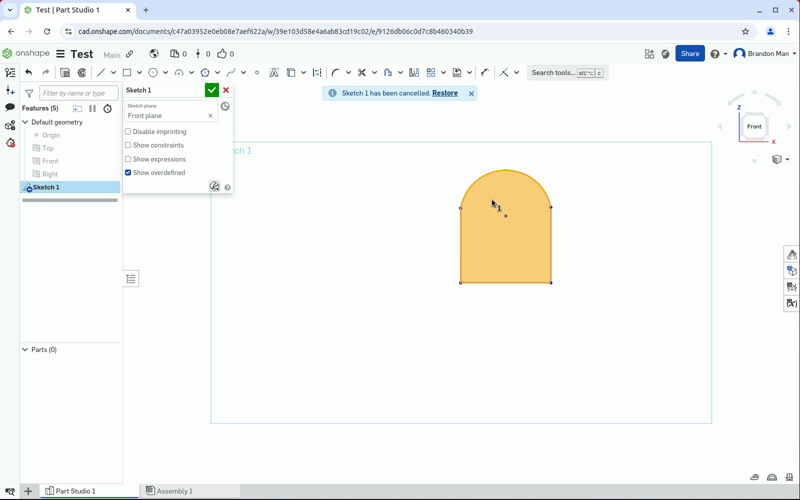
mouse_move(73, 352)
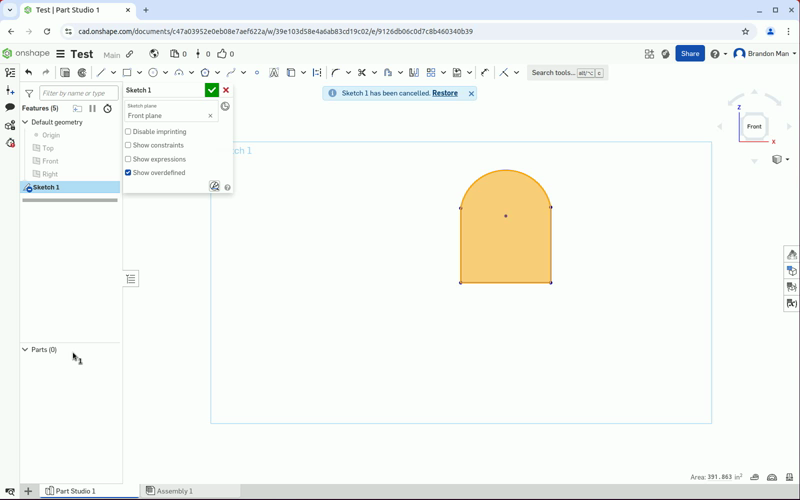
key(shift+y)
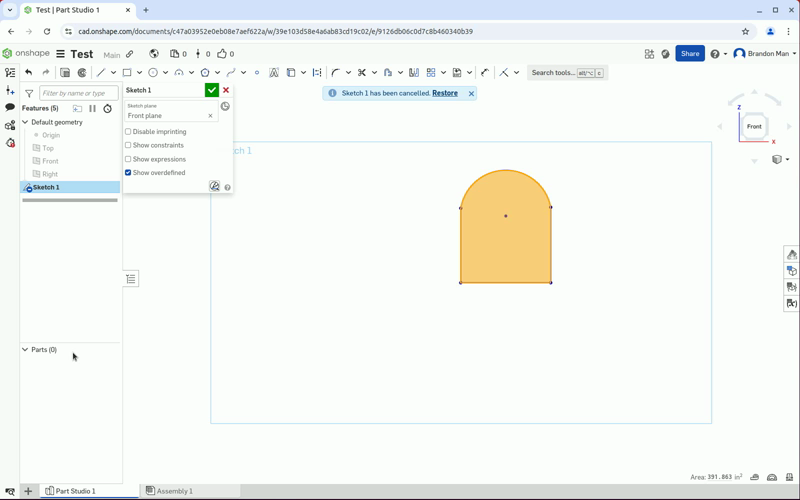
key(shift+e)
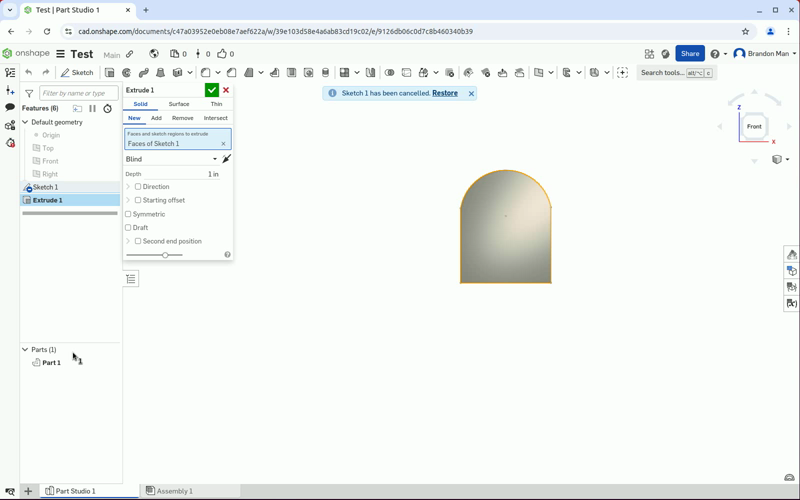
mouse_move(143, 106)
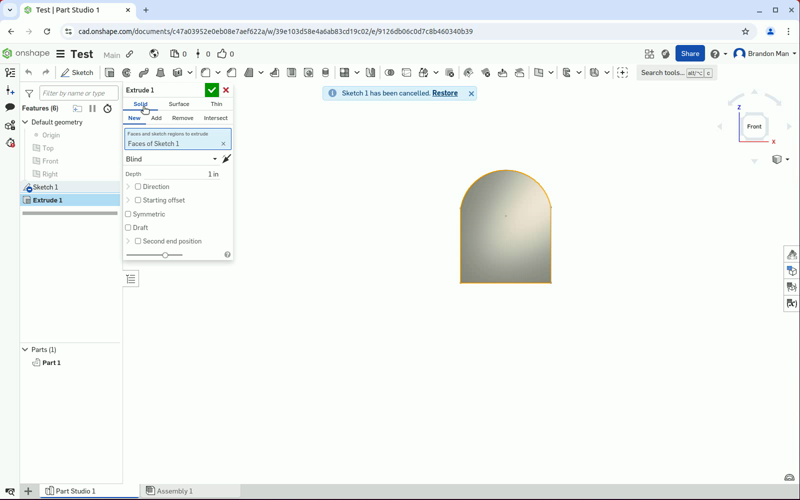
click(143, 106)
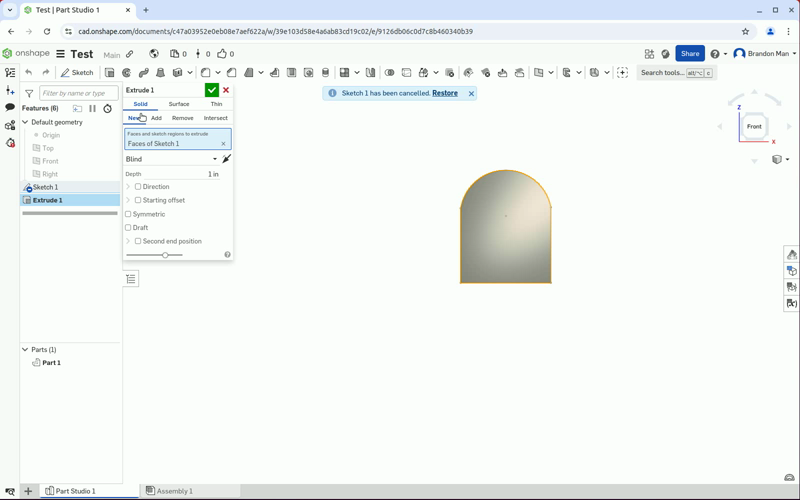
mouse_move(137, 120)
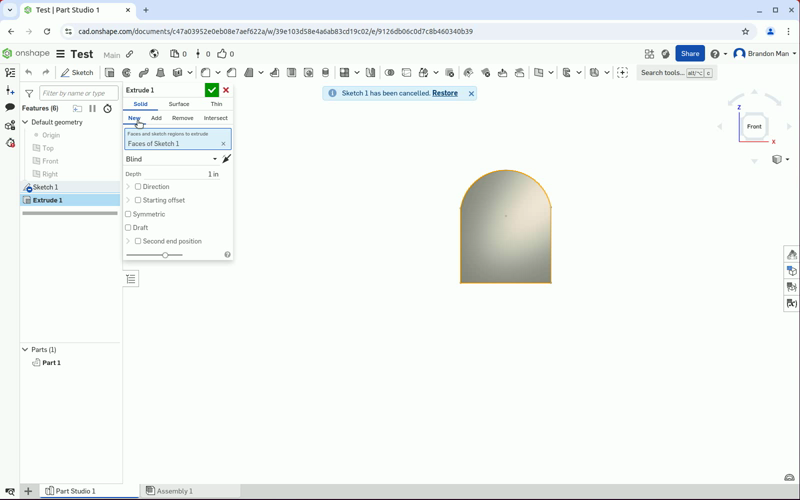
click(137, 120)
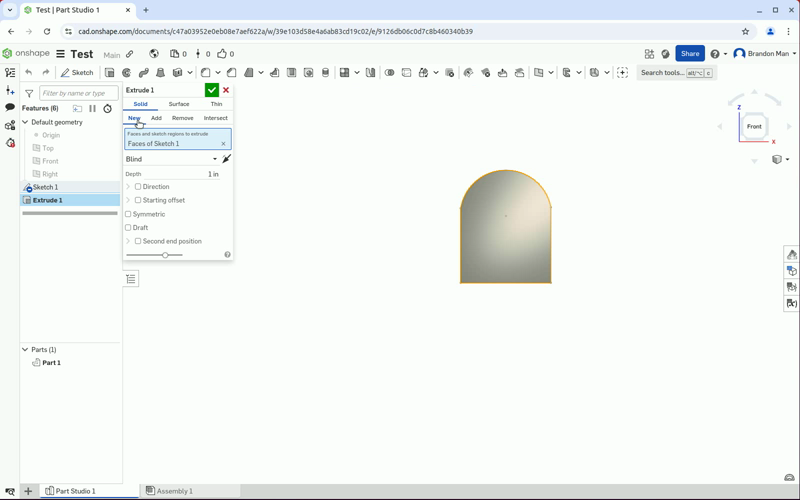
key(tab, 4)
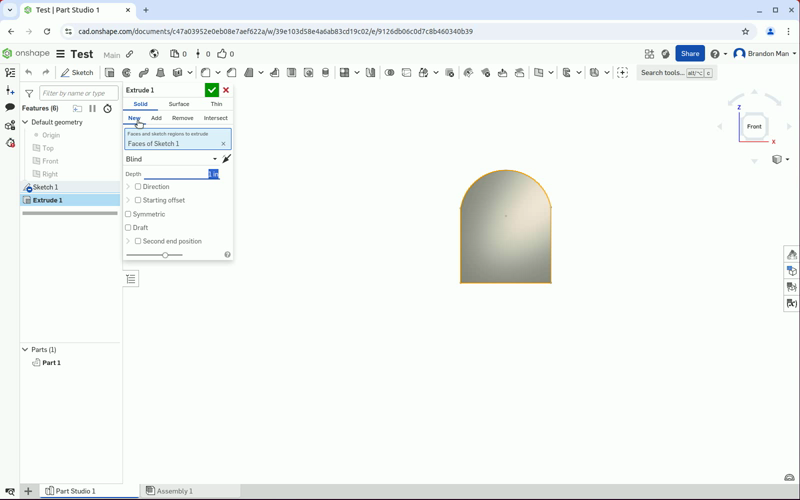
text(3.851)
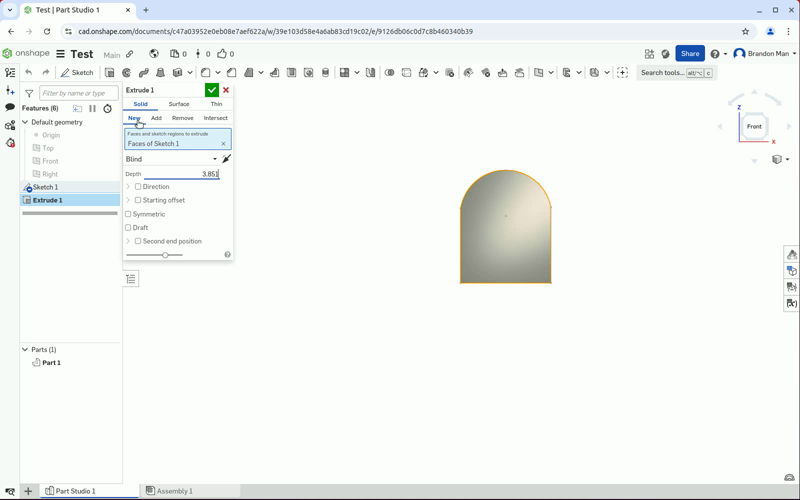
key(enter)
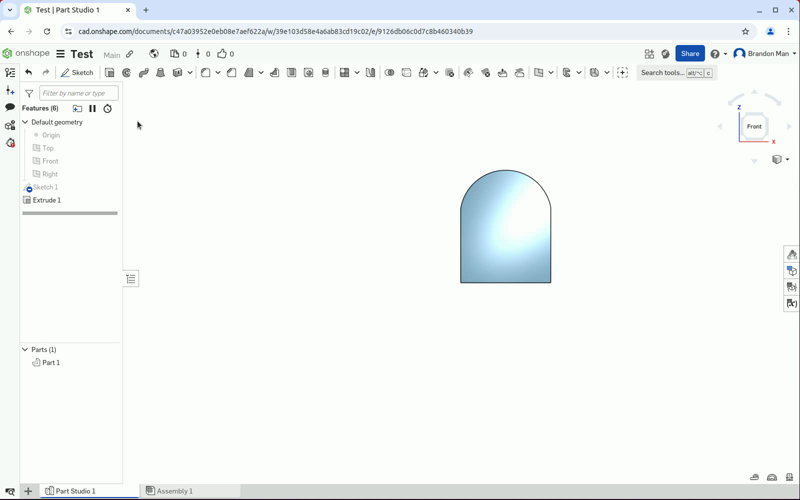
key(shift+h)
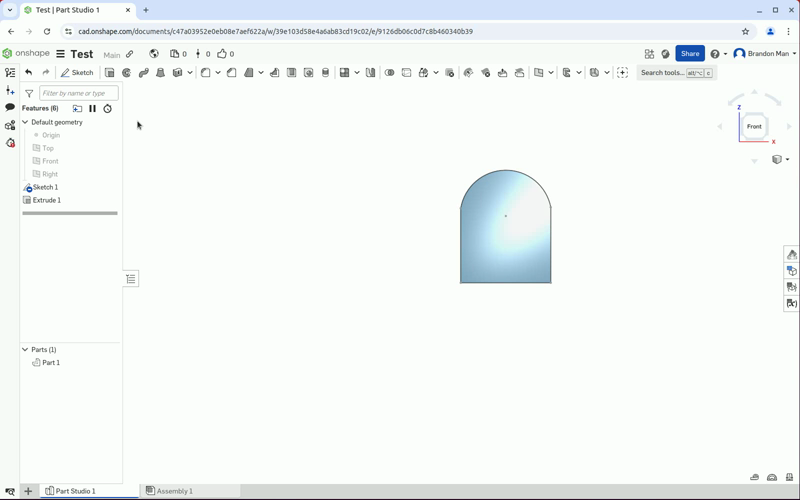
key(shift+h)
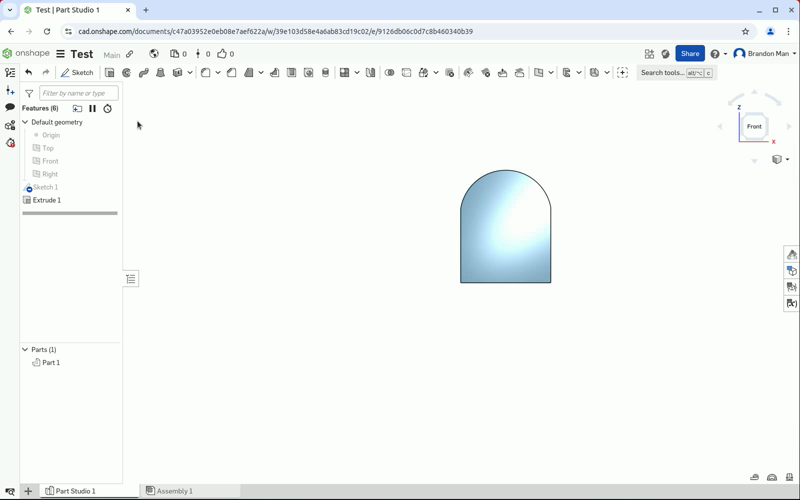
mouse_move(73, 189)
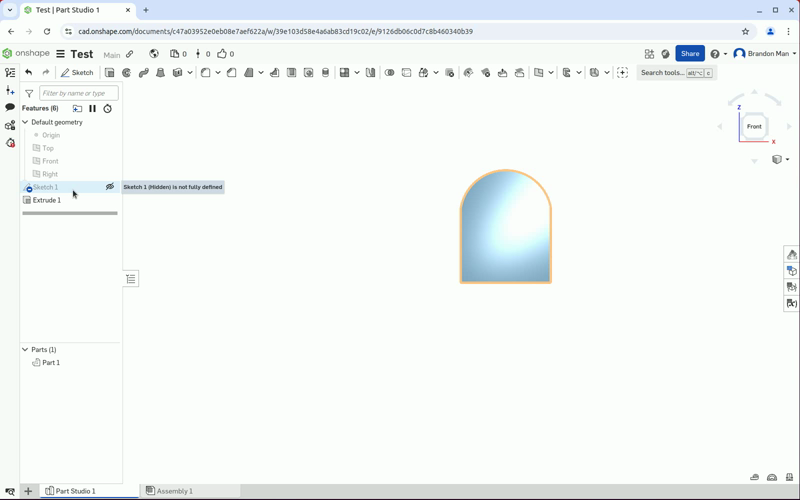
click(73, 189)
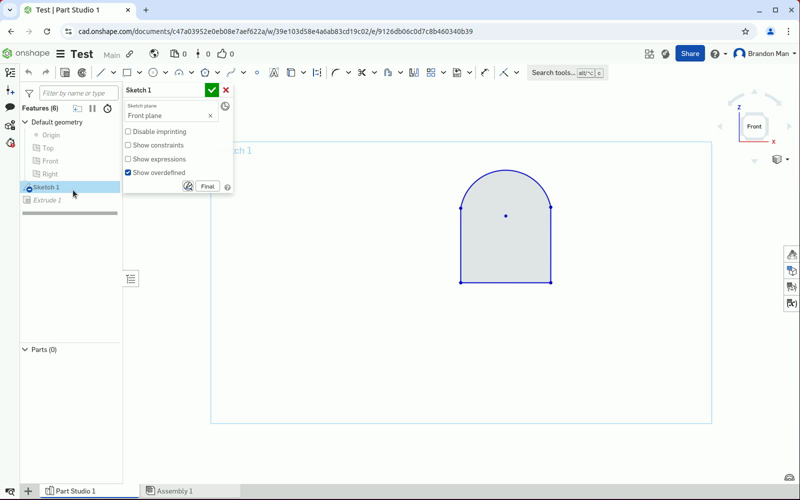
mouse_move(229, 92)
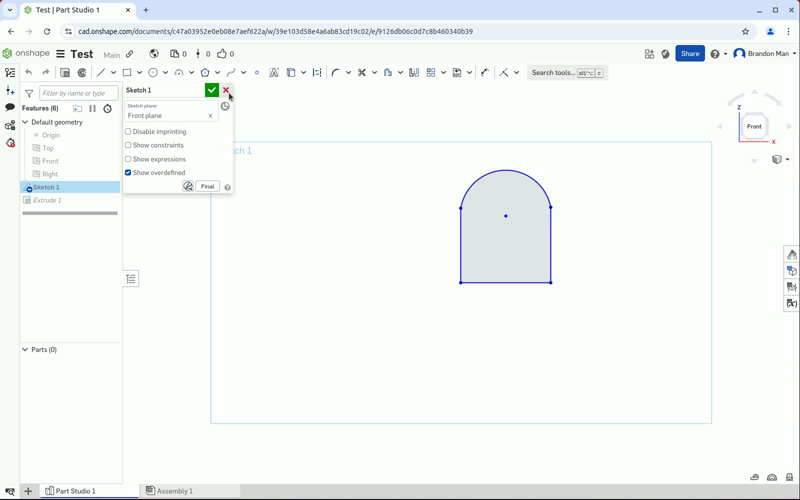
click(229, 92)
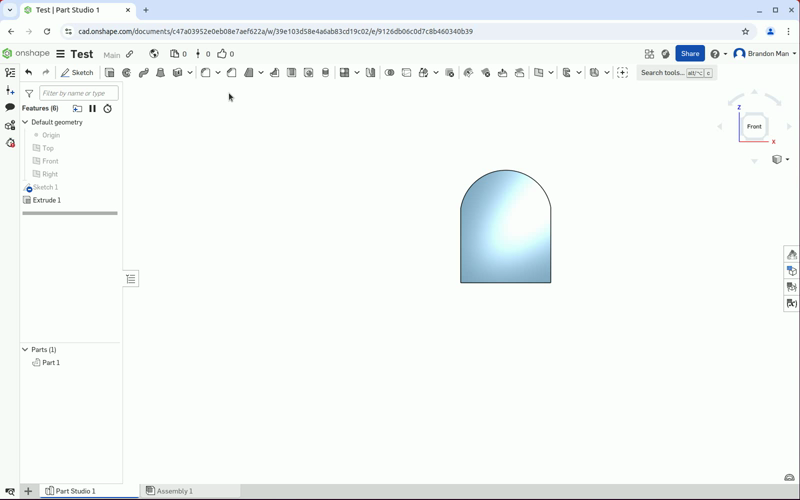
mouse_move(73, 352)
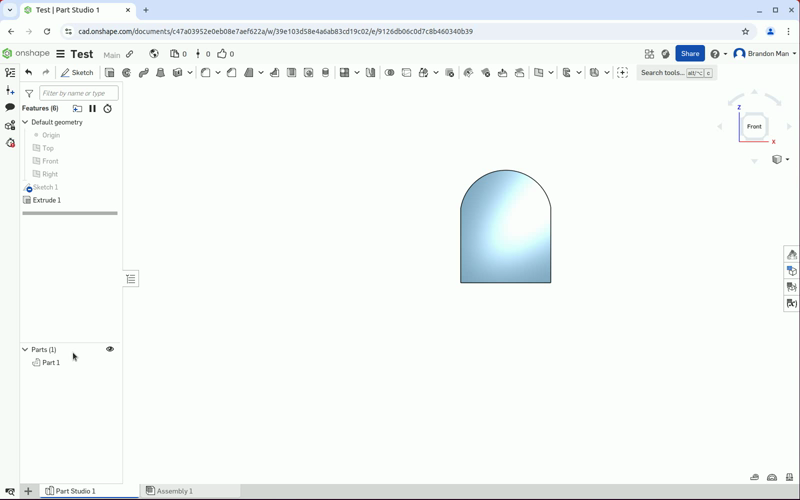
key(y)
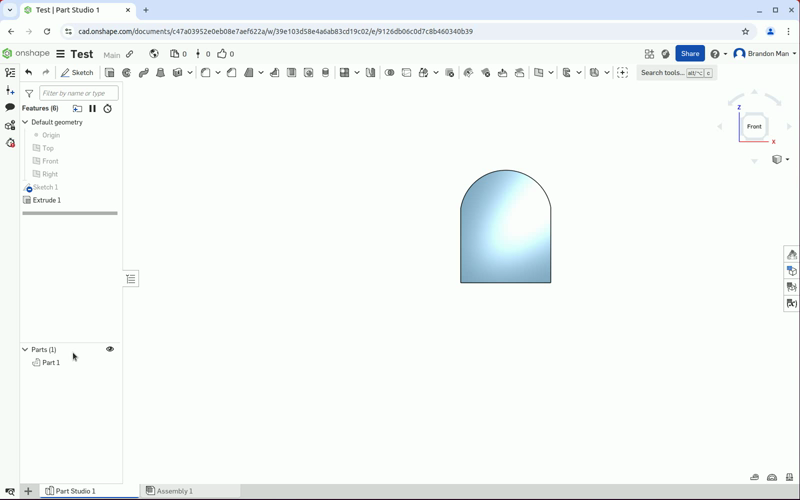
key(shift+p)
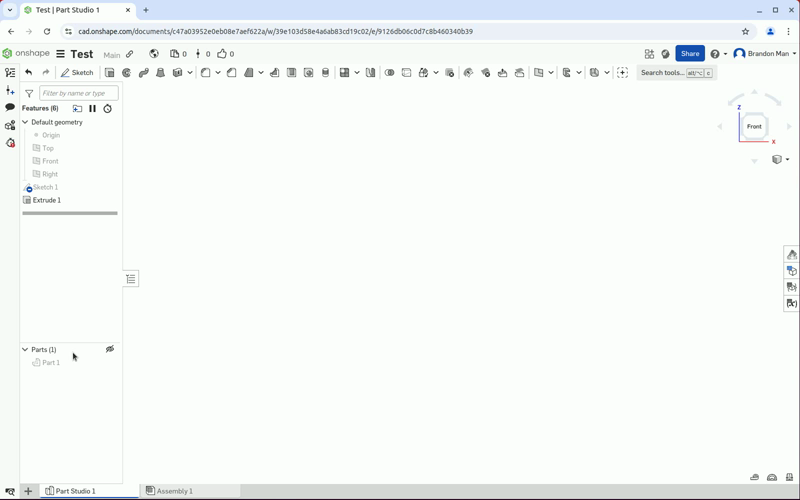
key(space)
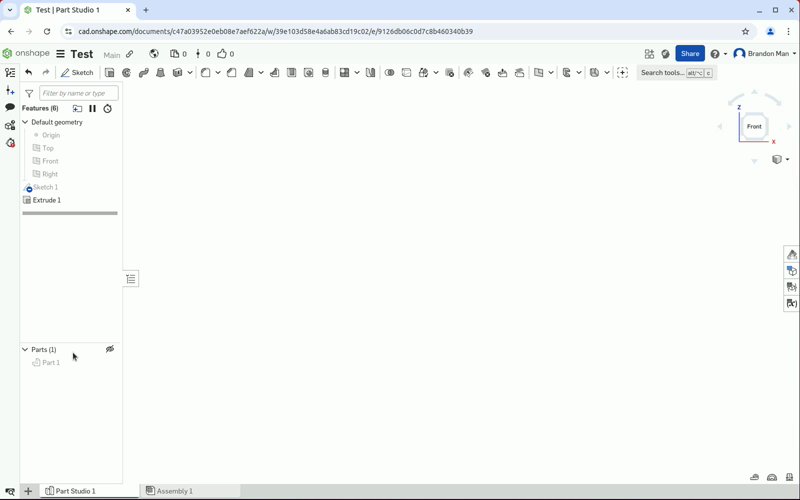
key_down(shift)
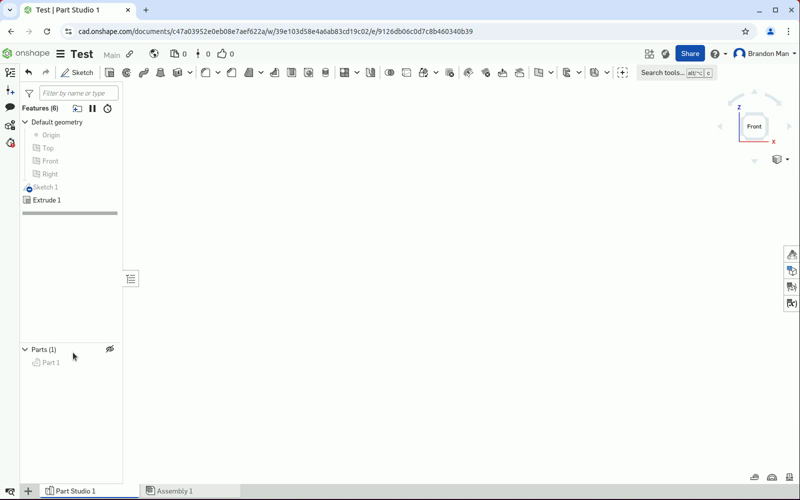
key(left)
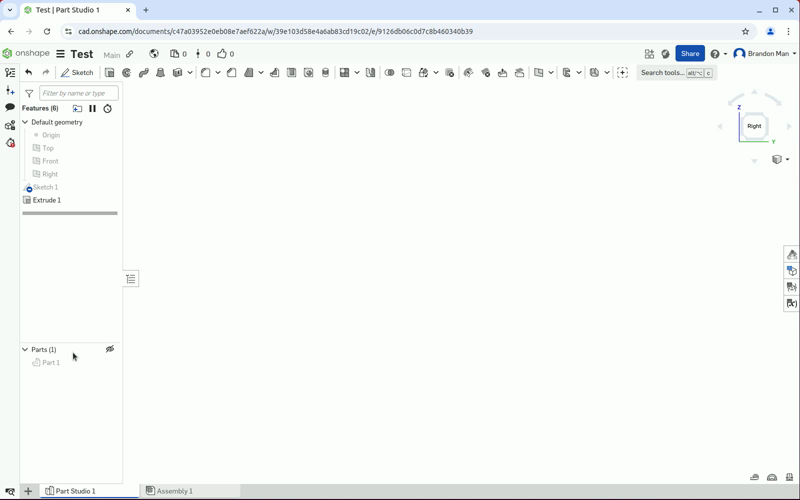
key_up(shift)
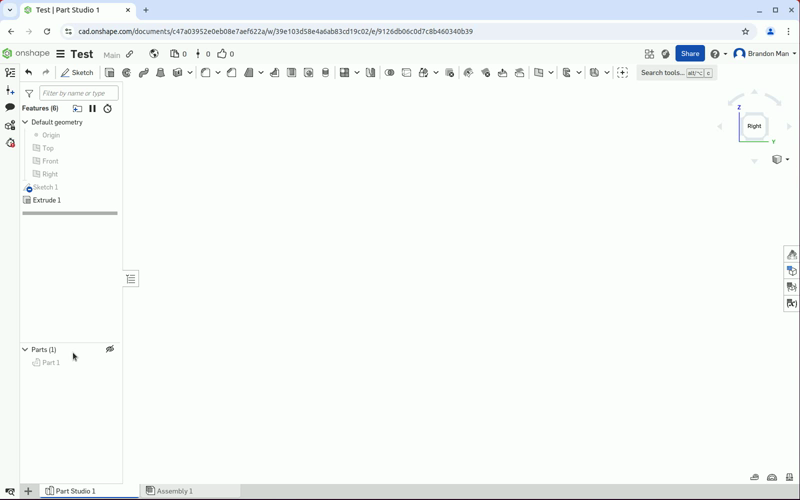
mouse_move(73, 352)
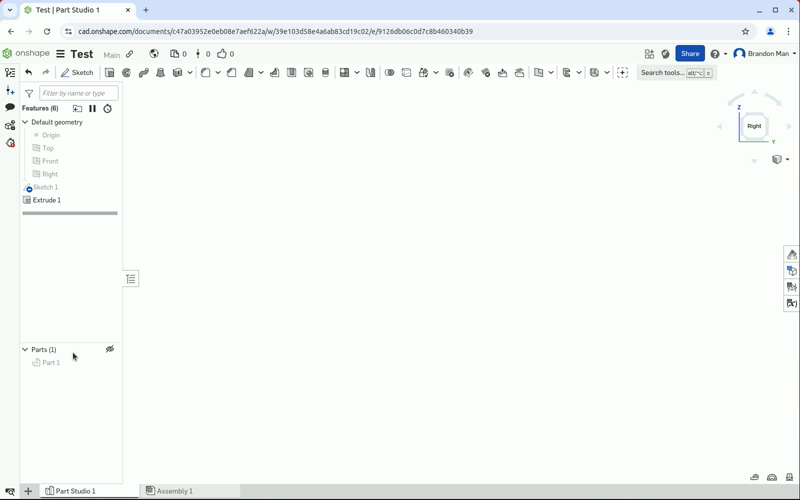
key(shift+y)
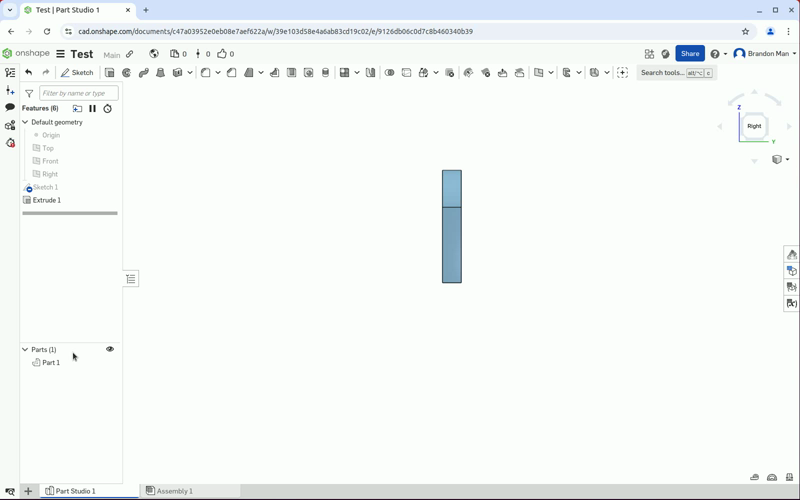
mouse_move(541, 75)
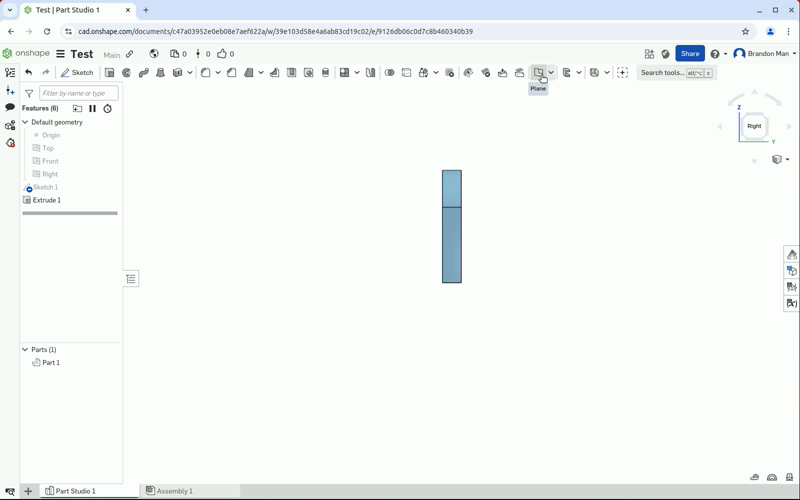
click(541, 75)
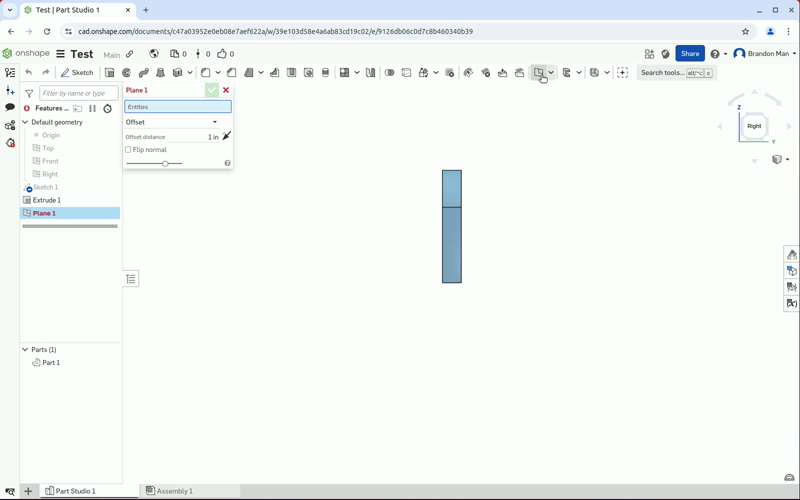
mouse_move(73, 176)
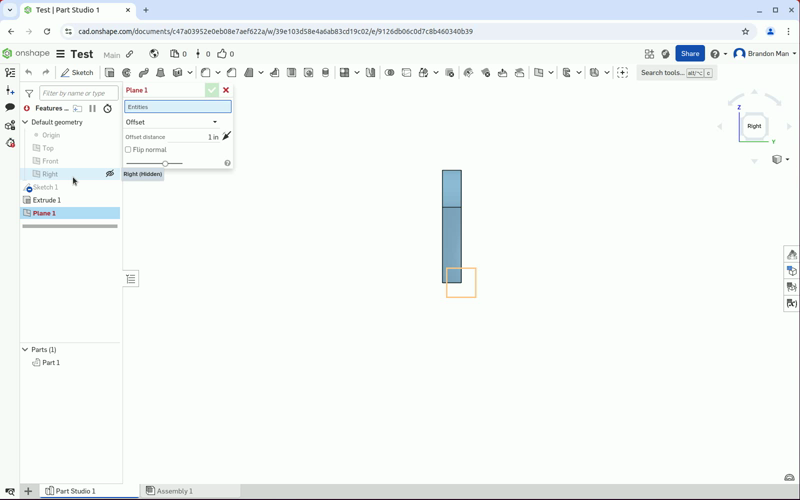
click(73, 176)
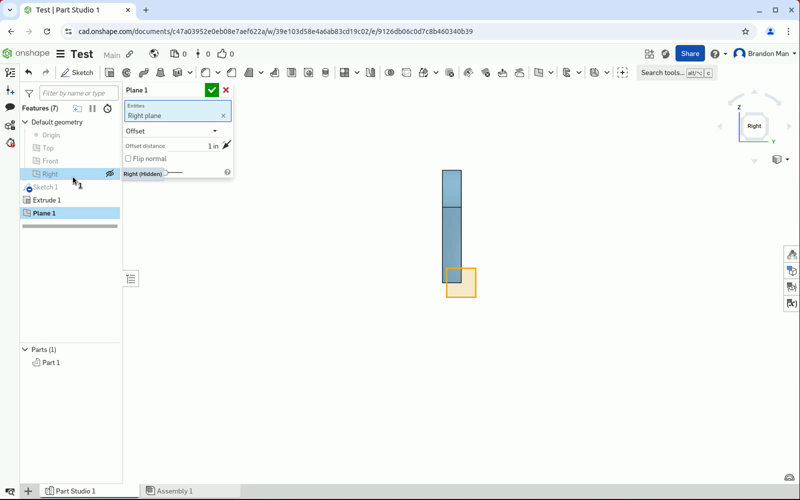
key(tab, 2)
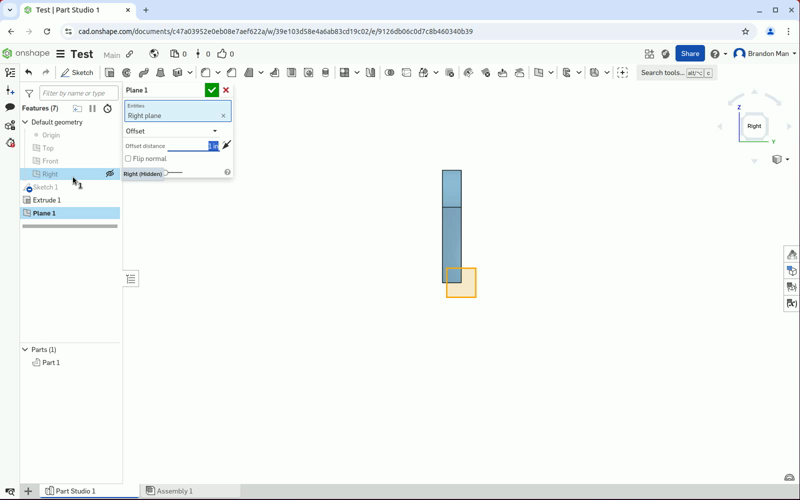
text(18.548)
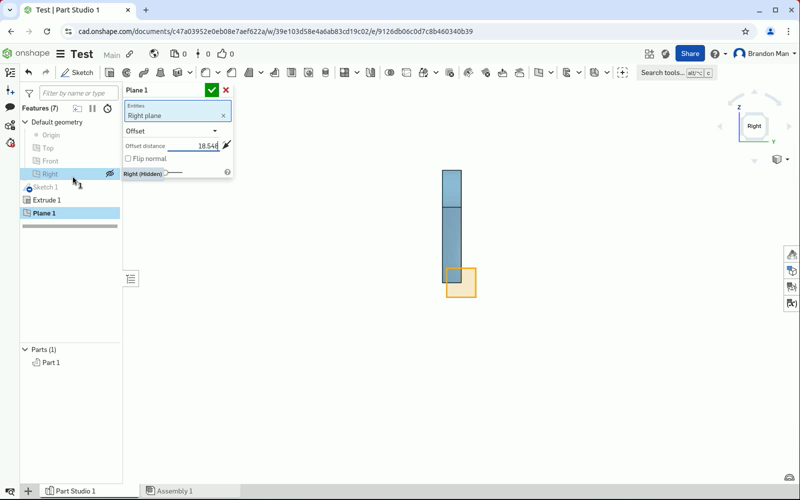
key(enter, 2)
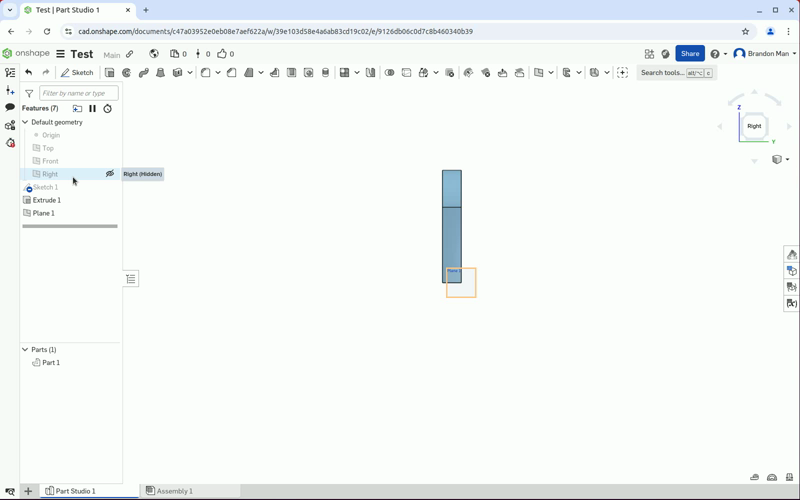
key(shift+s)
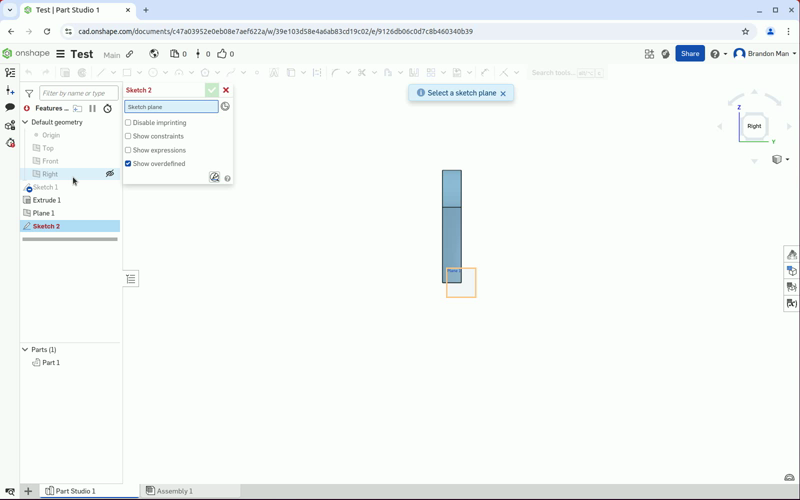
mouse_move(73, 215)
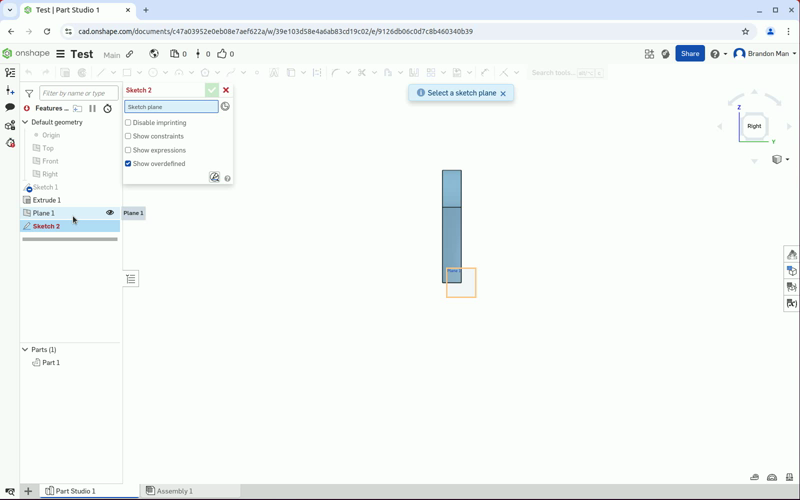
click(73, 215)
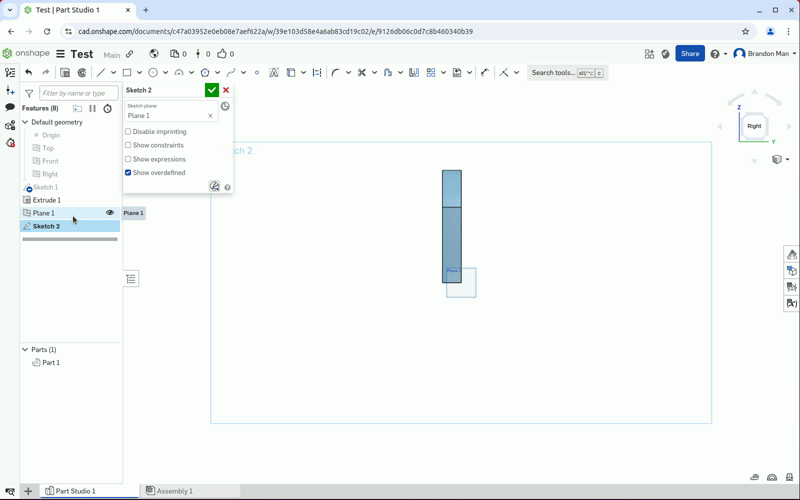
mouse_move(73, 352)
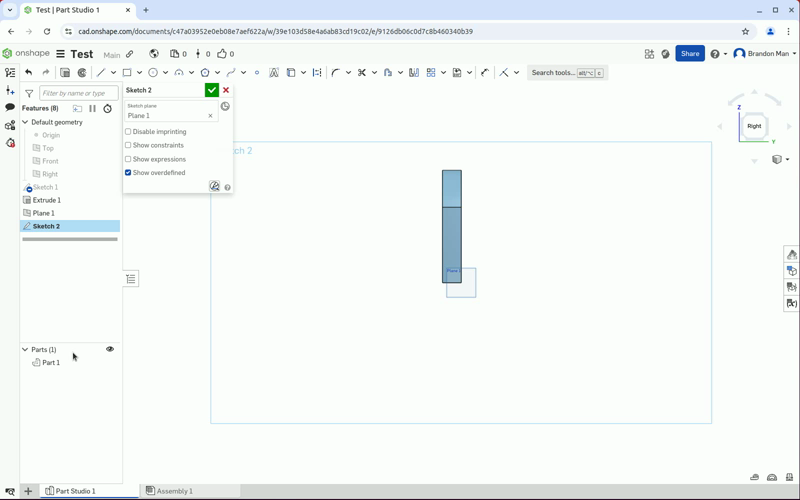
key(y)
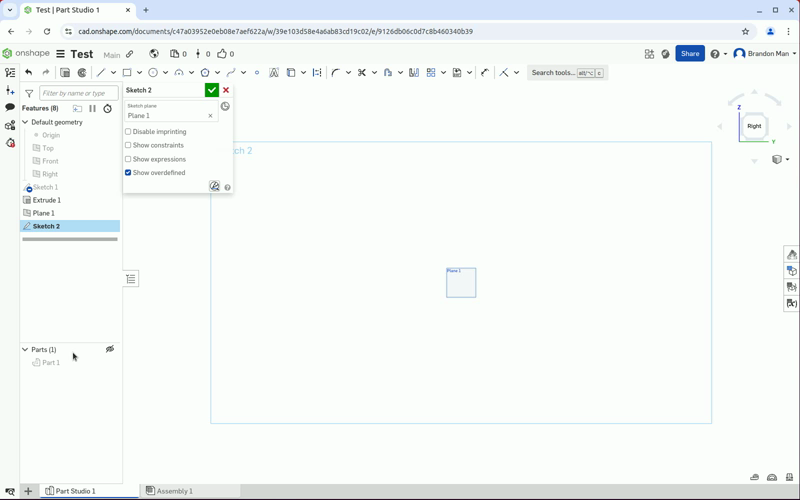
key(a)
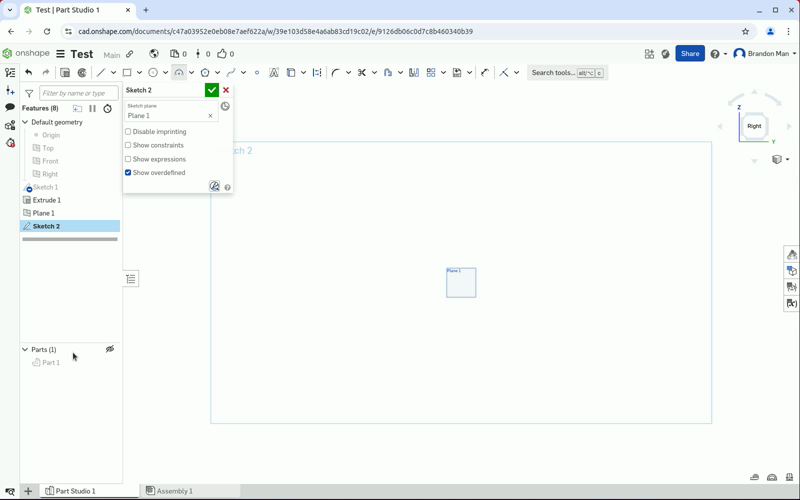
key_down(shift)
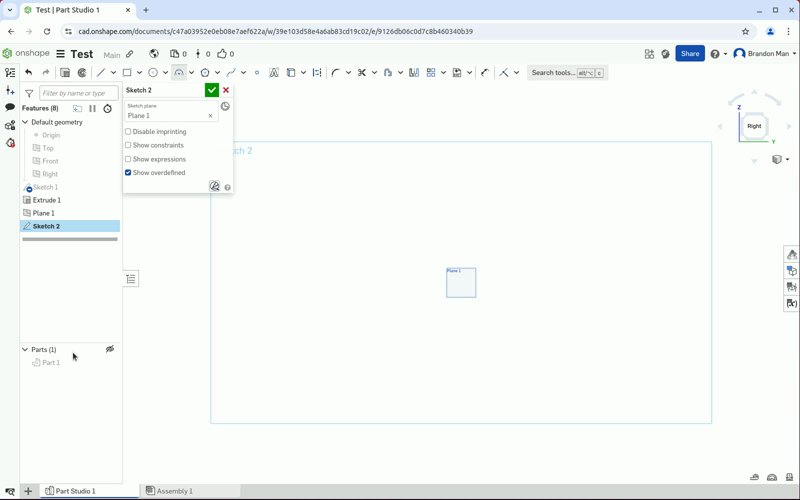
mouse_move(443, 282)
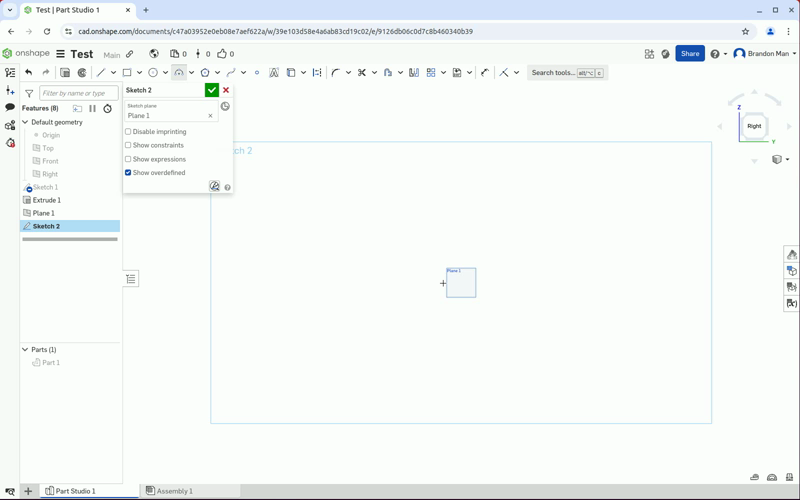
click(443, 282)
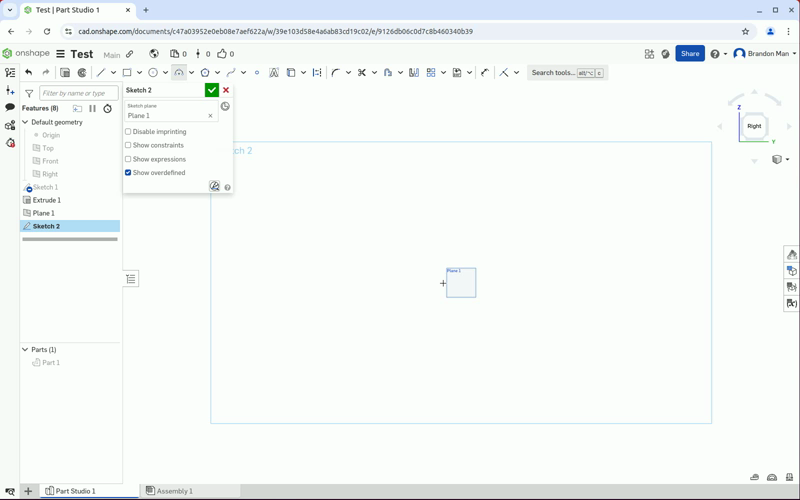
key_up(shift)
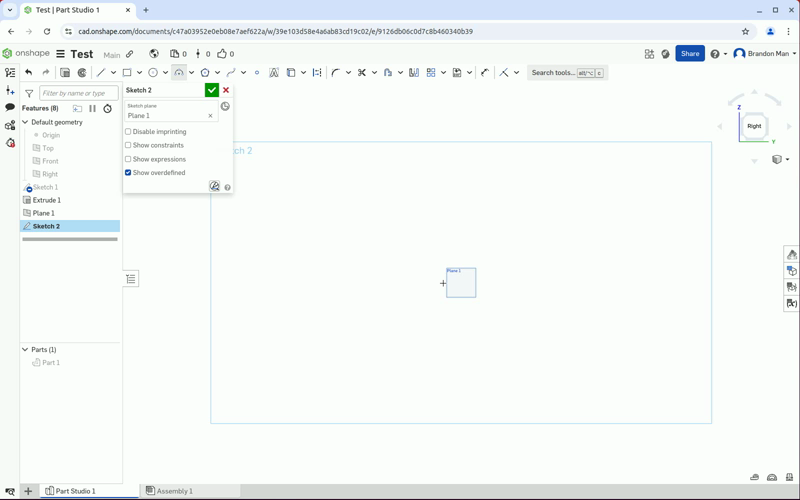
key_down(shift)
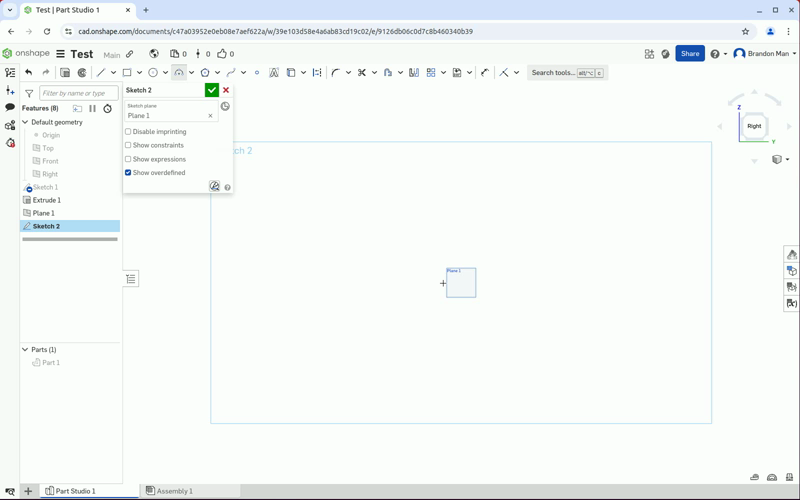
mouse_move(458, 282)
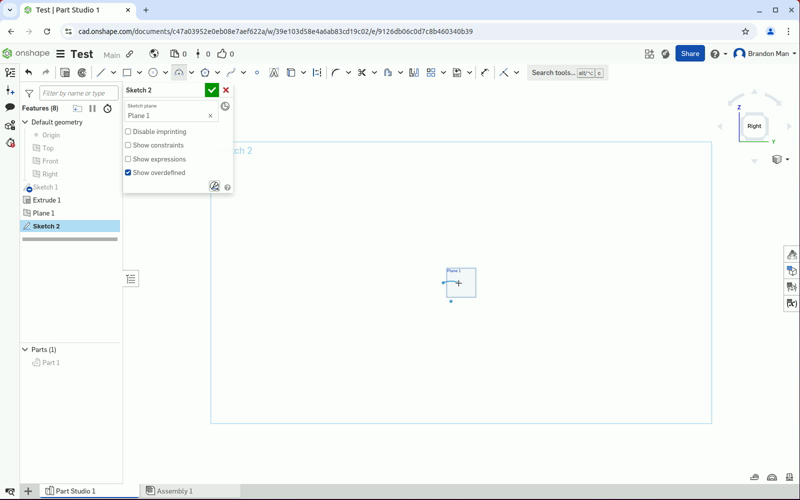
click(458, 282)
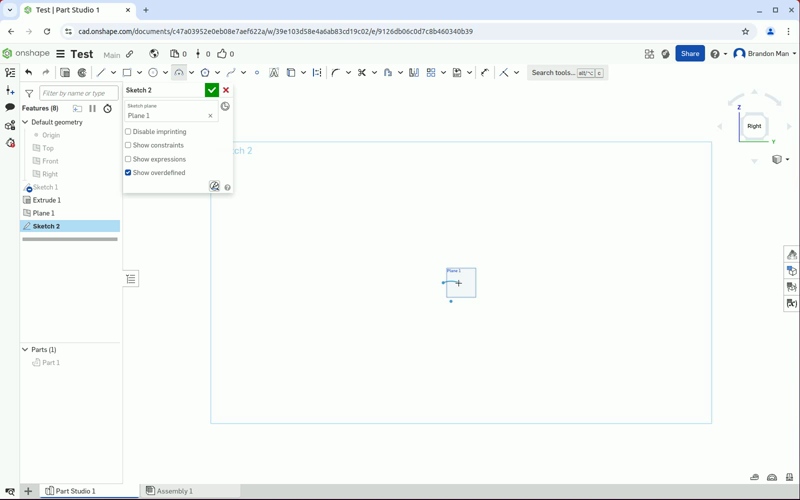
mouse_move(450, 321)
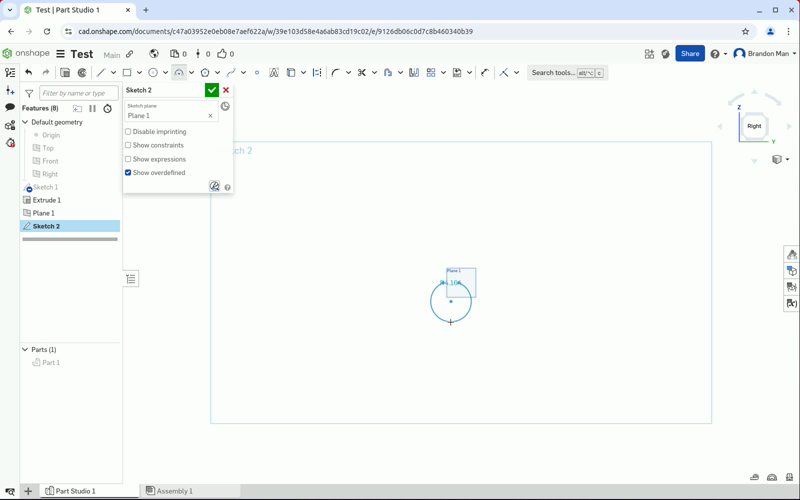
click(450, 321)
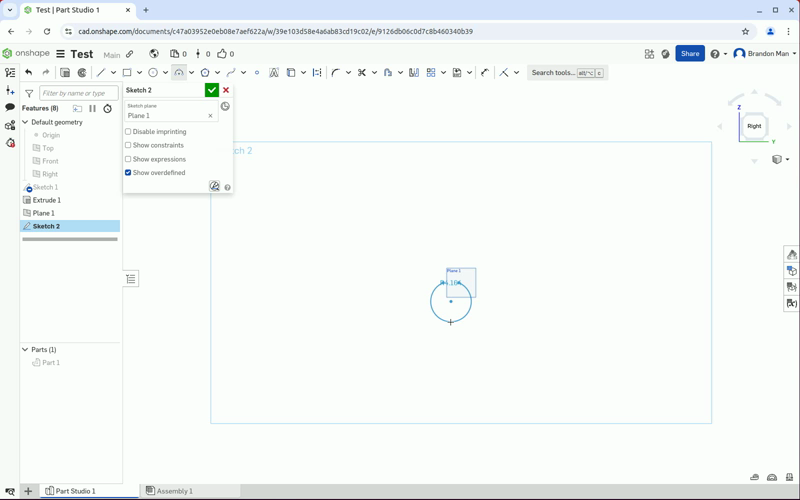
key_up(shift)
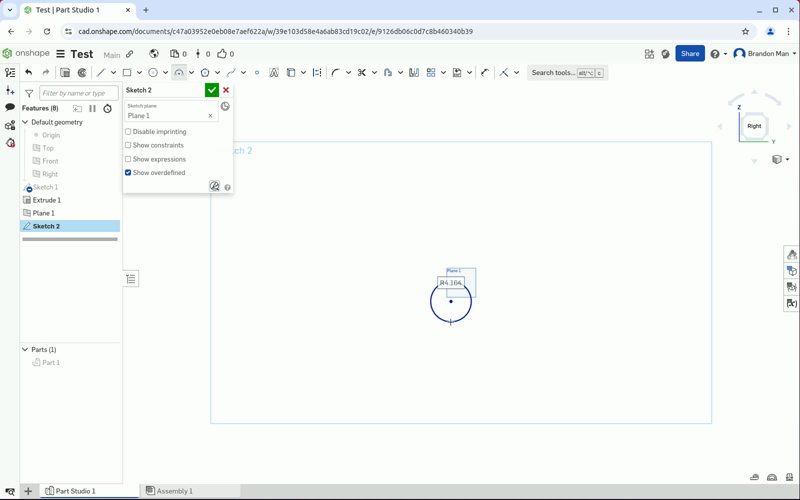
key(esc)
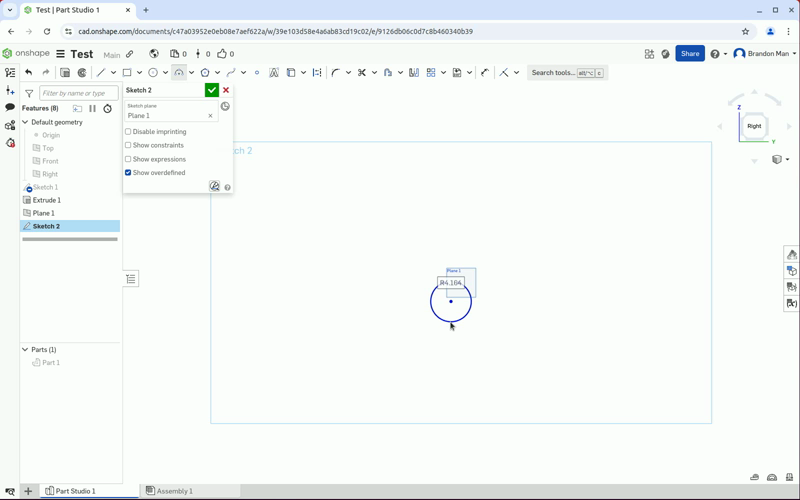
key(l)
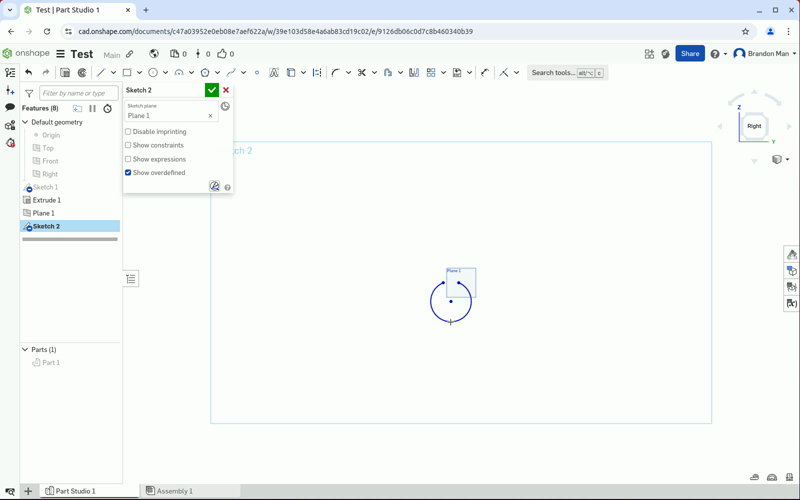
mouse_move(458, 282)
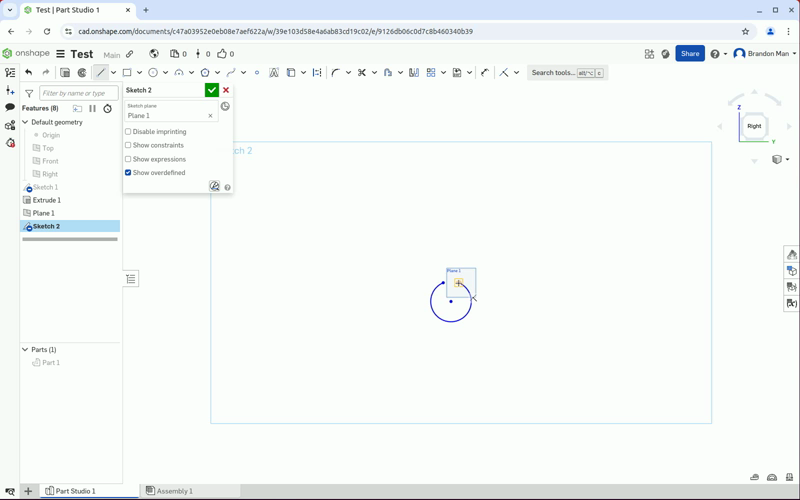
click(458, 282)
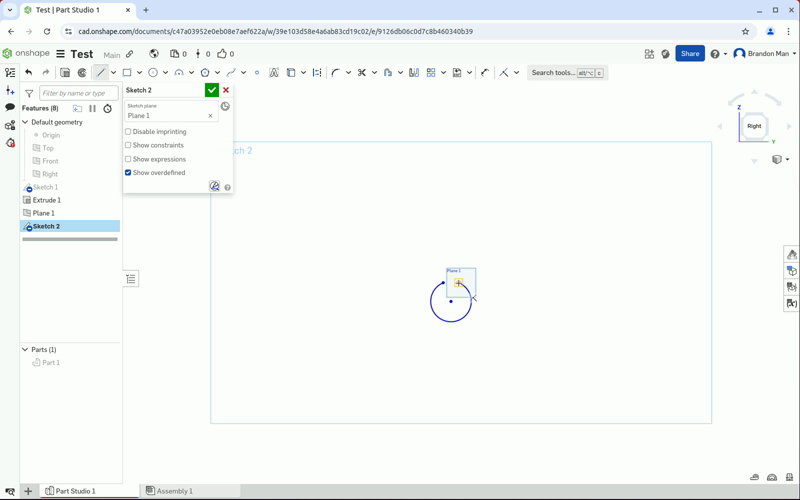
mouse_move(488, 282)
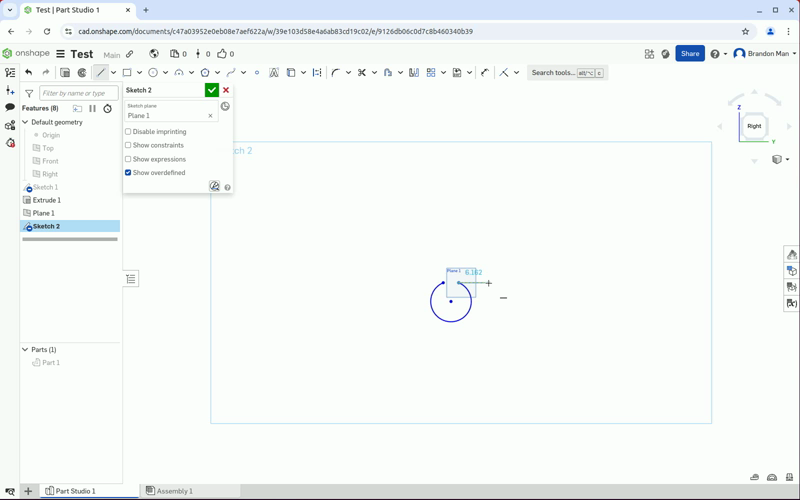
key_down(shift)
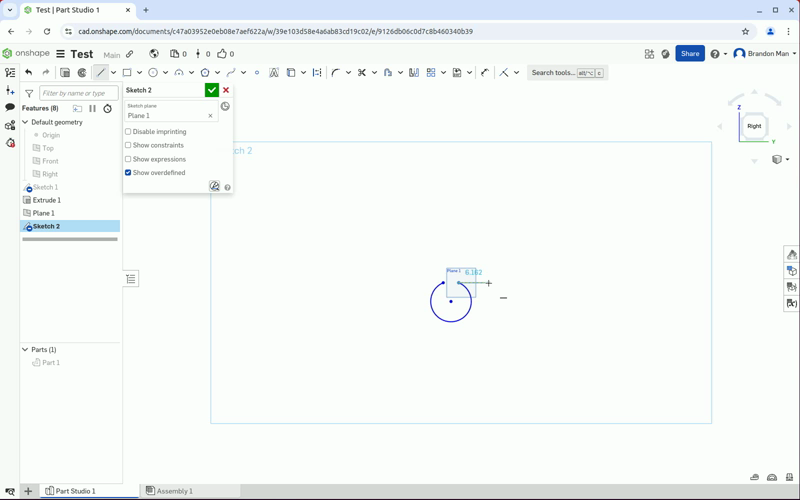
mouse_move(443, 282)
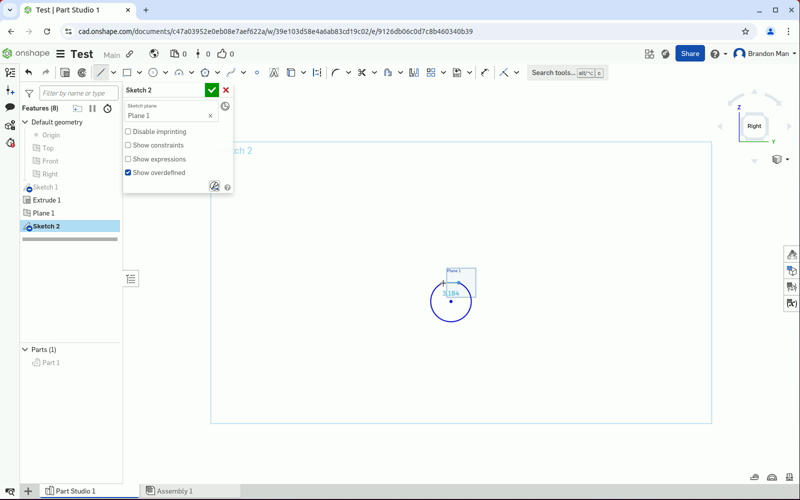
key_up(shift)
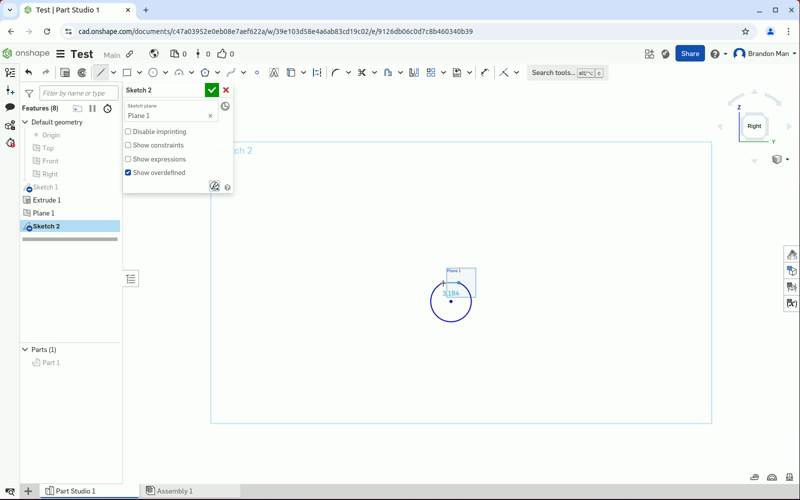
click(443, 282)
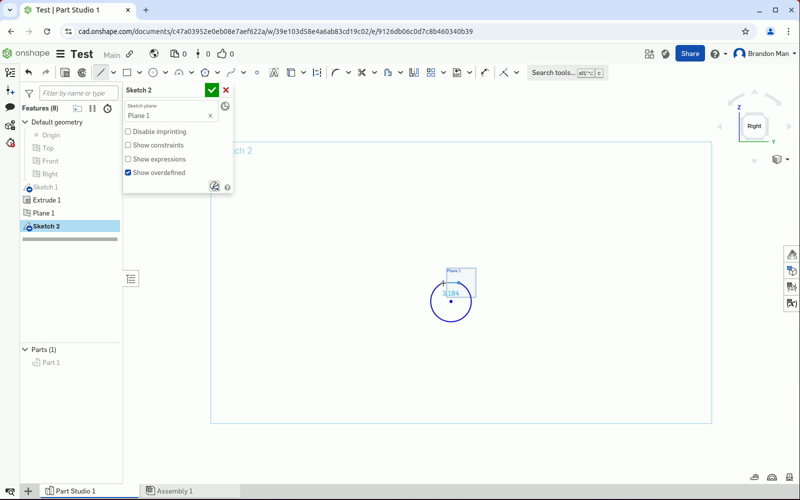
key(esc)
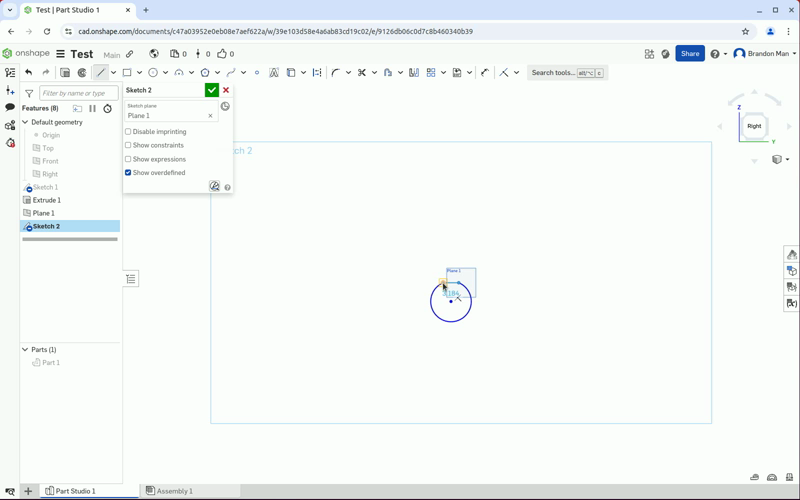
mouse_move(443, 304)
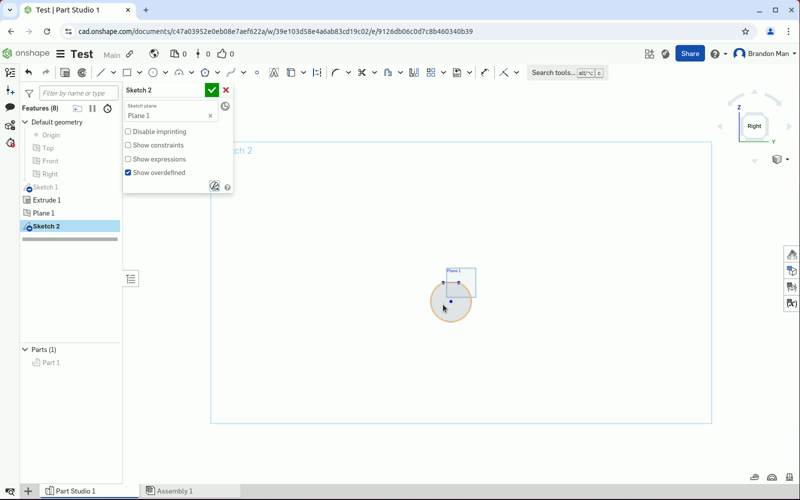
scroll(6)
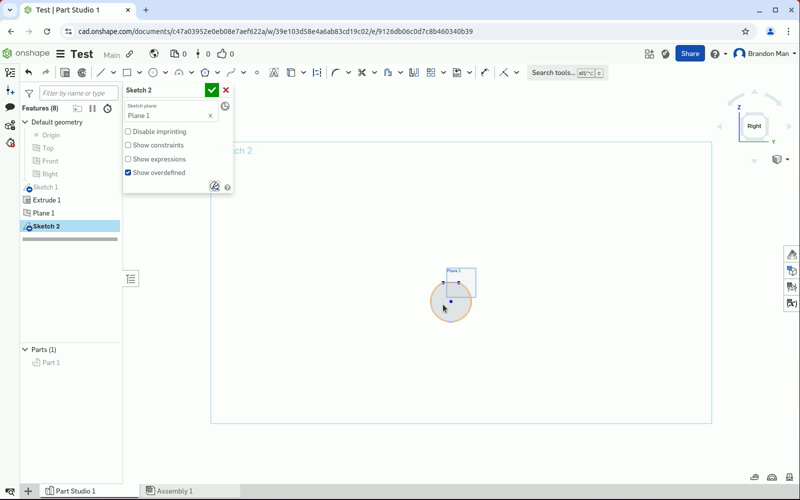
scroll(6)
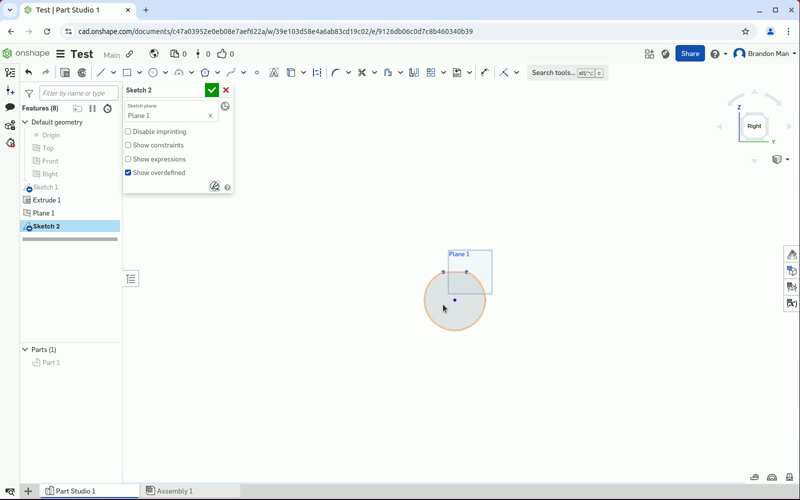
scroll(6)
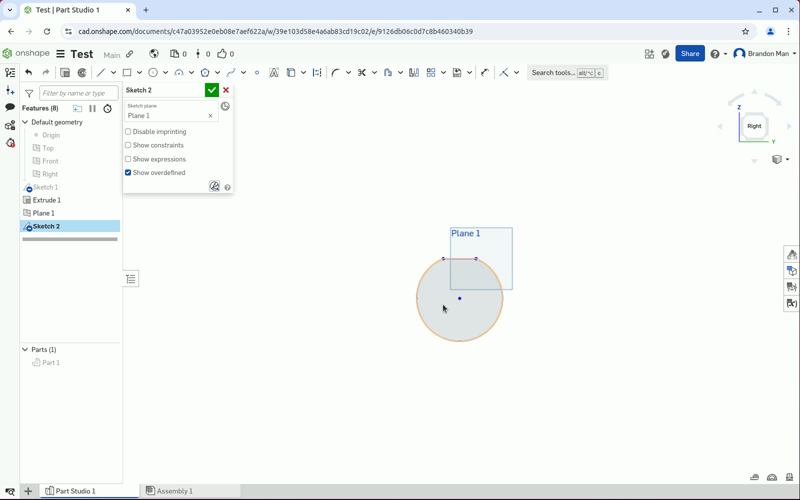
scroll(6)
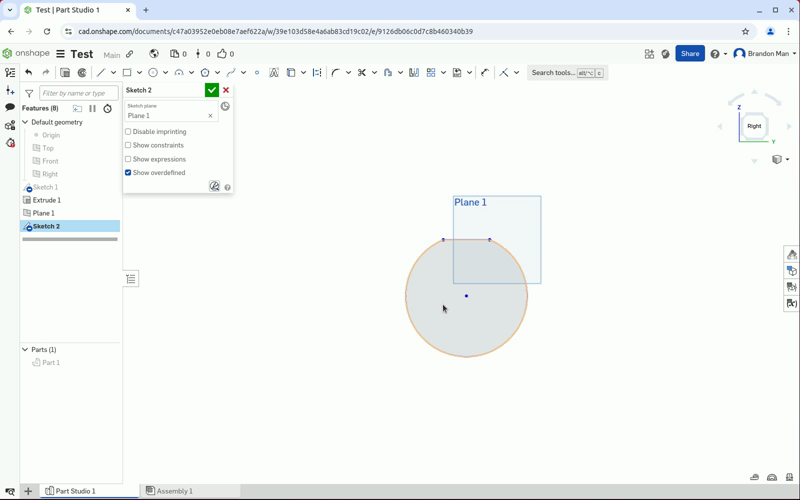
scroll(6)
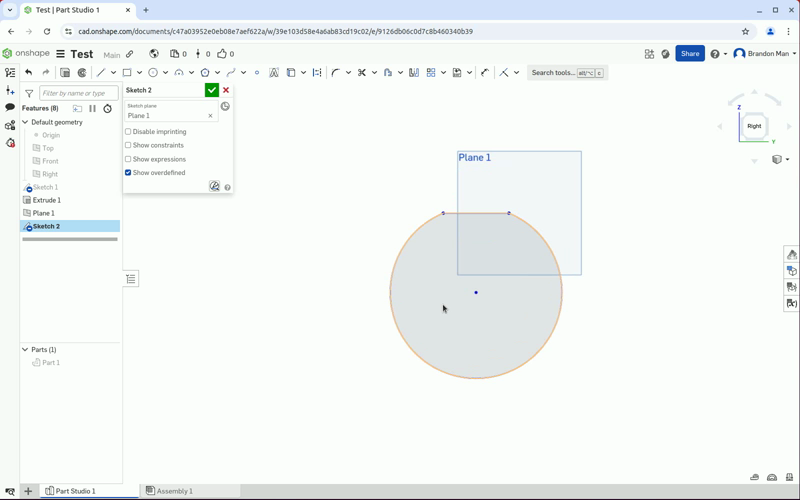
scroll(6)
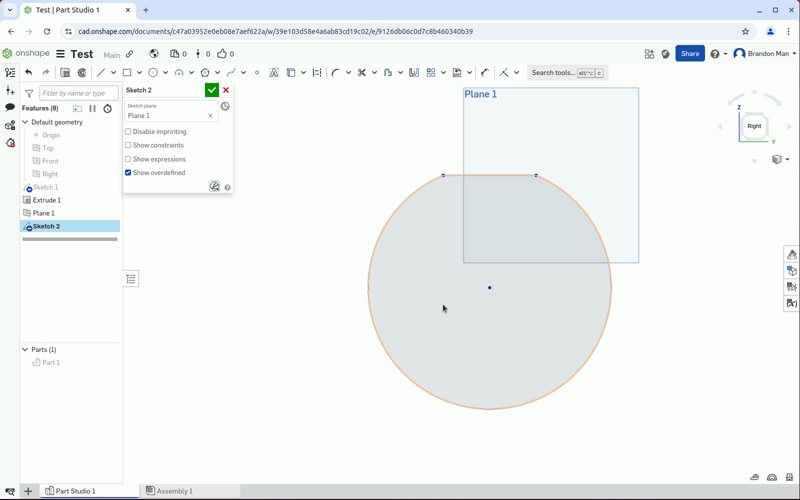
scroll(6)
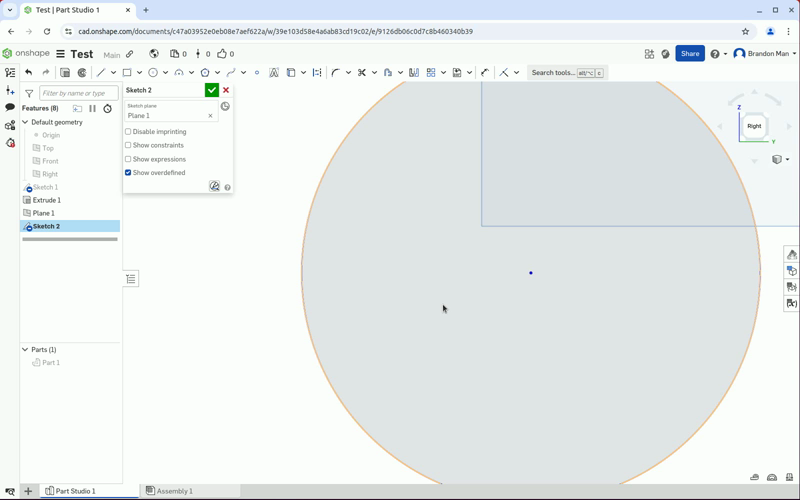
click(443, 304)
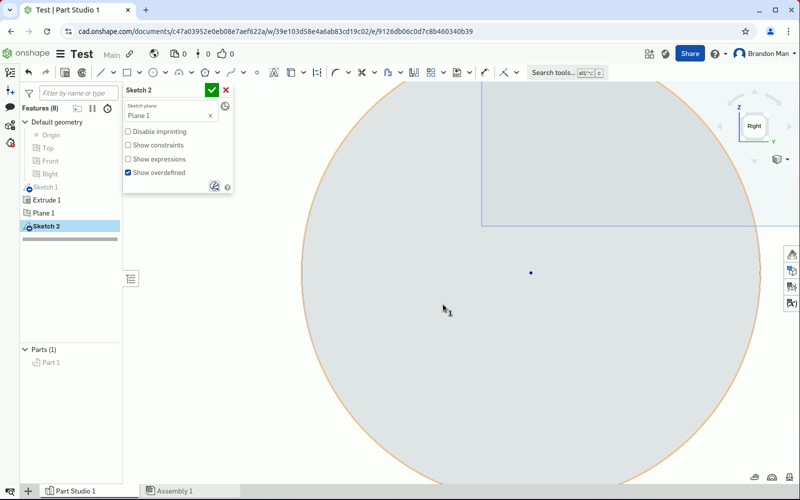
scroll(-6)
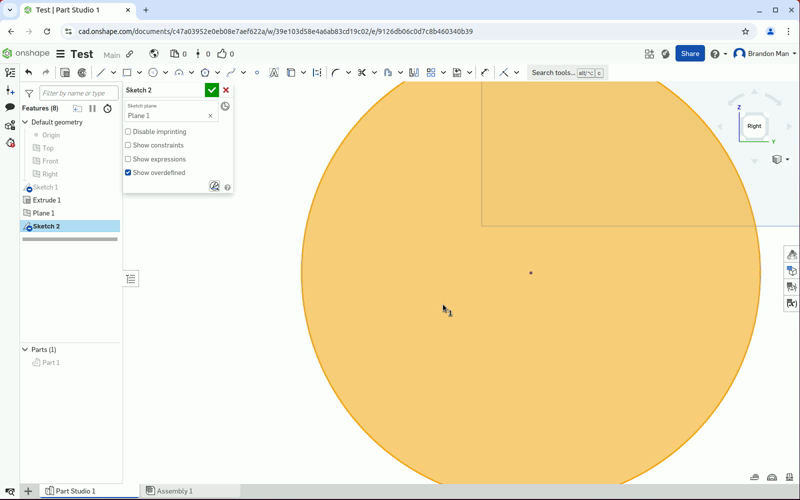
scroll(-6)
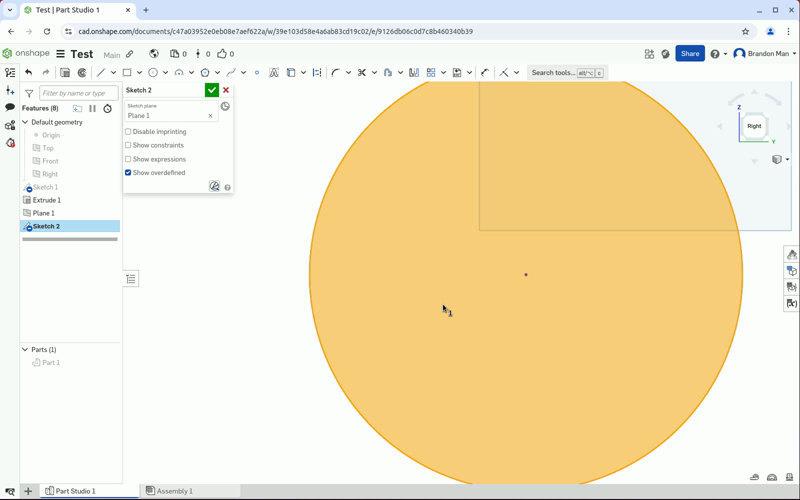
scroll(-6)
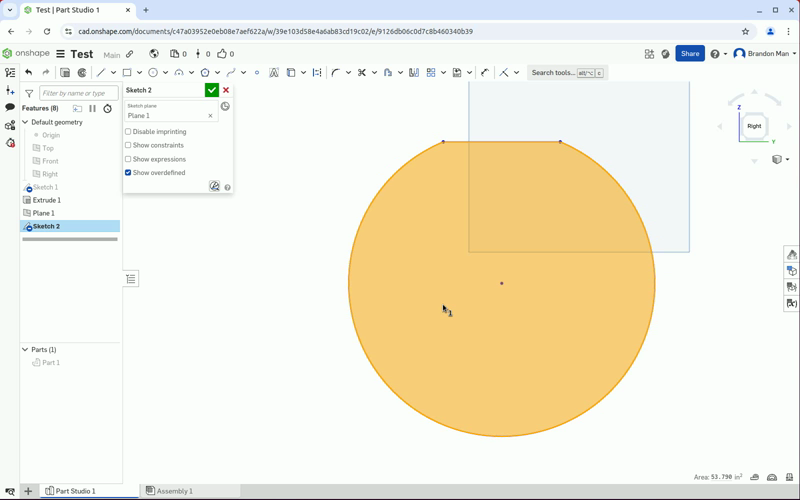
scroll(-6)
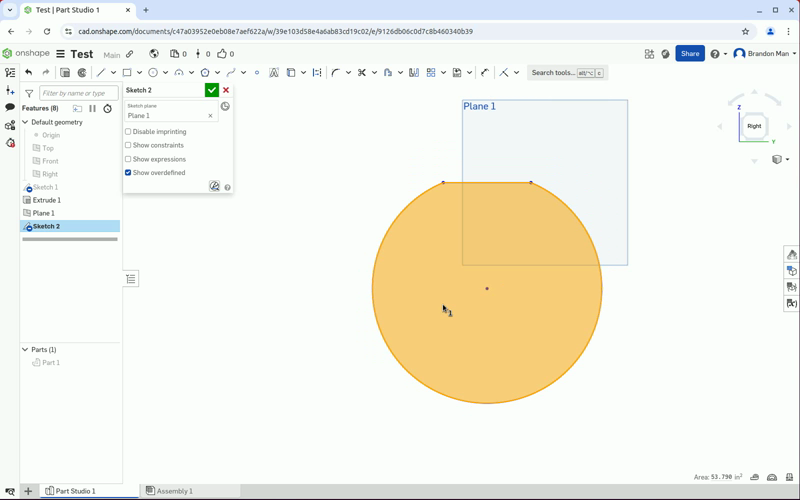
scroll(-6)
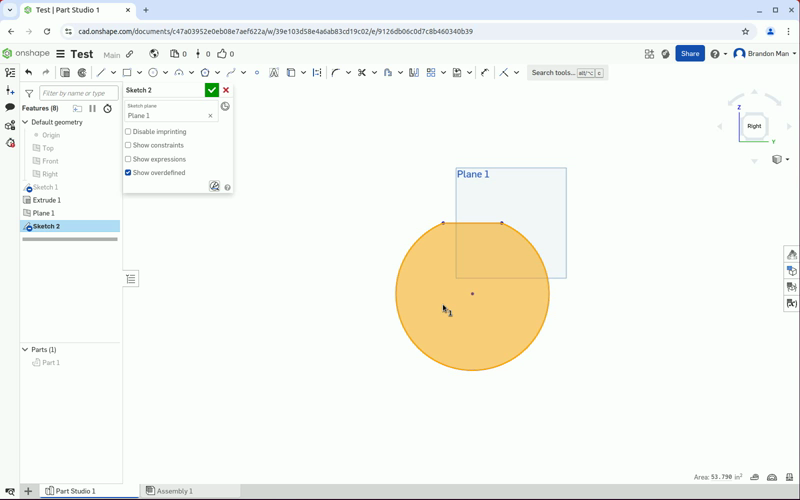
scroll(-6)
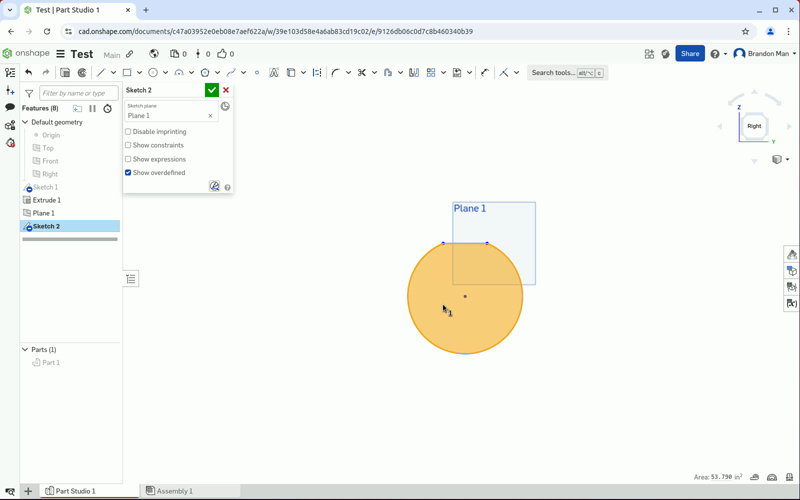
scroll(-6)
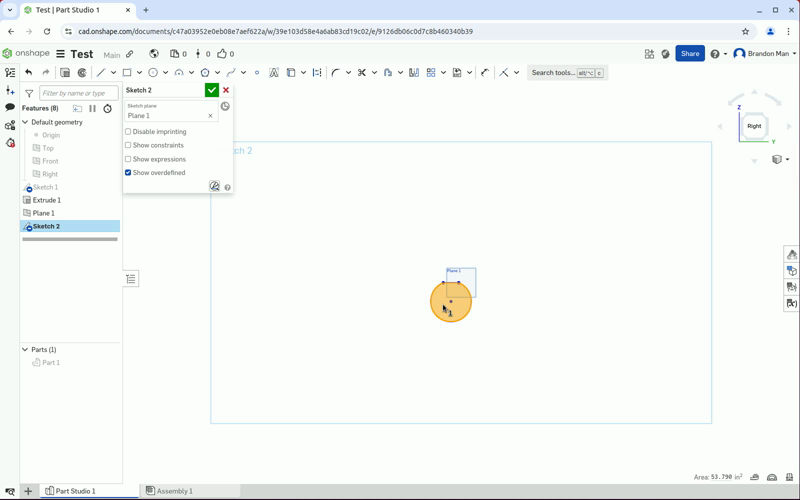
mouse_move(73, 352)
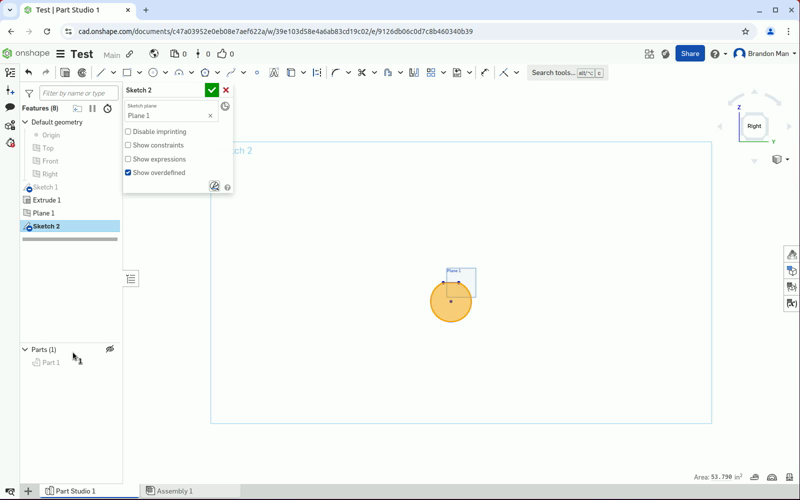
key(shift+y)
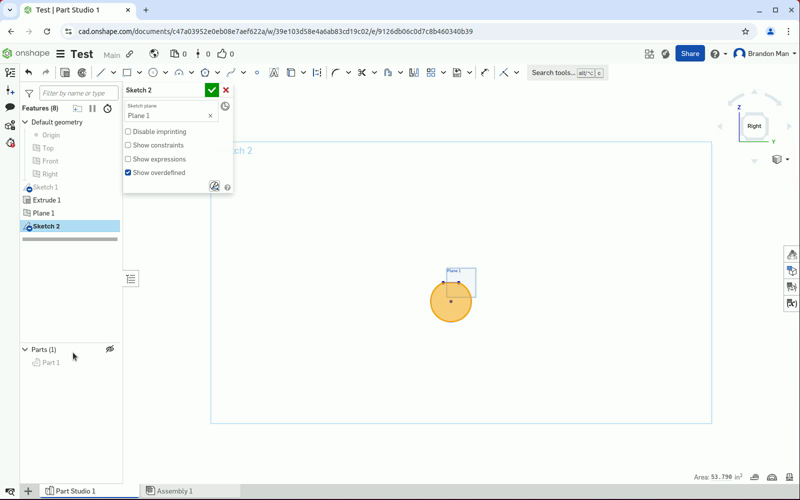
key(shift+e)
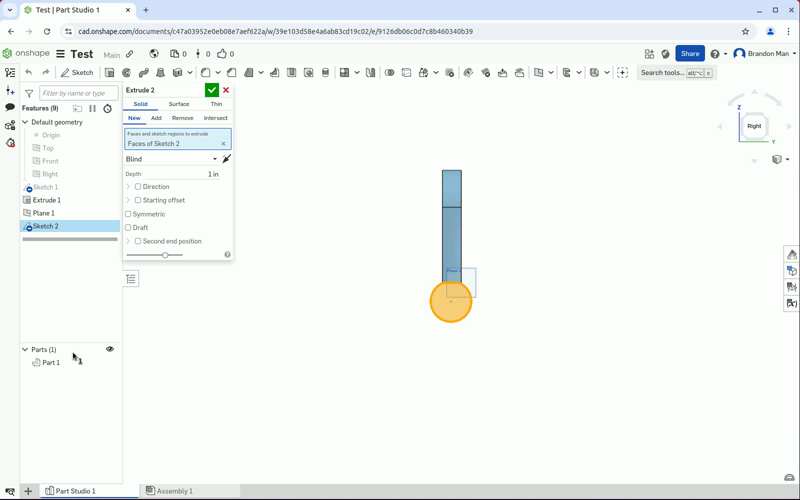
mouse_move(143, 106)
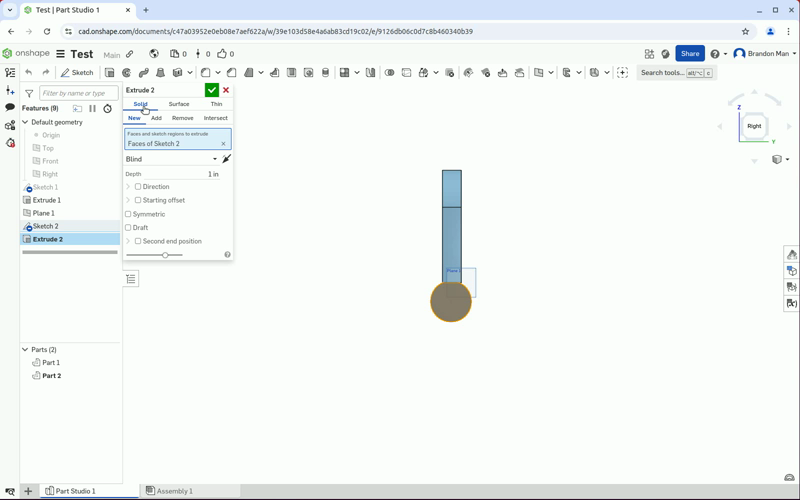
click(143, 106)
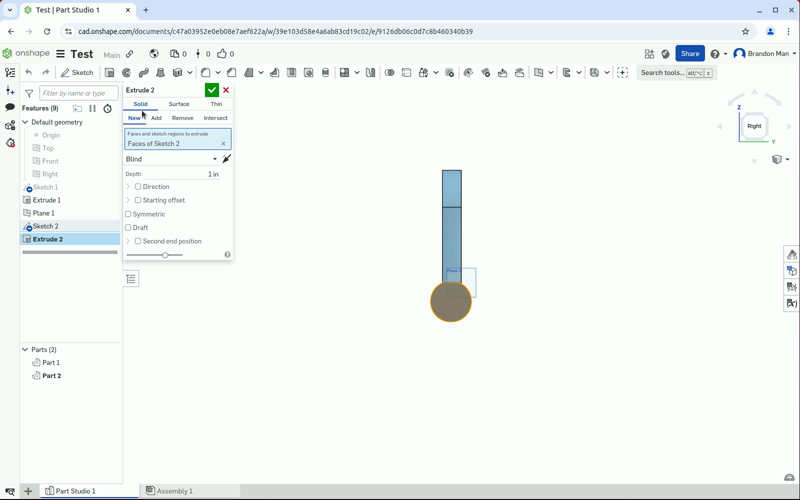
mouse_move(137, 120)
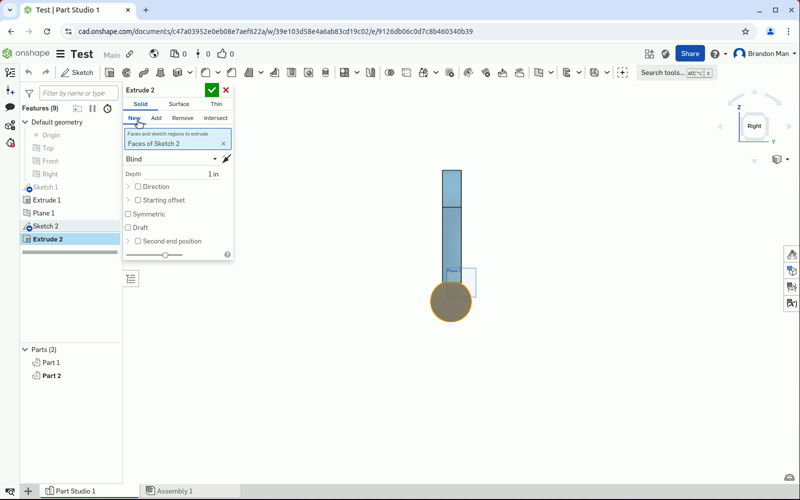
click(137, 120)
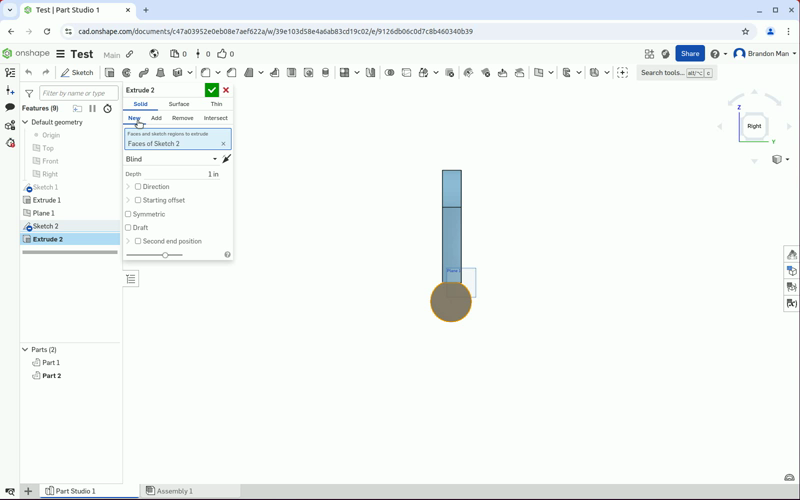
key(tab, 4)
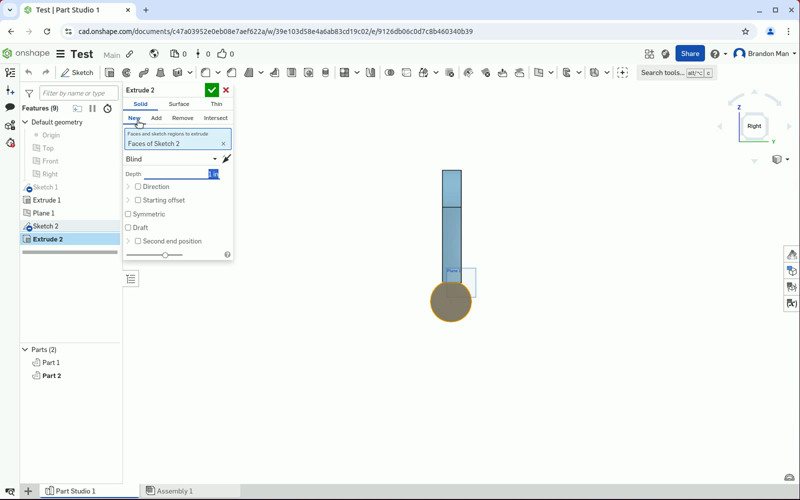
text(-6.258)
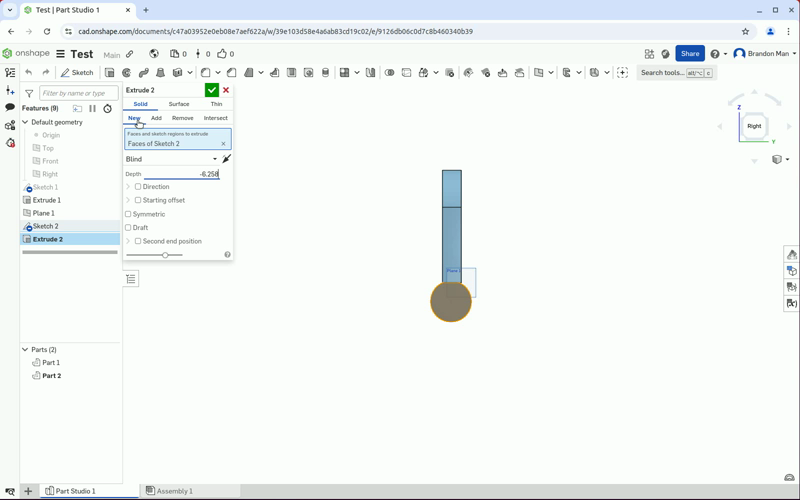
key(enter)
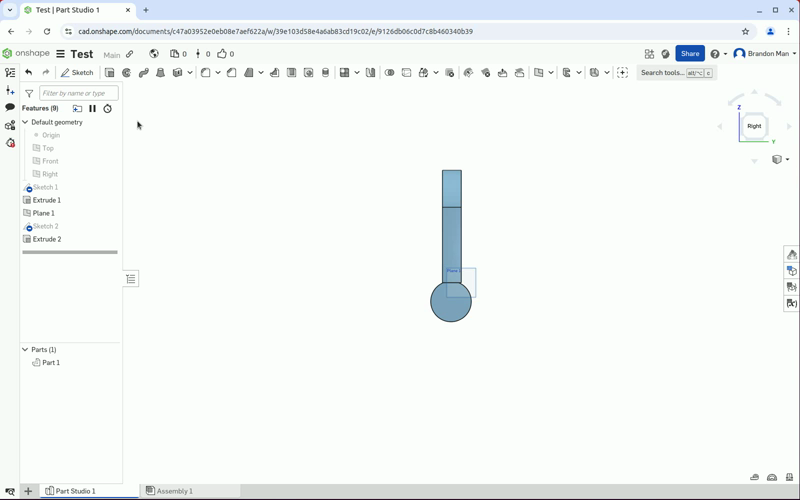
key(shift+h)
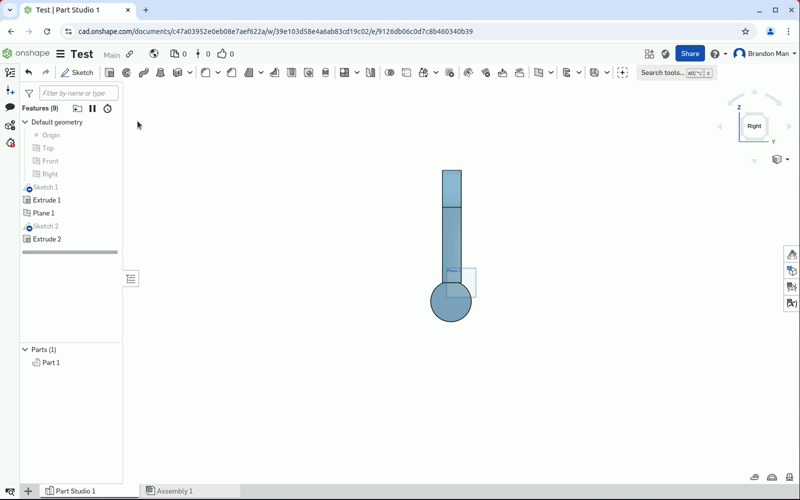
key(shift+h)
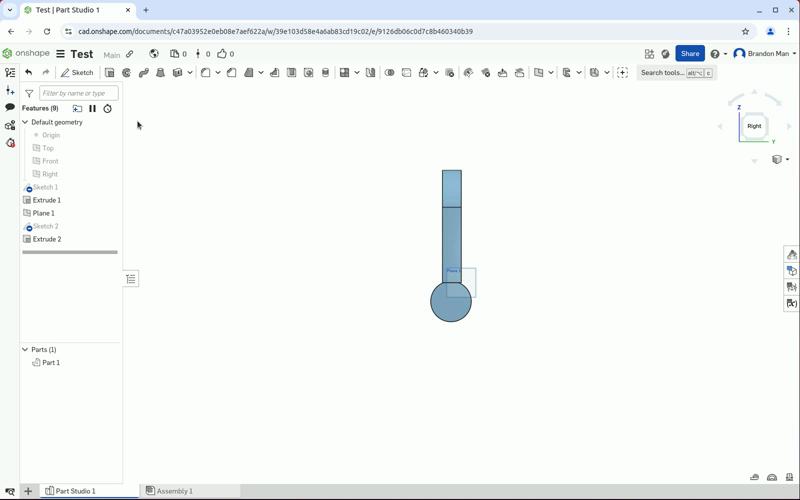
mouse_move(73, 189)
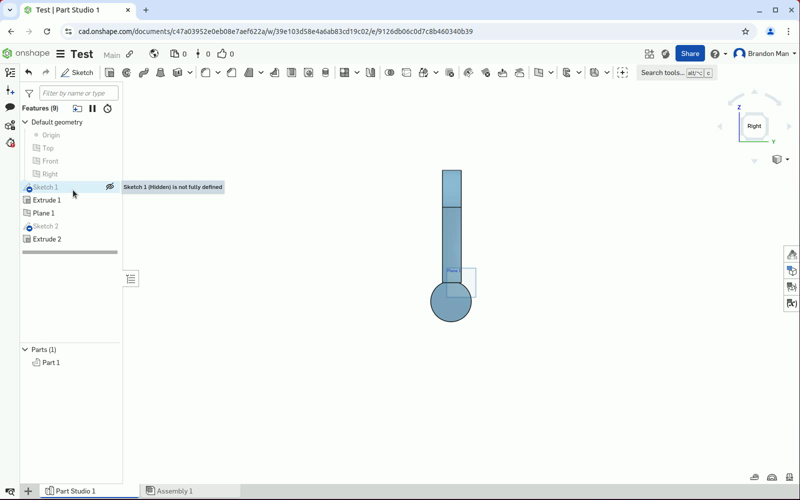
click(73, 189)
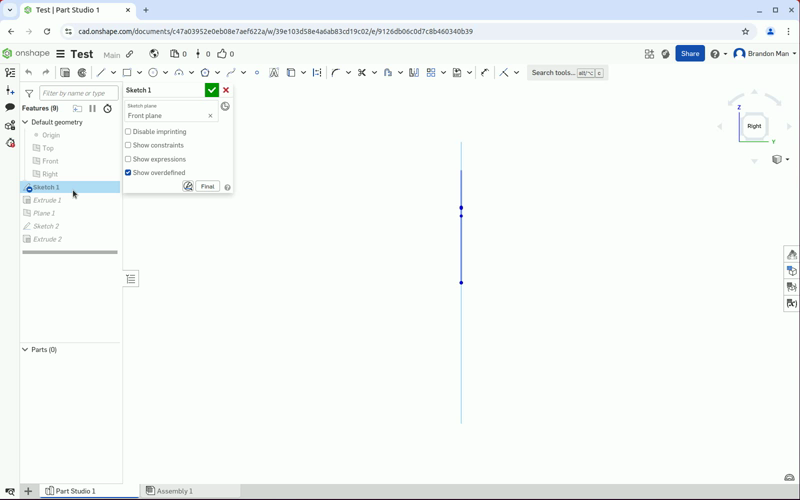
mouse_move(229, 92)
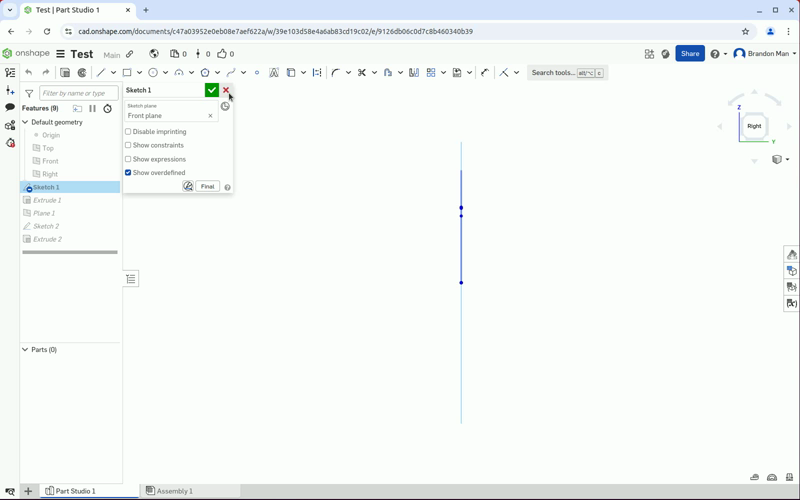
click(229, 92)
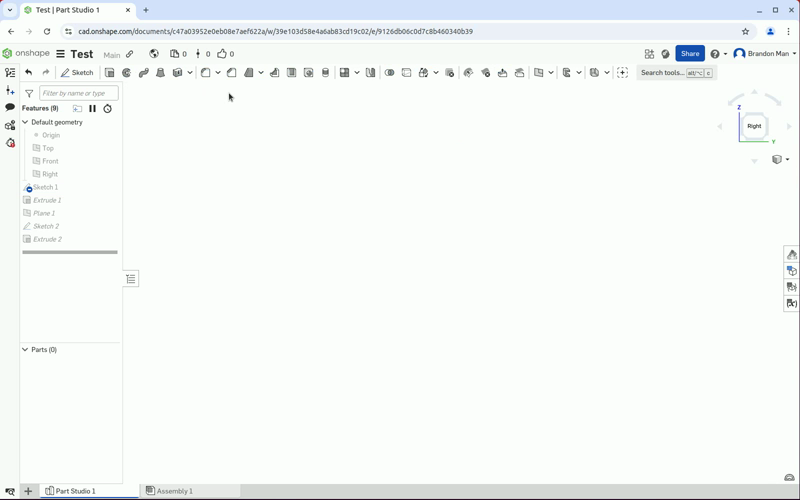
key(shift+s)
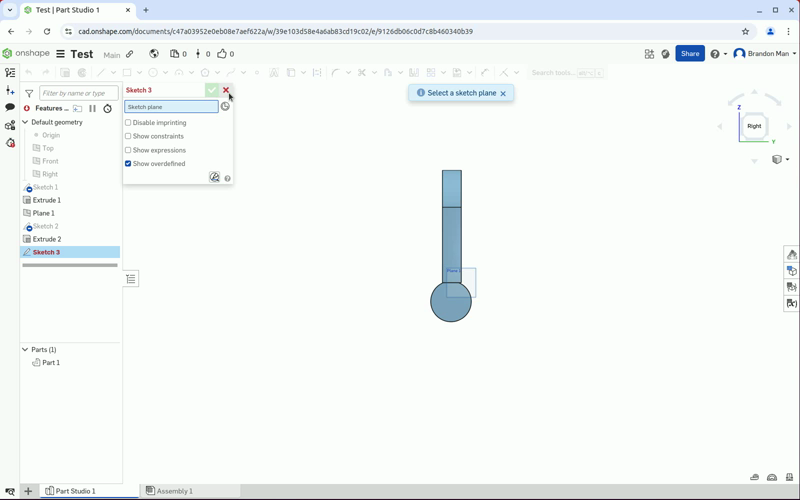
mouse_move(73, 215)
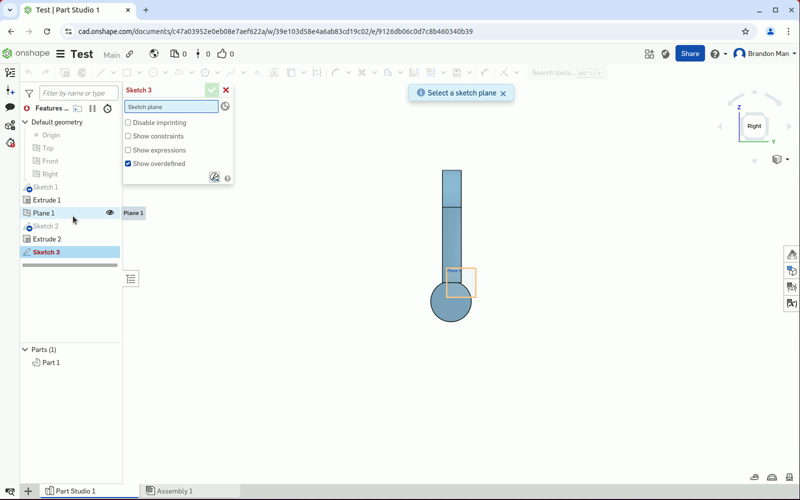
click(73, 215)
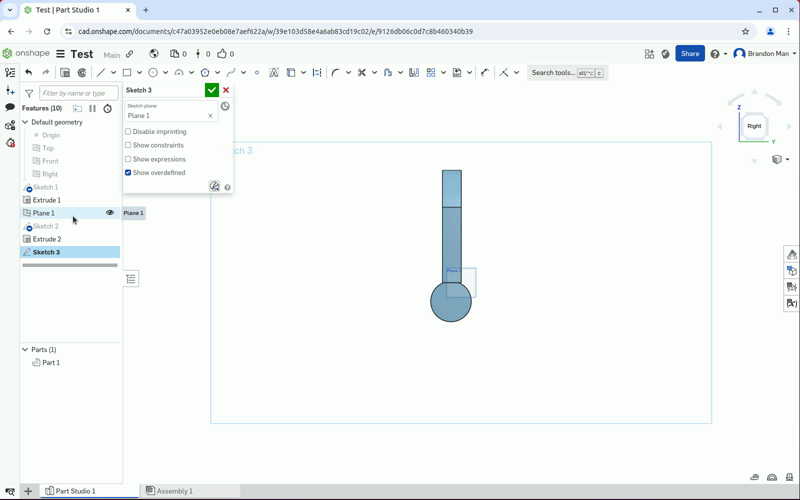
mouse_move(73, 352)
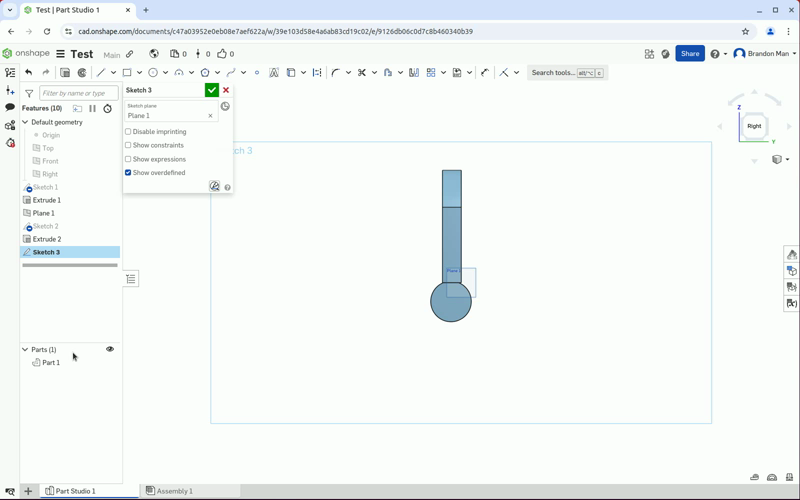
key(y)
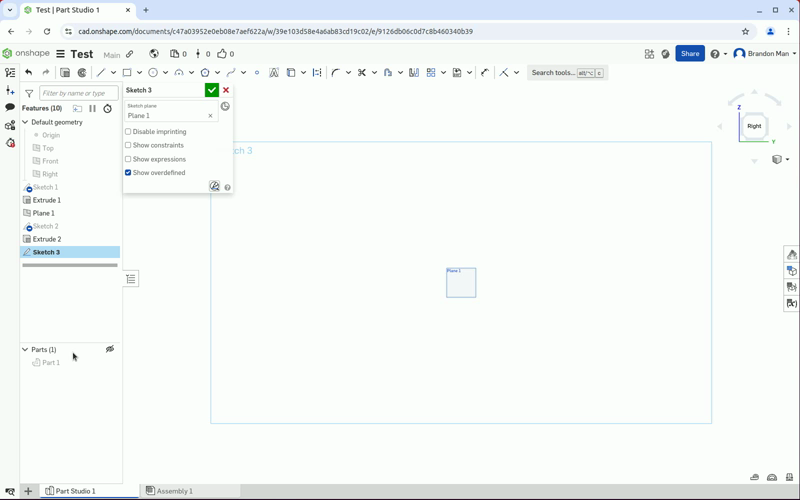
key(l)
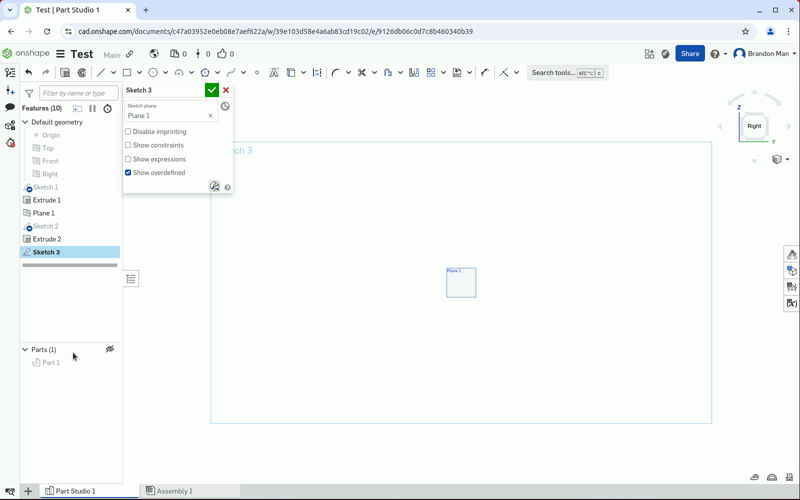
key_down(shift)
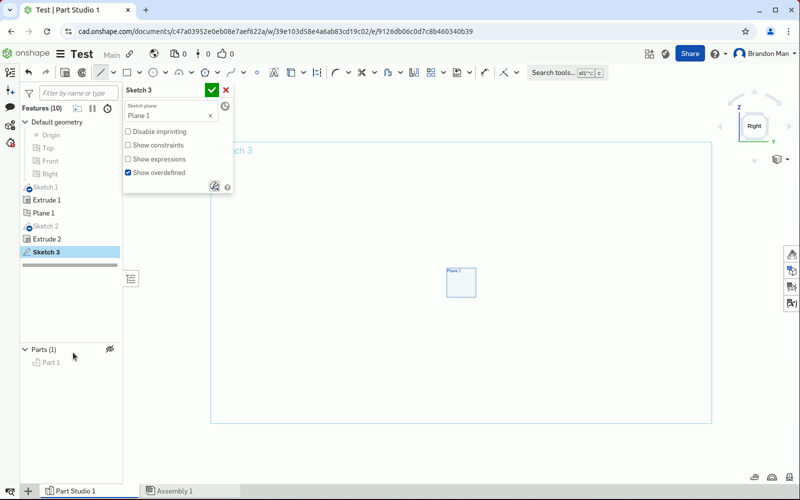
mouse_move(443, 282)
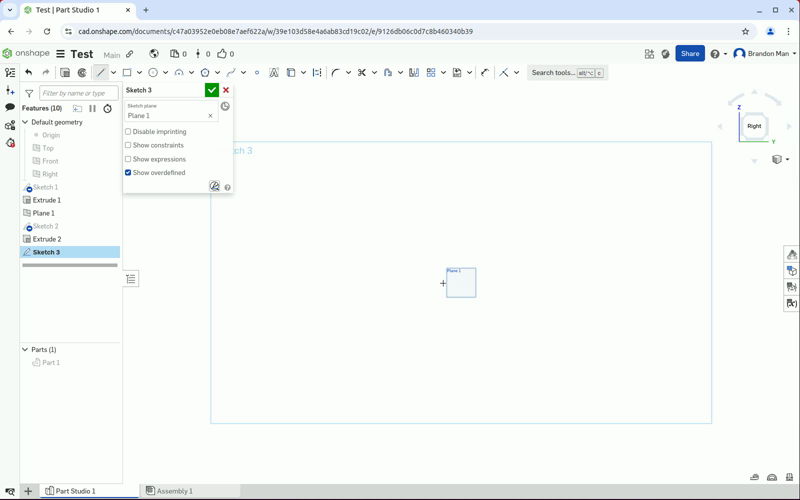
click(443, 282)
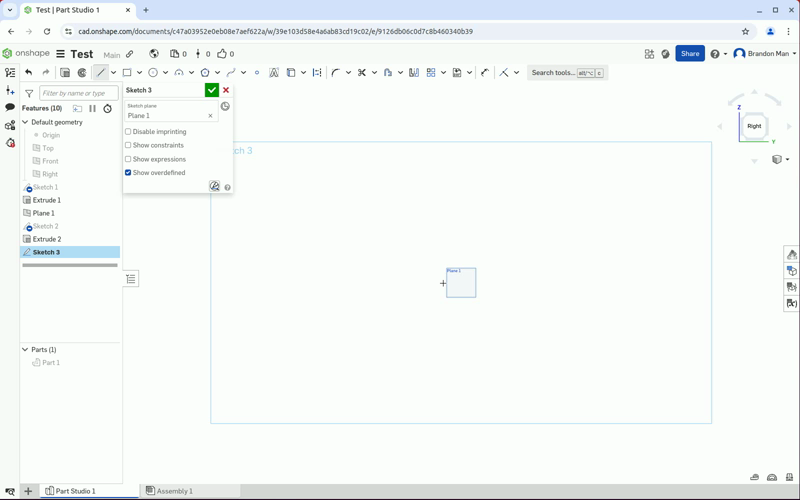
key_up(shift)
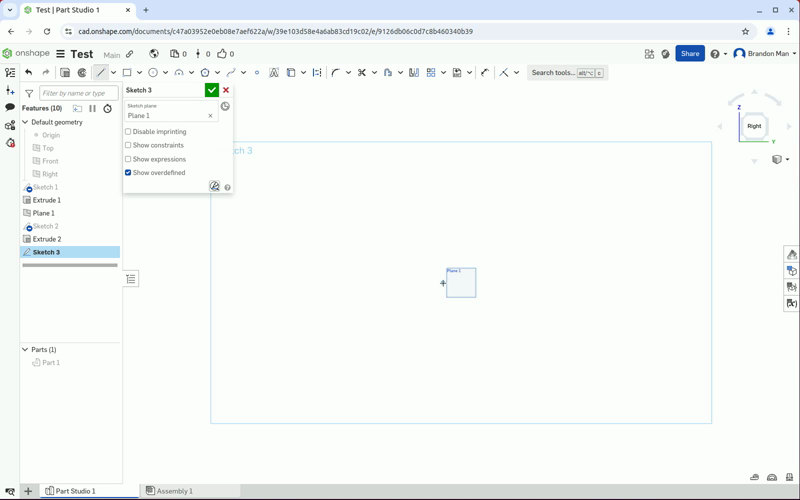
key_down(shift)
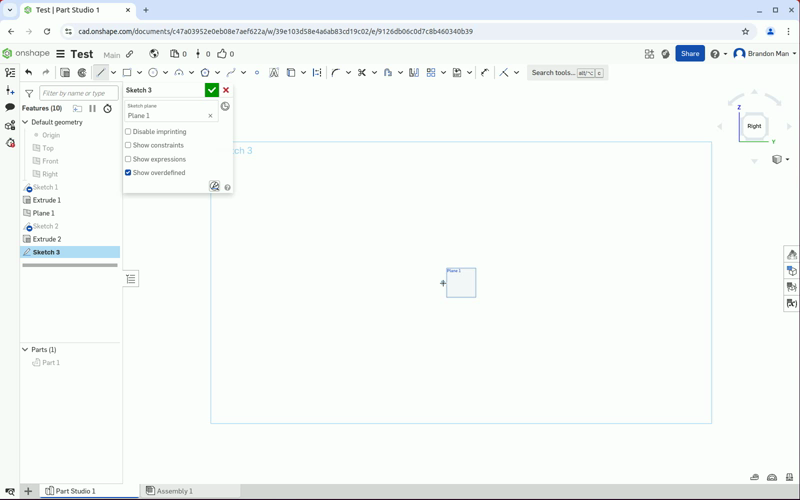
mouse_move(473, 282)
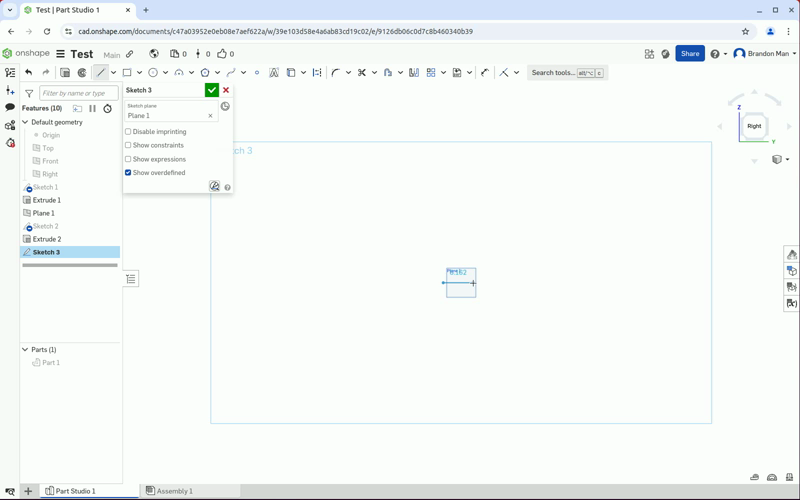
mouse_move(459, 282)
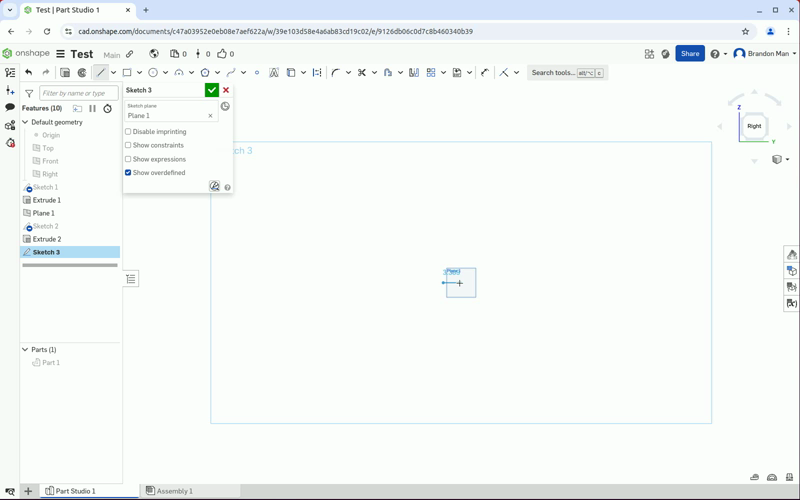
click(459, 282)
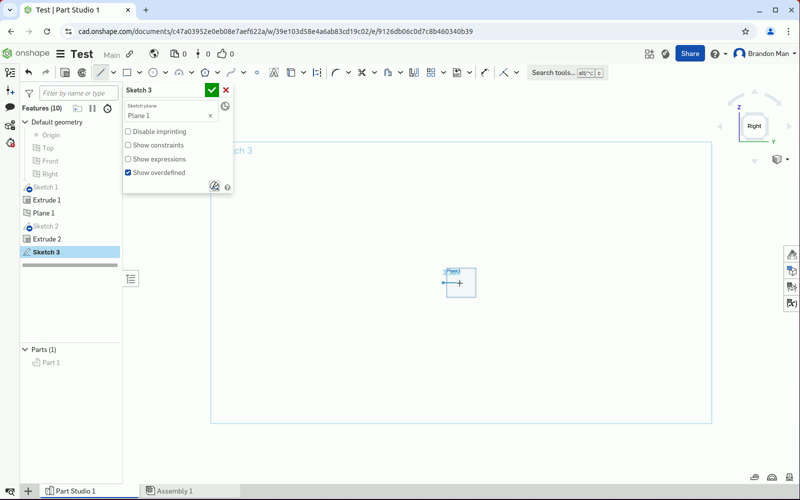
key_up(shift)
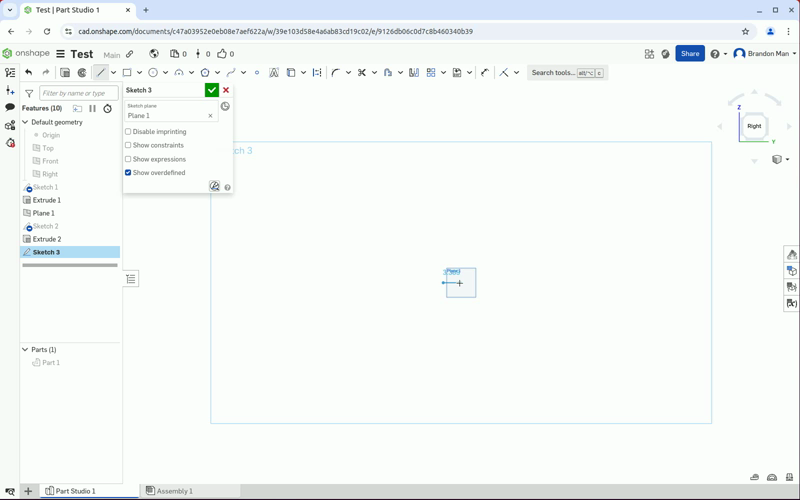
key(esc)
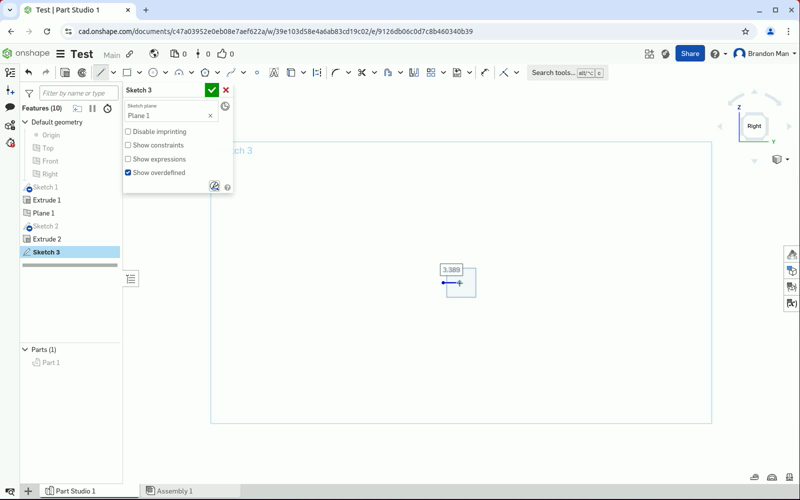
key(a)
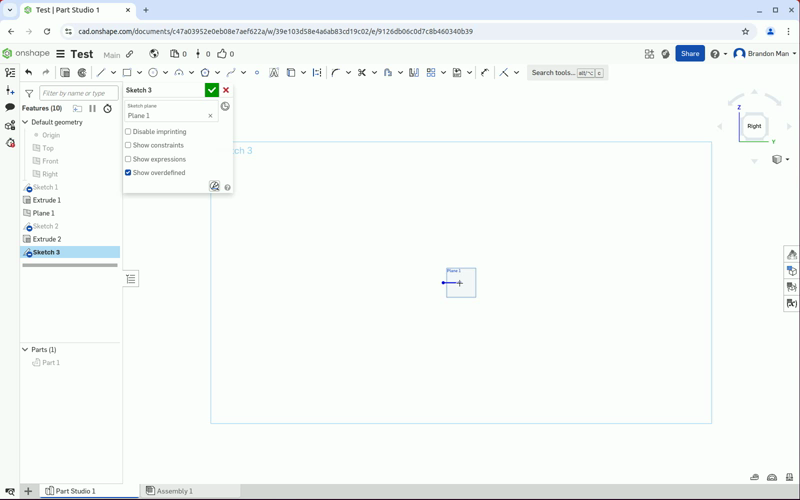
mouse_move(459, 282)
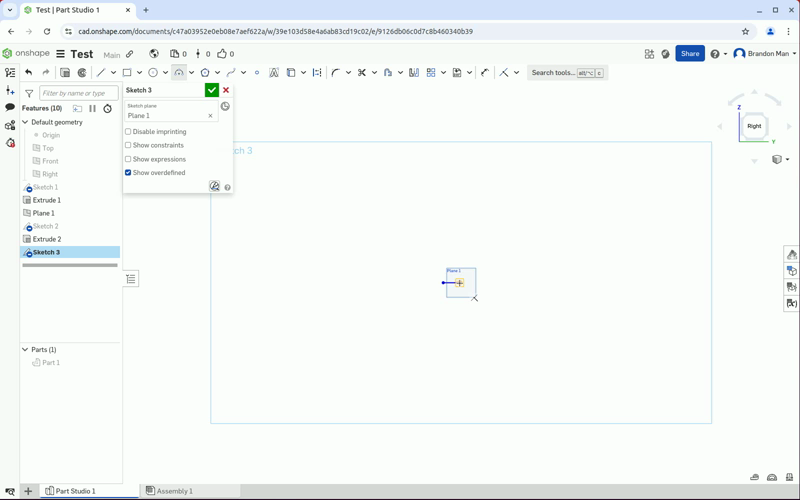
click(459, 282)
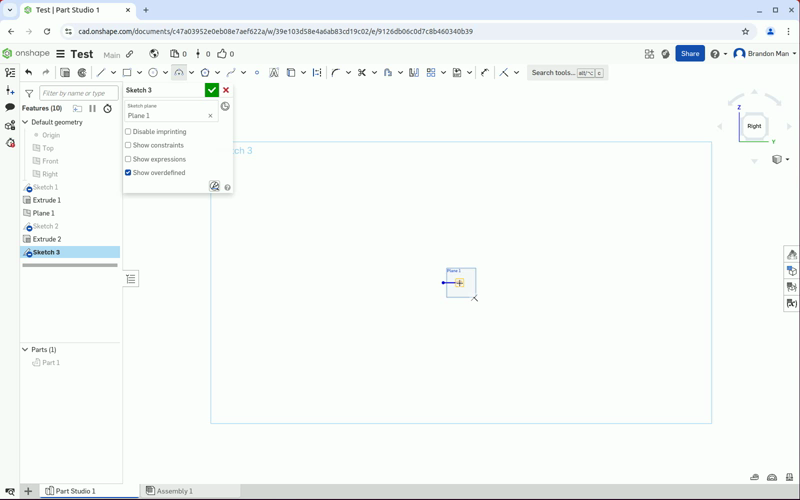
mouse_move(443, 282)
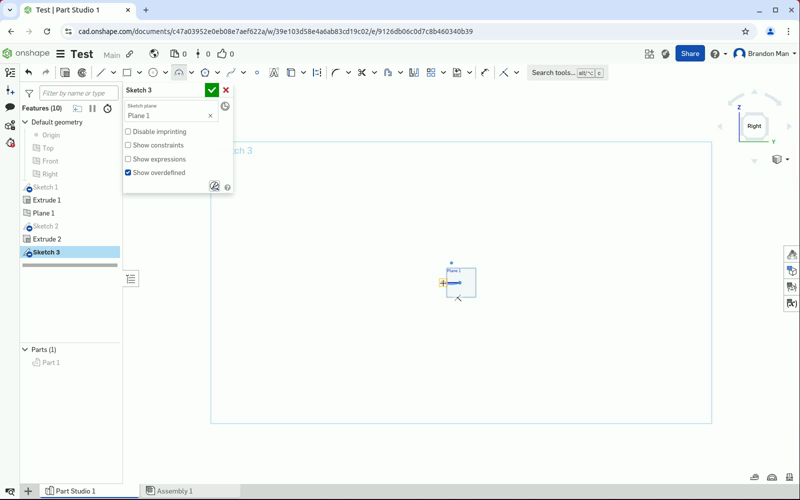
click(443, 282)
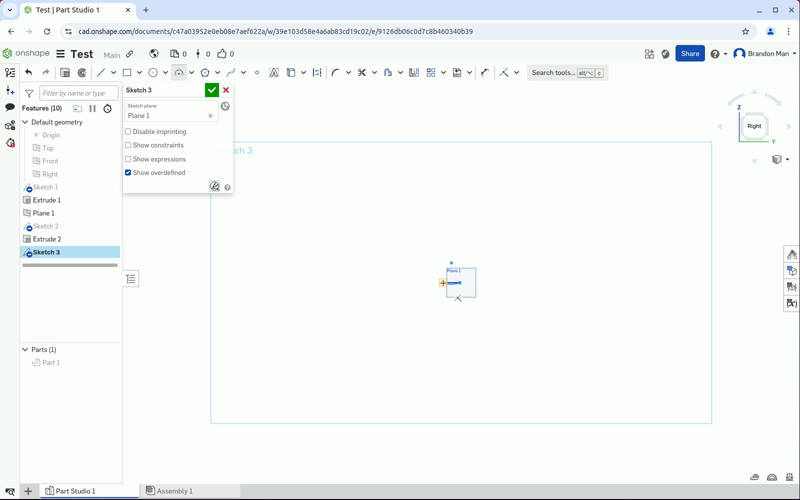
key_down(shift)
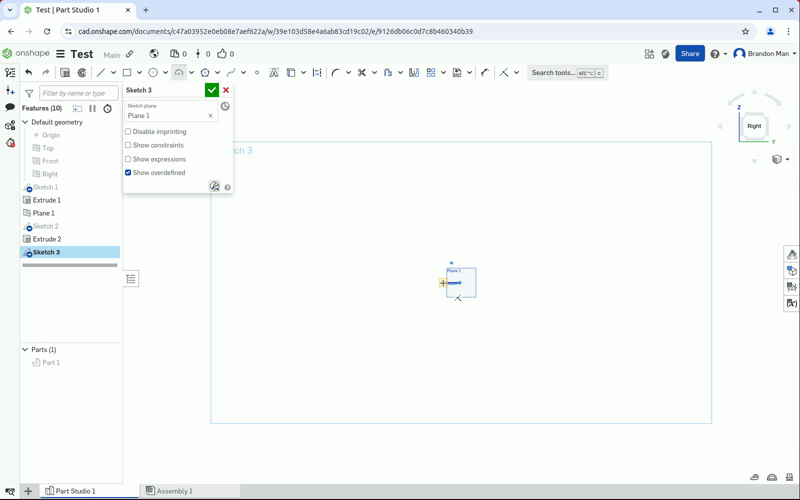
mouse_move(451, 281)
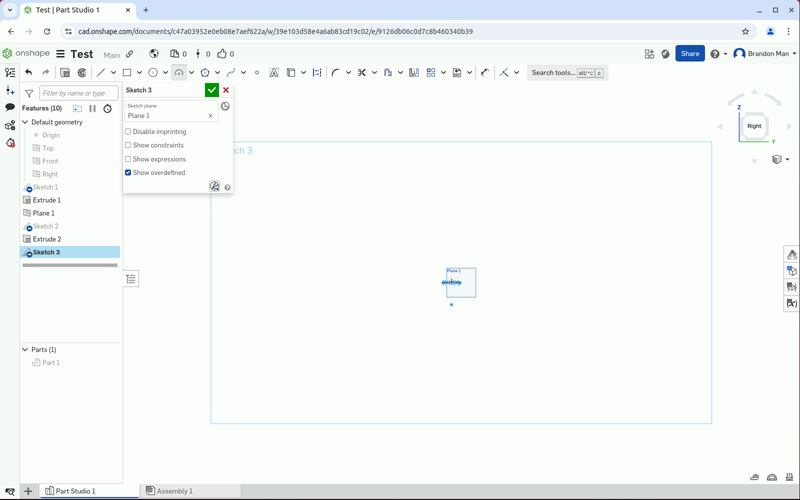
click(451, 281)
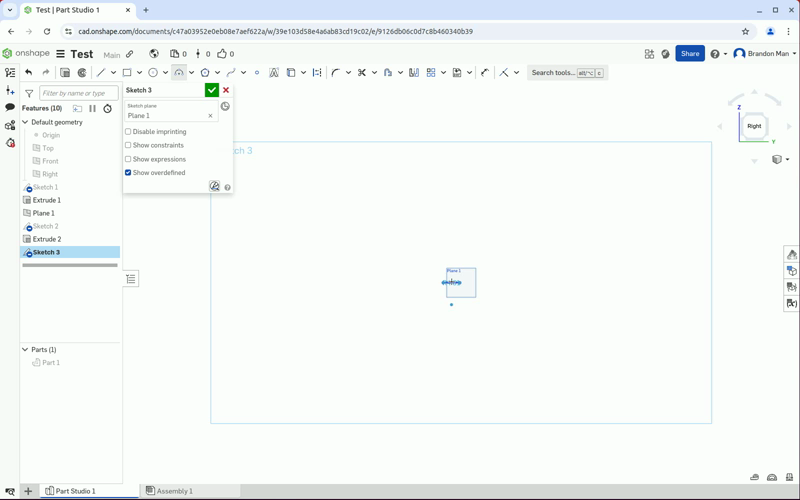
key_up(shift)
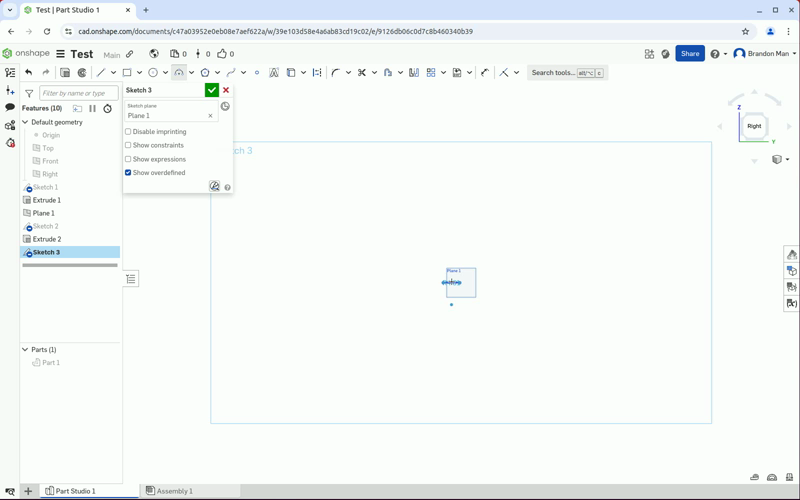
key(esc)
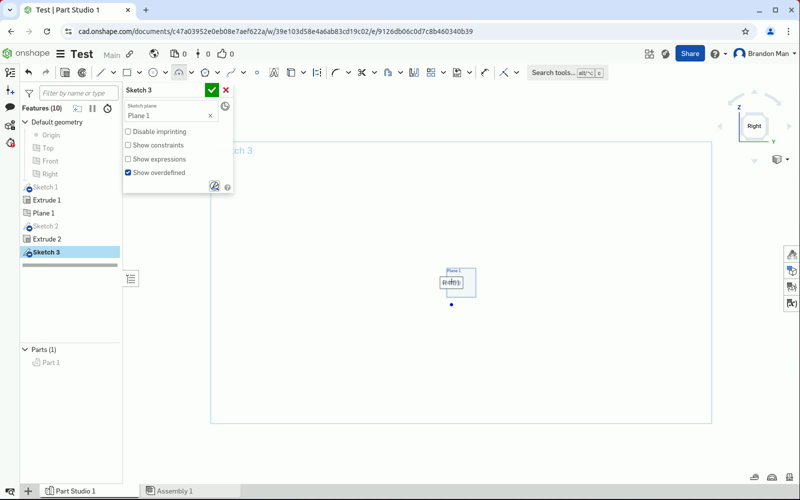
mouse_move(455, 281)
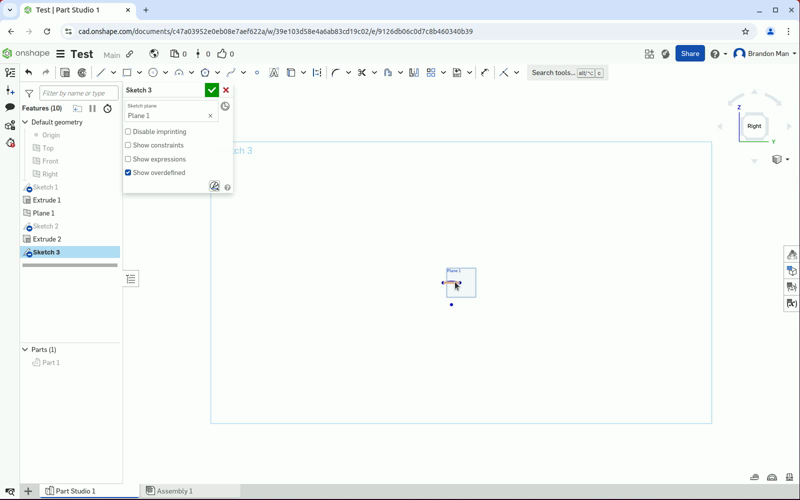
scroll(6)
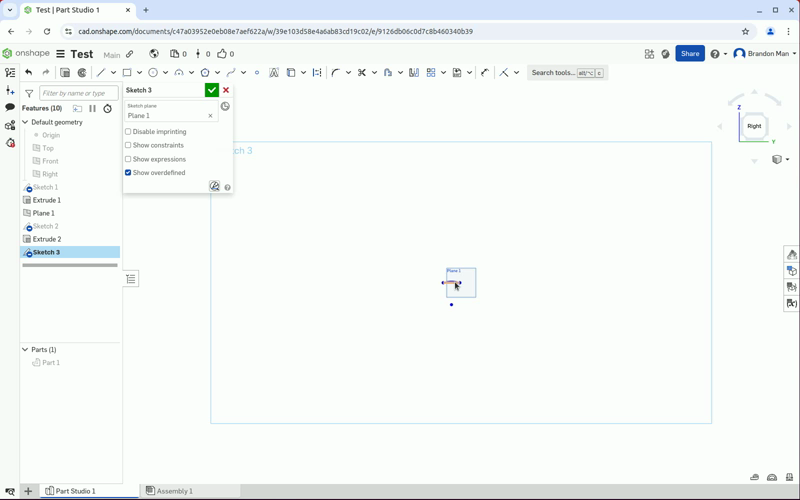
scroll(6)
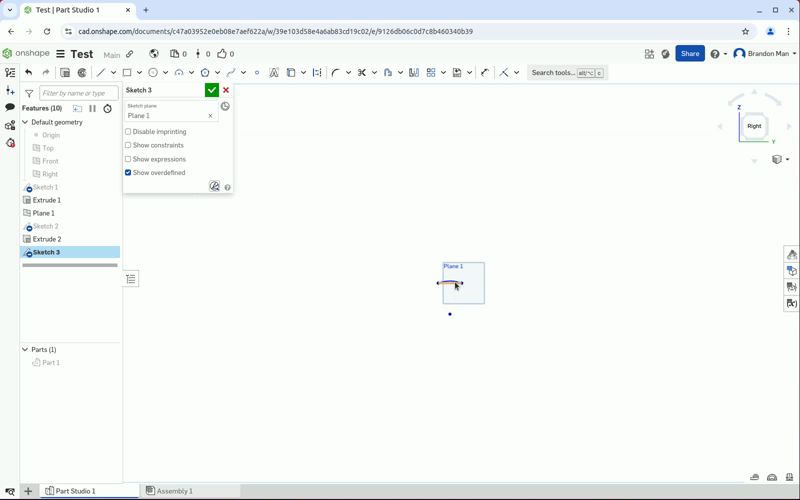
scroll(6)
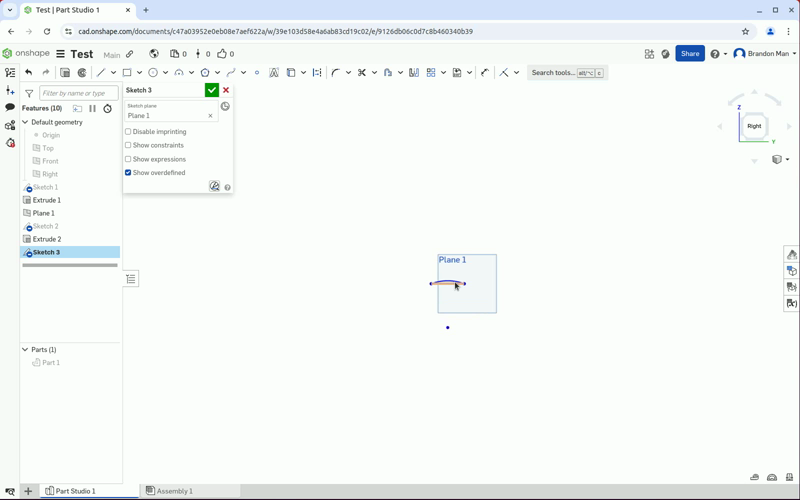
scroll(6)
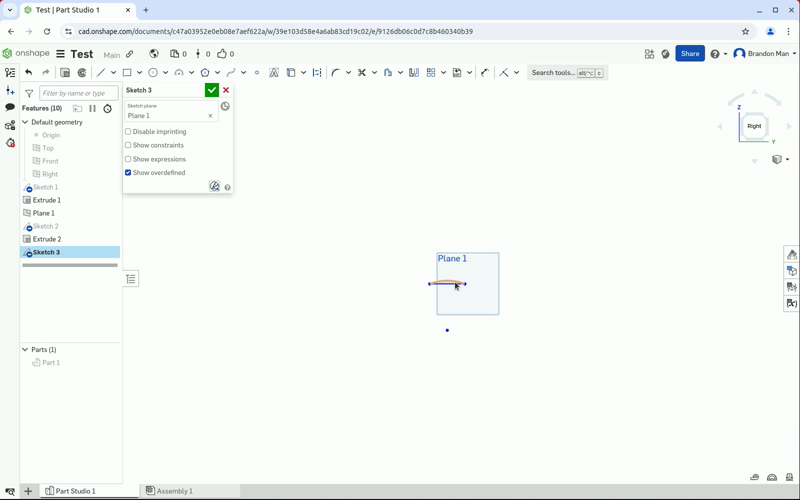
scroll(6)
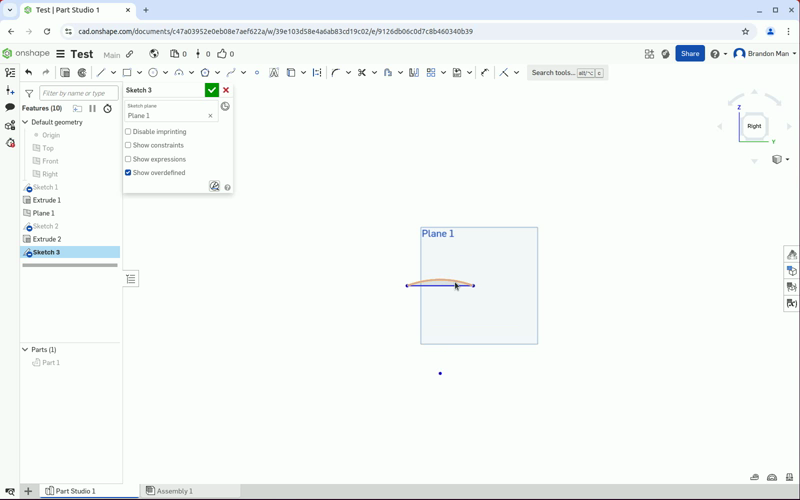
scroll(6)
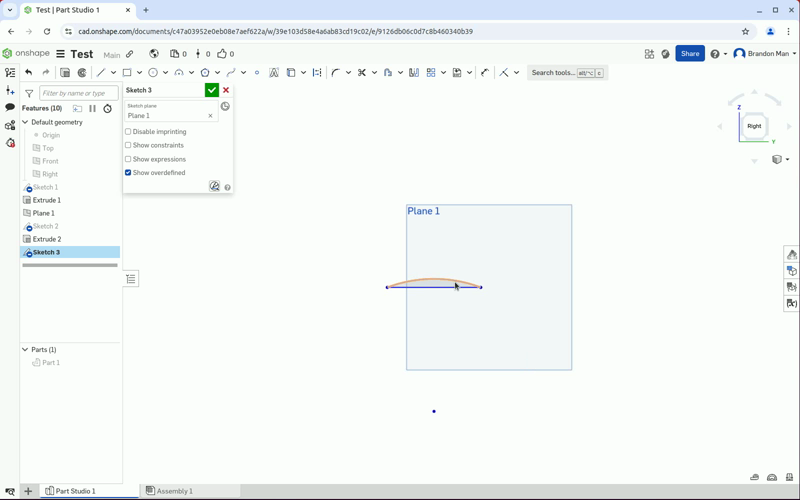
scroll(6)
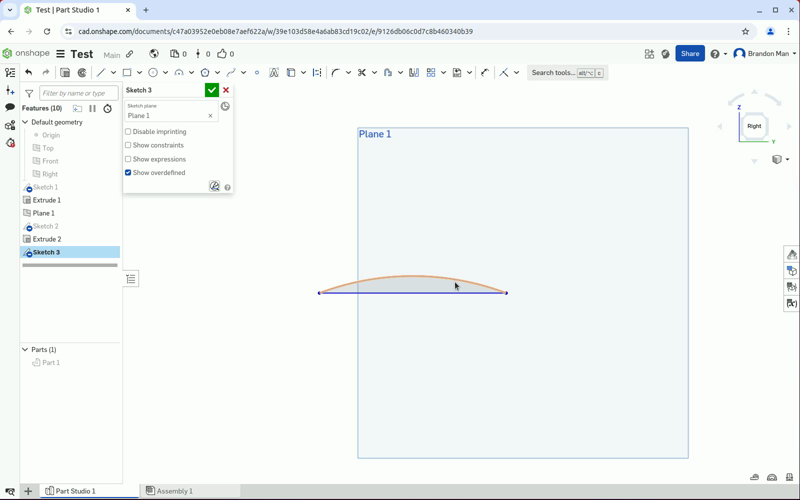
click(455, 281)
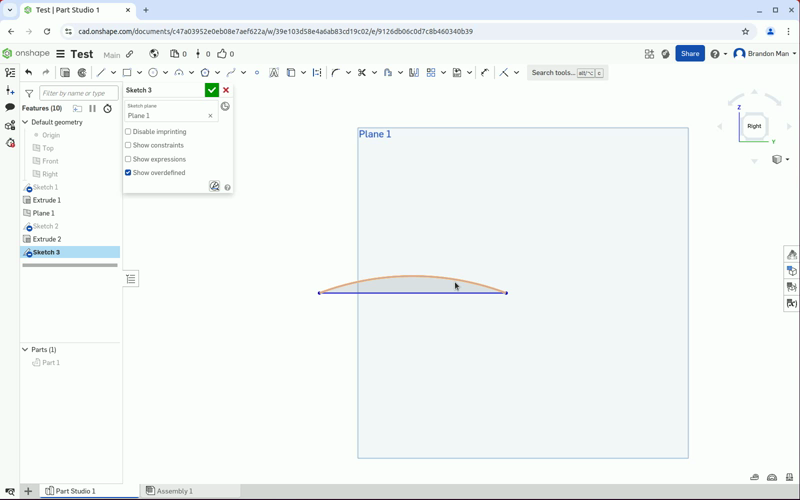
scroll(-6)
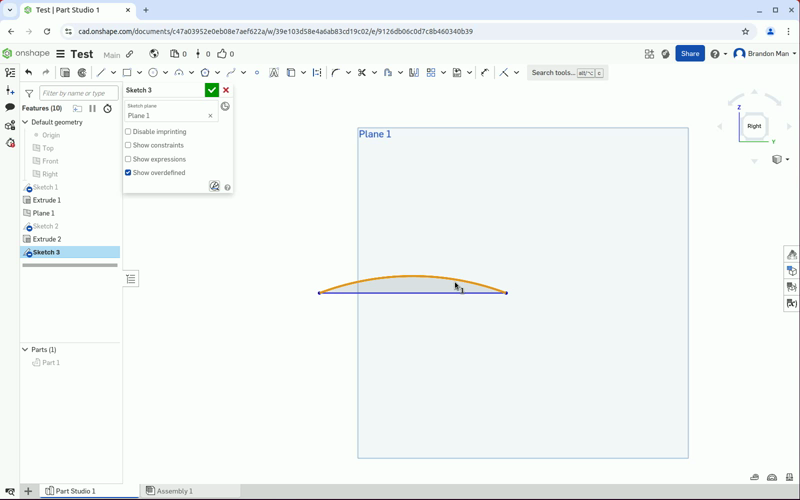
scroll(-6)
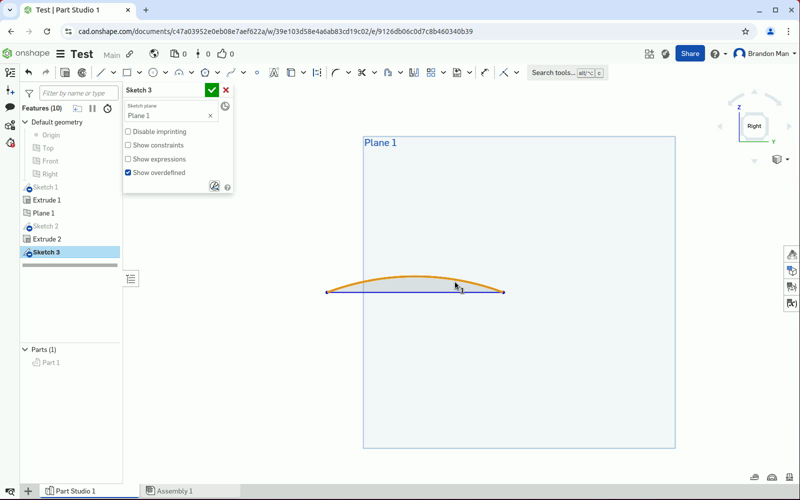
scroll(-6)
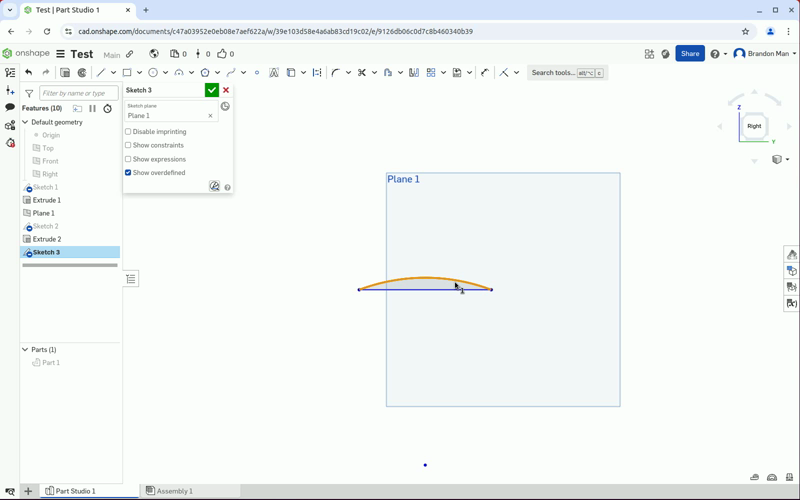
scroll(-6)
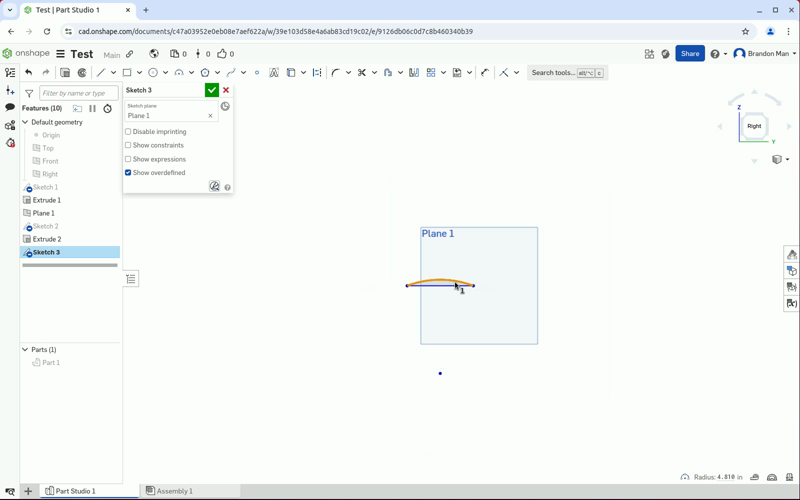
scroll(-6)
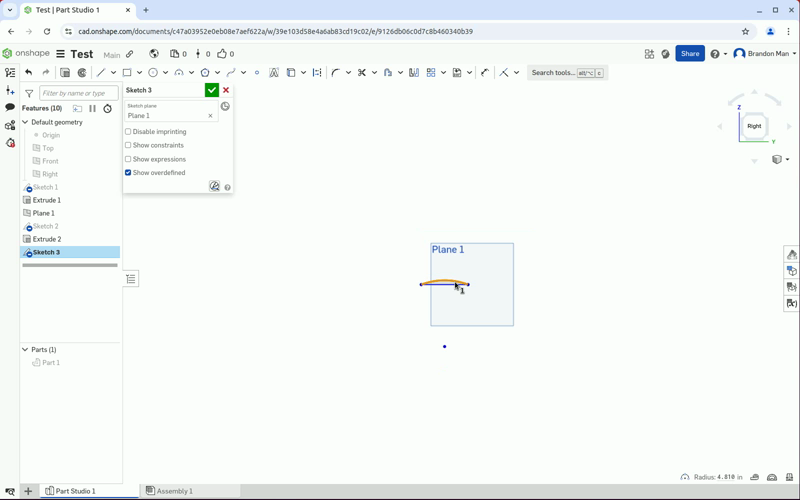
scroll(-6)
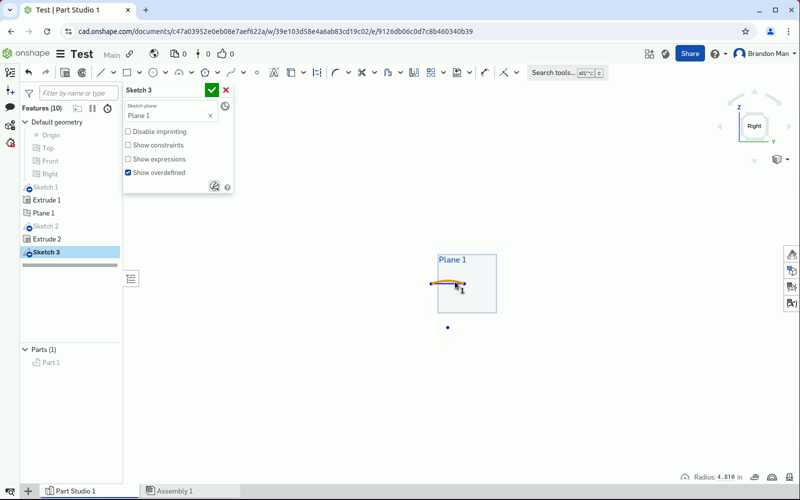
scroll(-6)
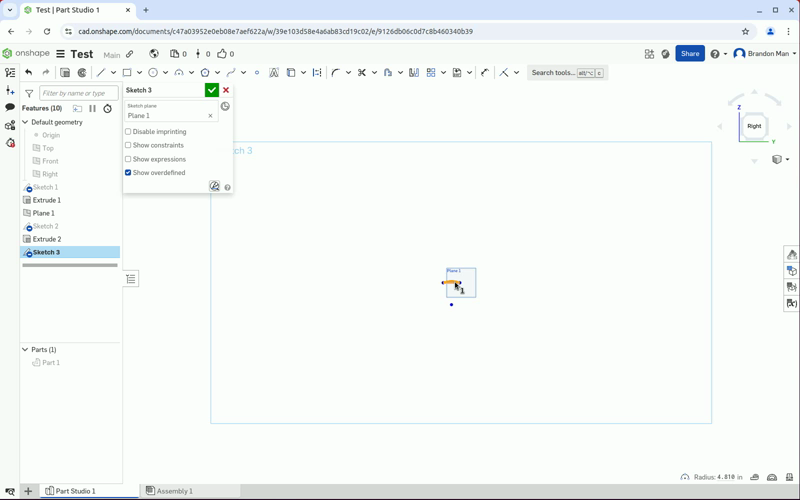
mouse_move(73, 352)
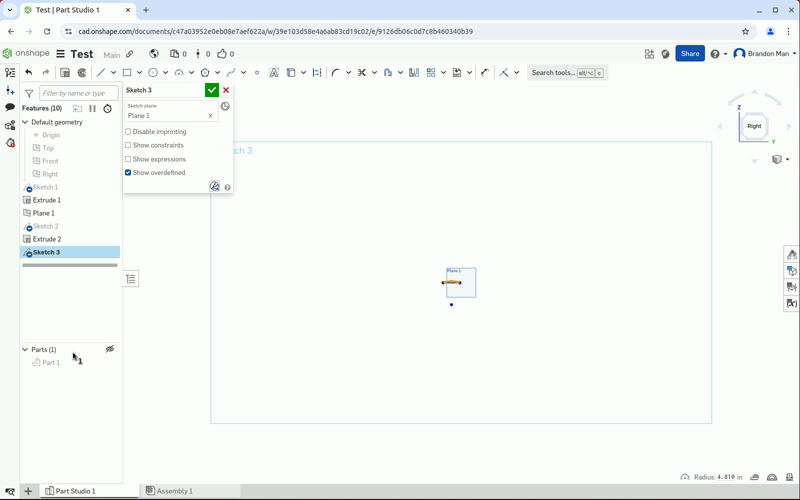
key(shift+y)
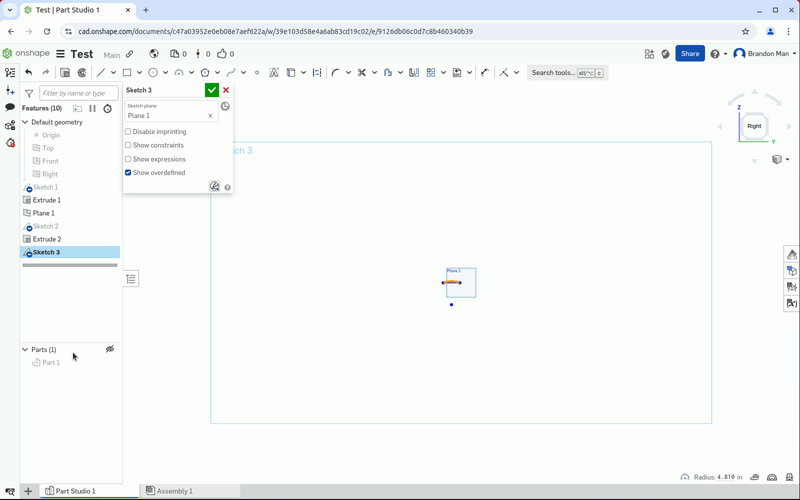
key(shift+e)
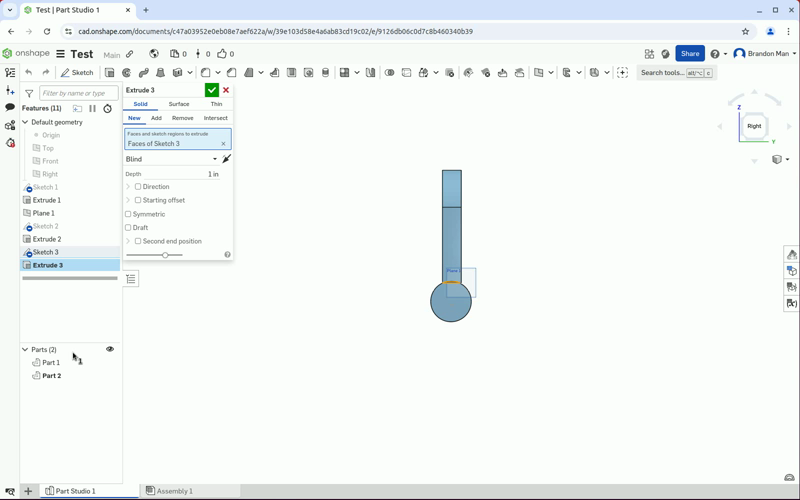
mouse_move(143, 106)
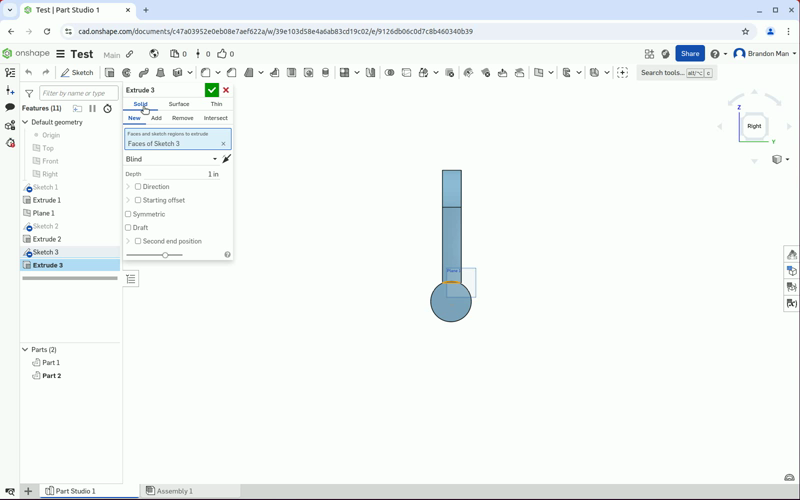
click(143, 106)
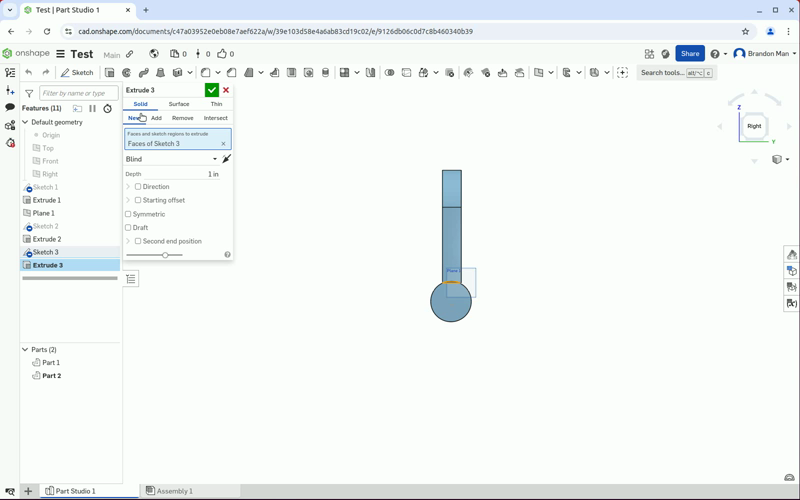
mouse_move(137, 120)
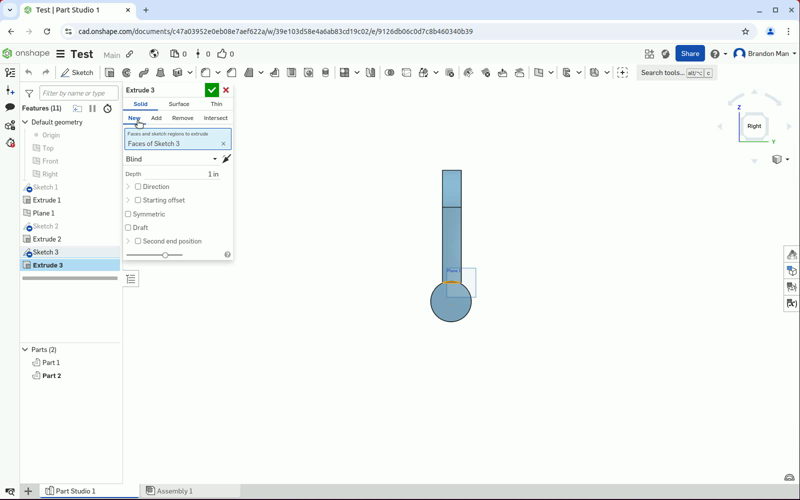
click(137, 120)
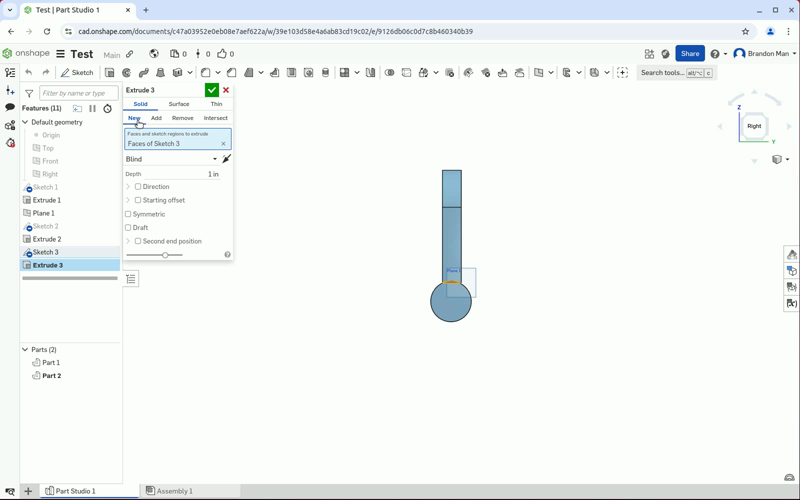
key(tab, 4)
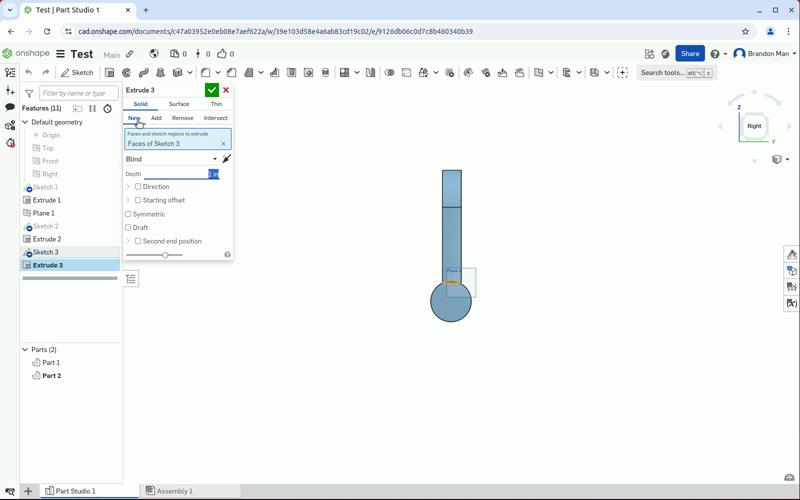
text(-6.258)
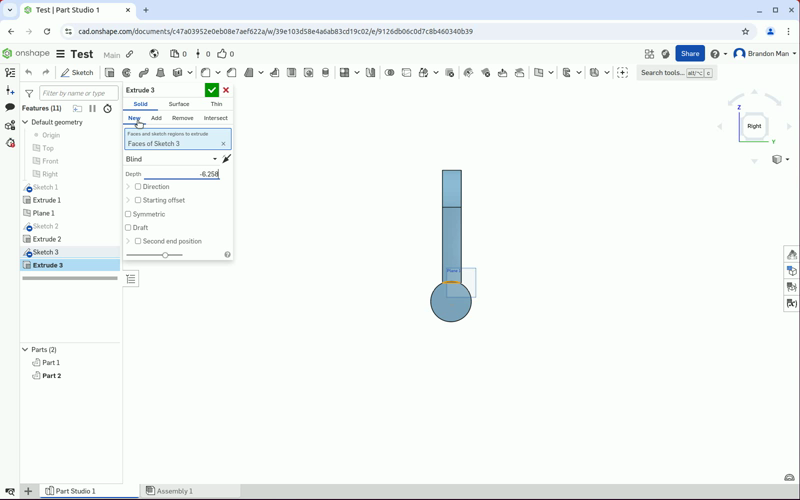
key(enter)
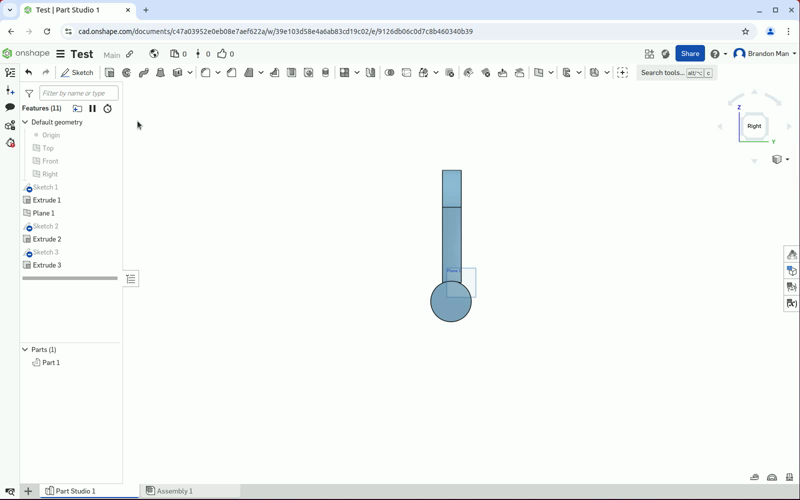
key(shift+h)
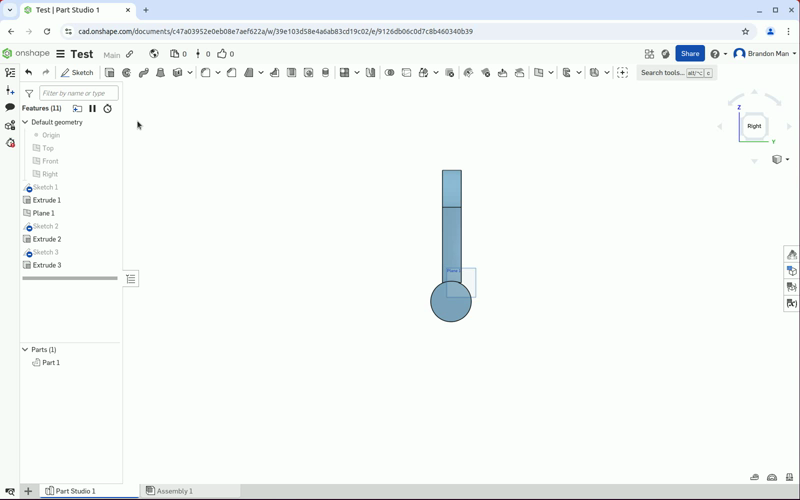
key(shift+h)
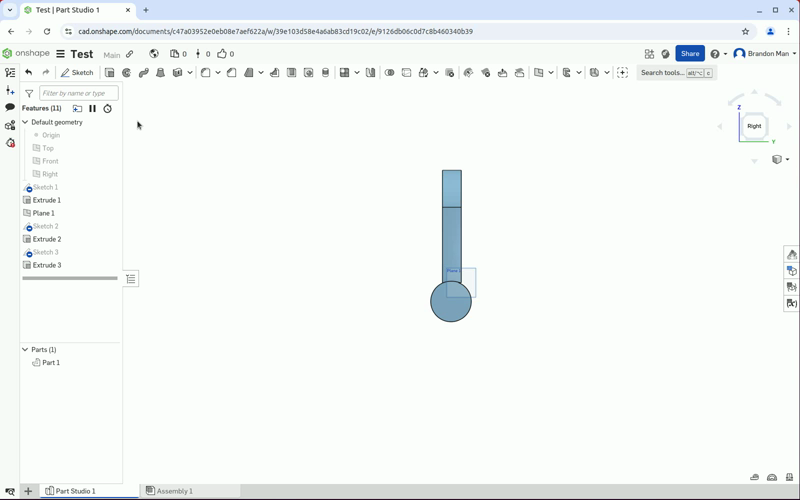
mouse_move(73, 189)
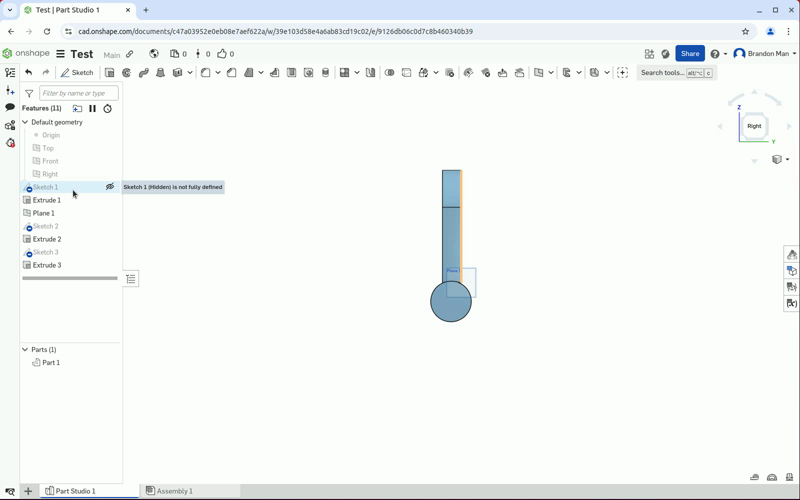
click(73, 189)
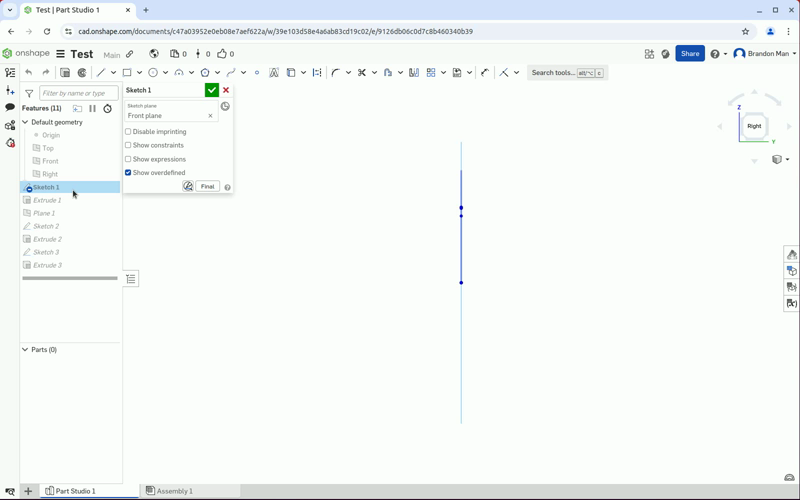
mouse_move(229, 92)
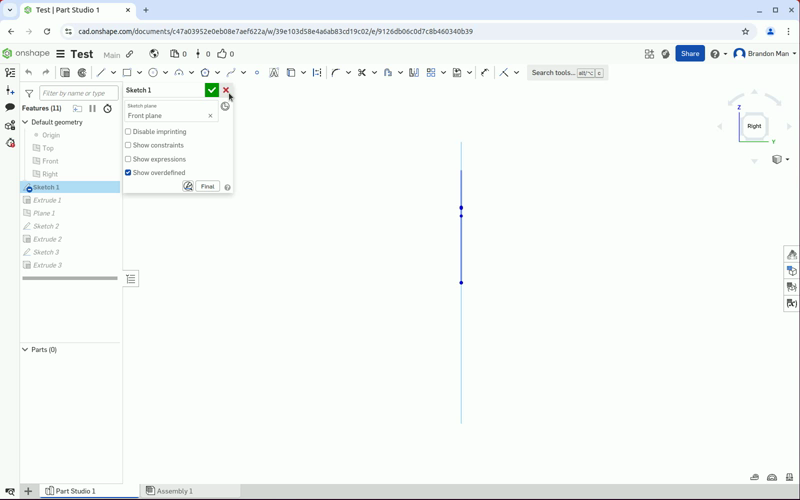
click(229, 92)
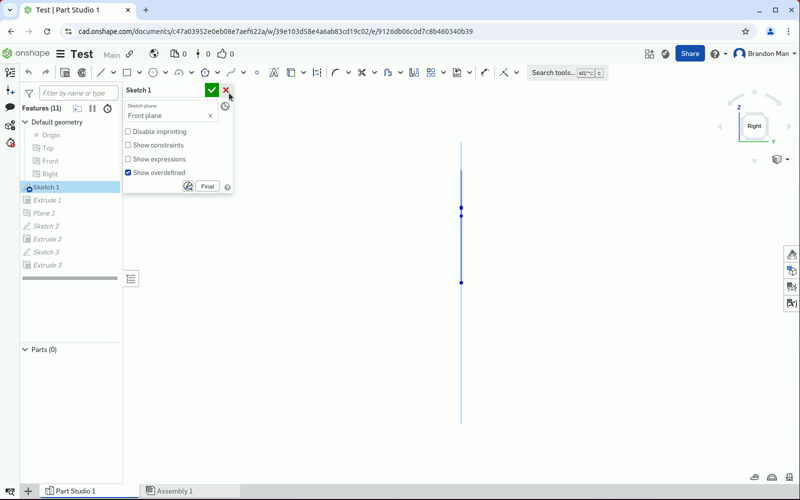
key(shift+s)
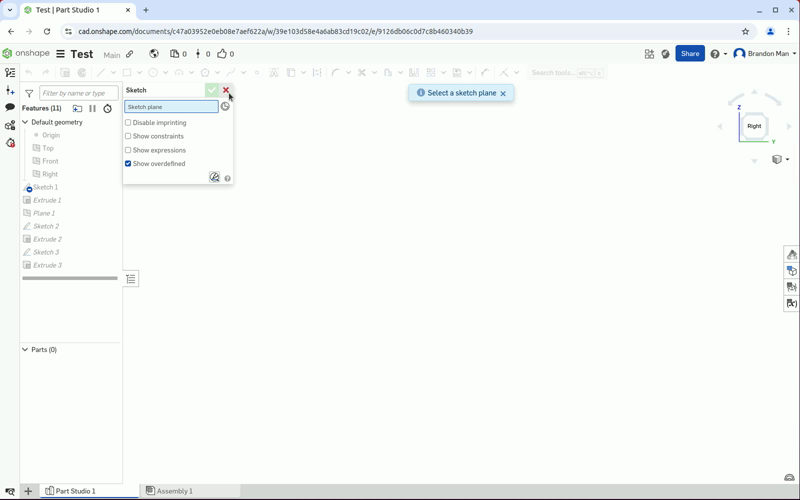
mouse_move(73, 176)
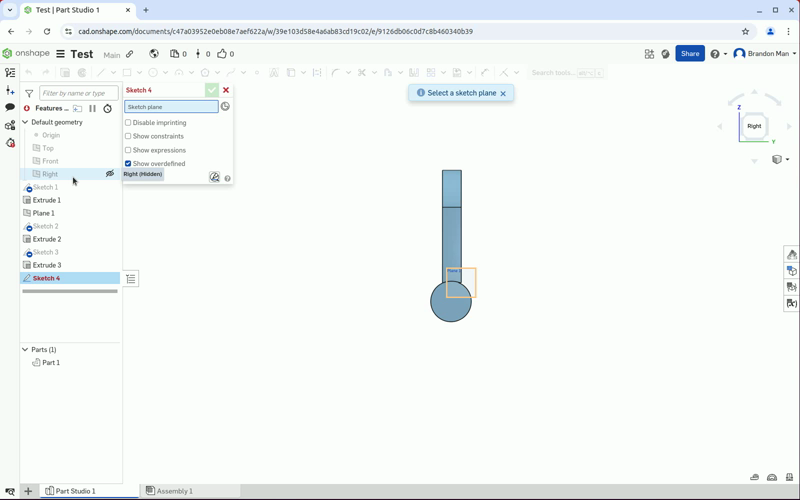
click(73, 176)
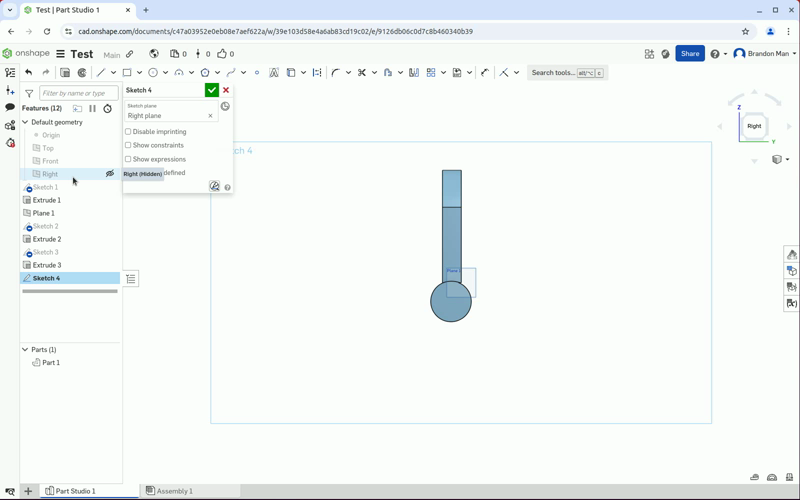
mouse_move(73, 352)
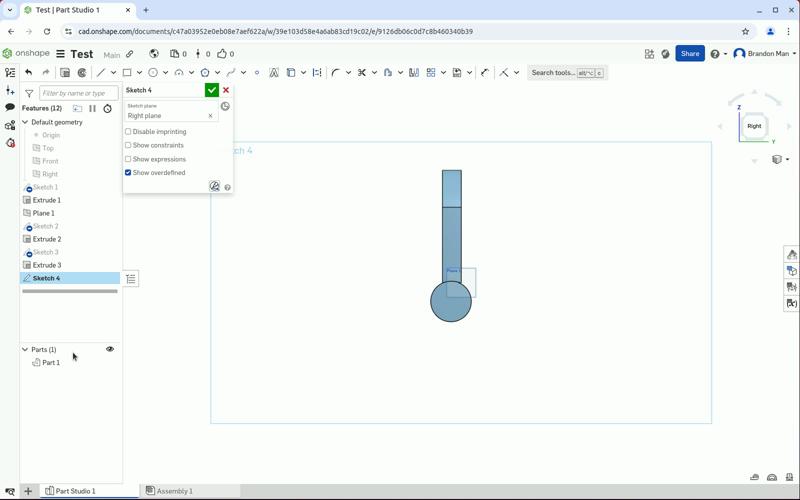
key(y)
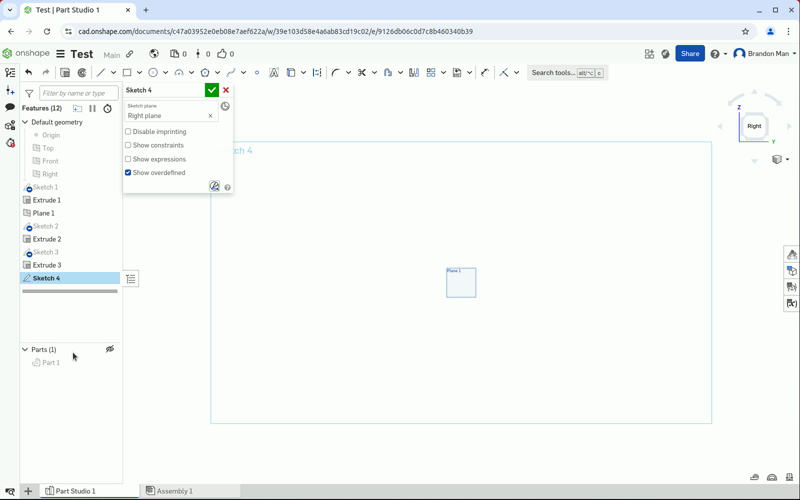
key(a)
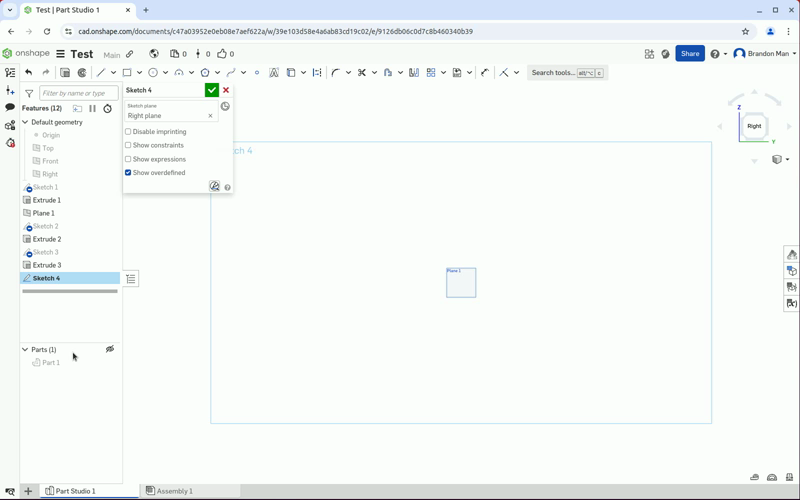
key_down(shift)
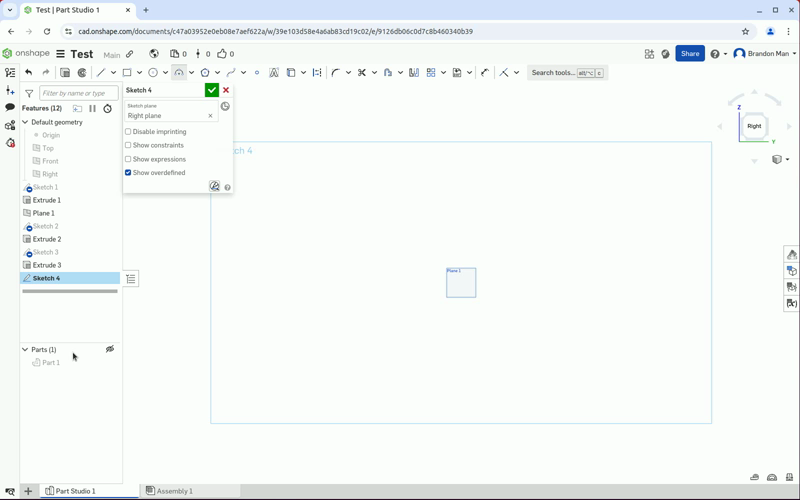
mouse_move(443, 282)
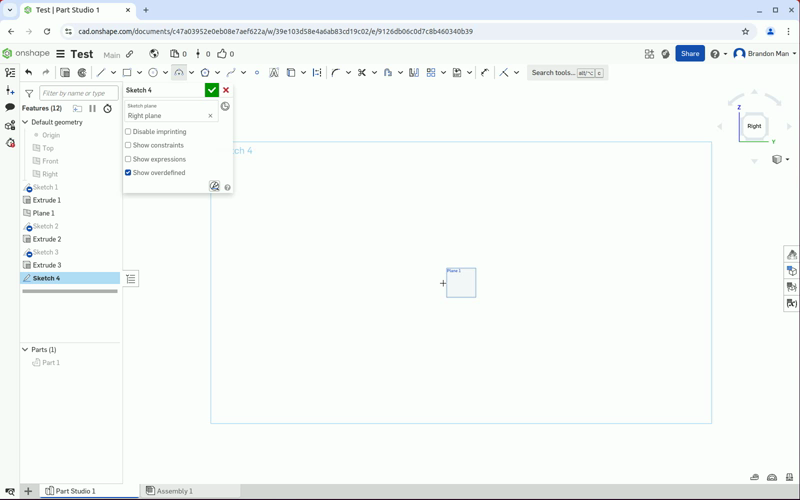
click(443, 282)
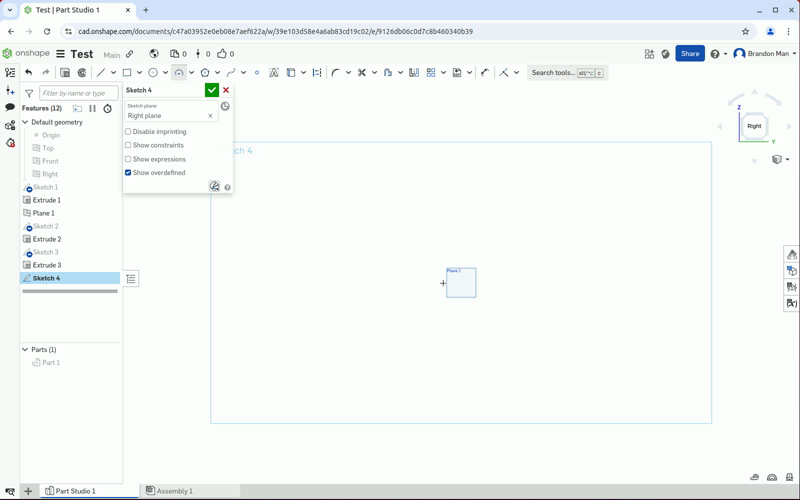
key_up(shift)
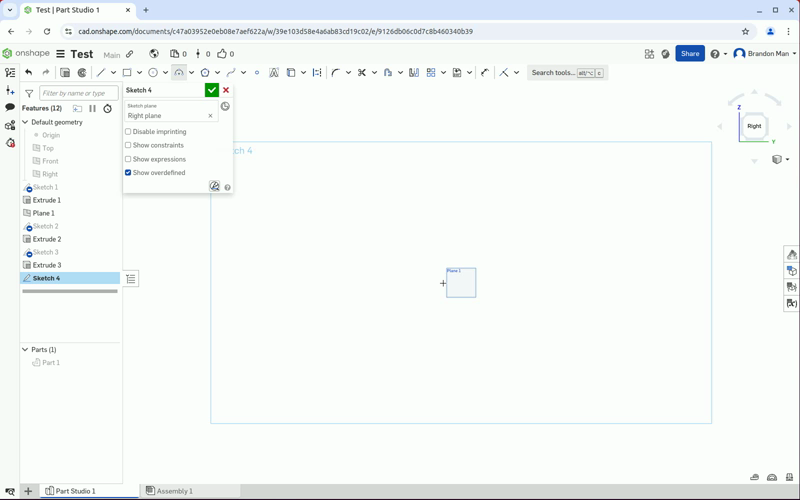
key_down(shift)
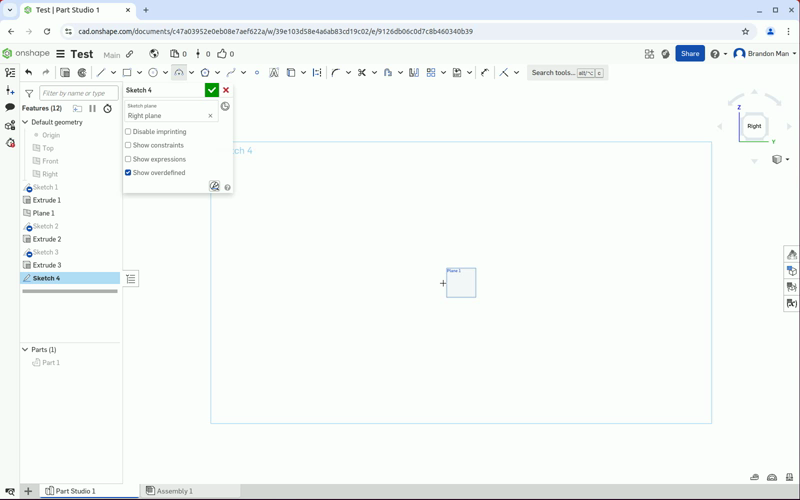
mouse_move(458, 282)
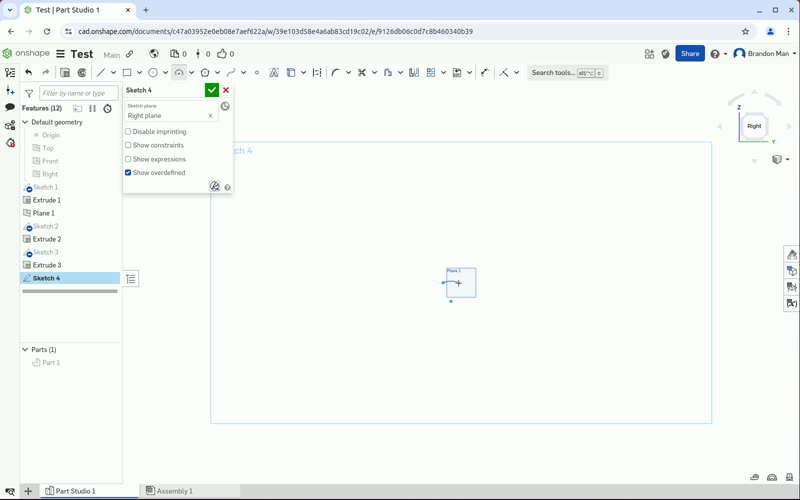
click(458, 282)
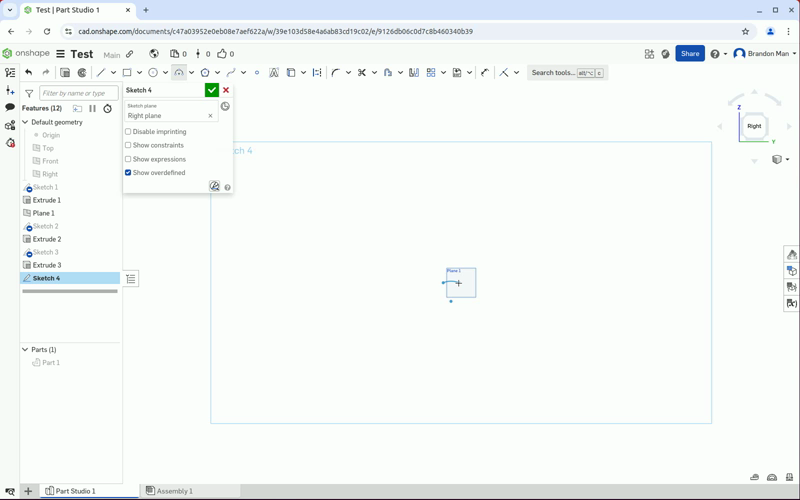
mouse_move(450, 321)
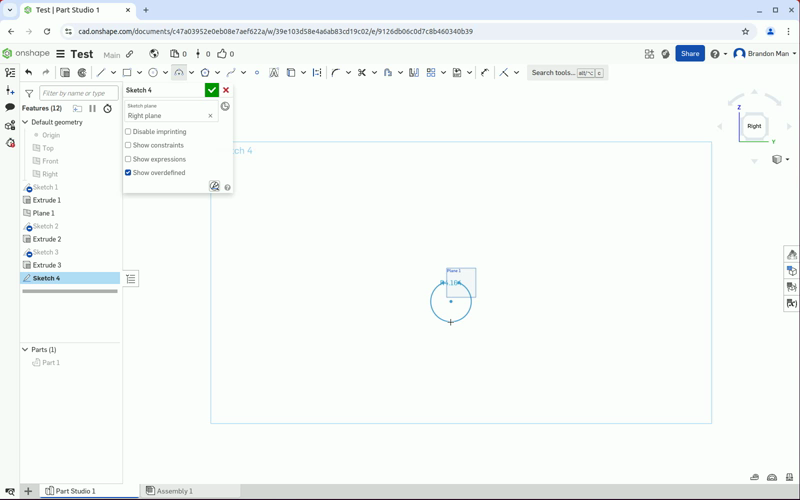
click(450, 321)
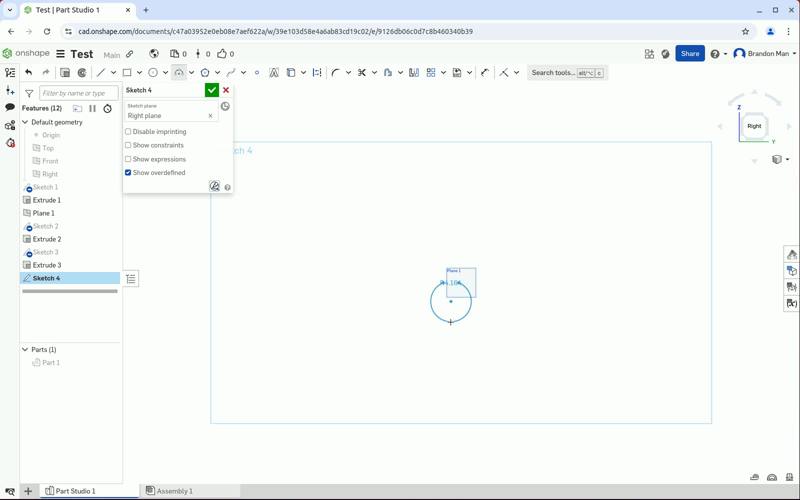
key_up(shift)
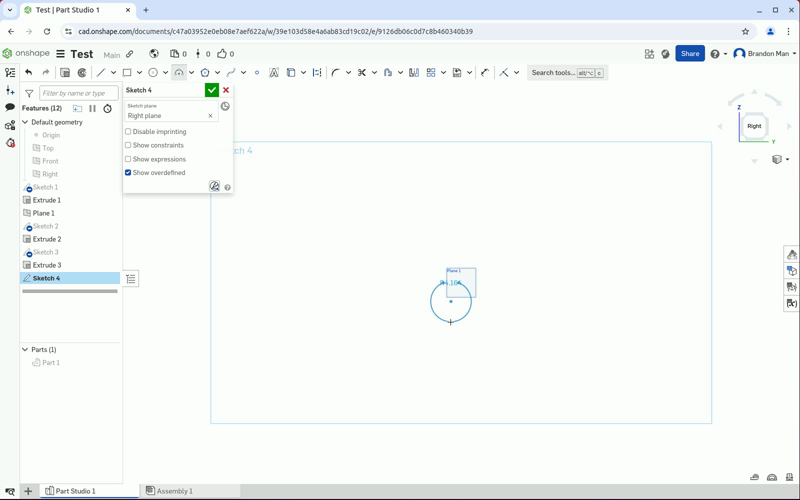
key(esc)
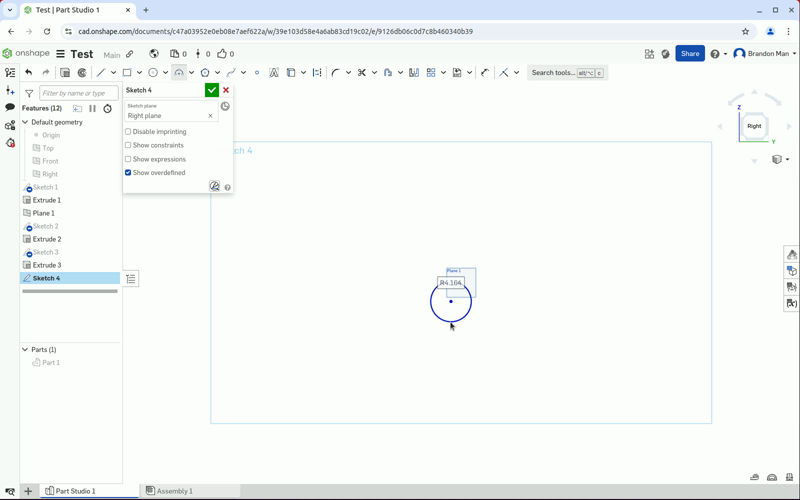
key(l)
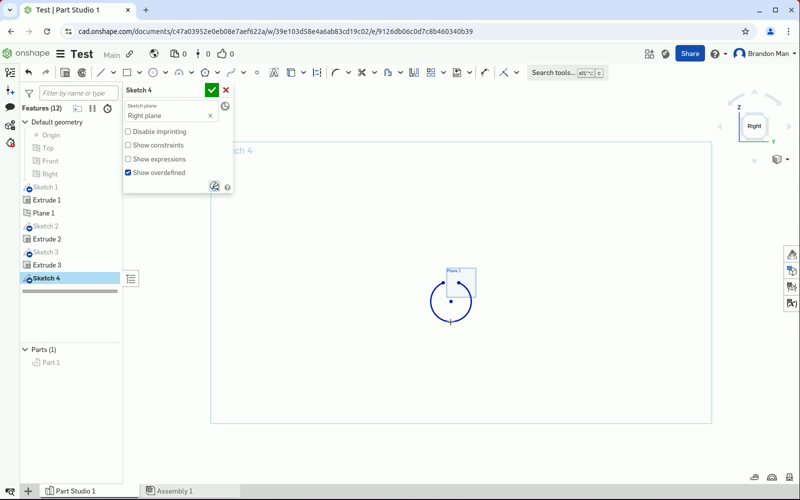
mouse_move(458, 282)
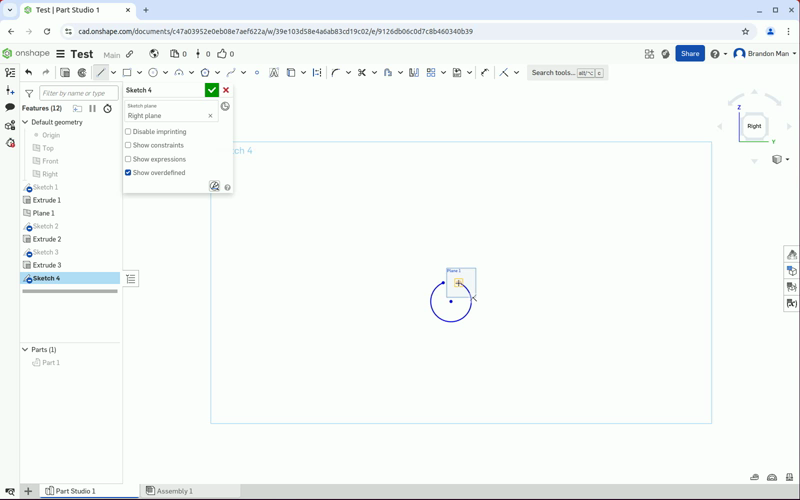
click(458, 282)
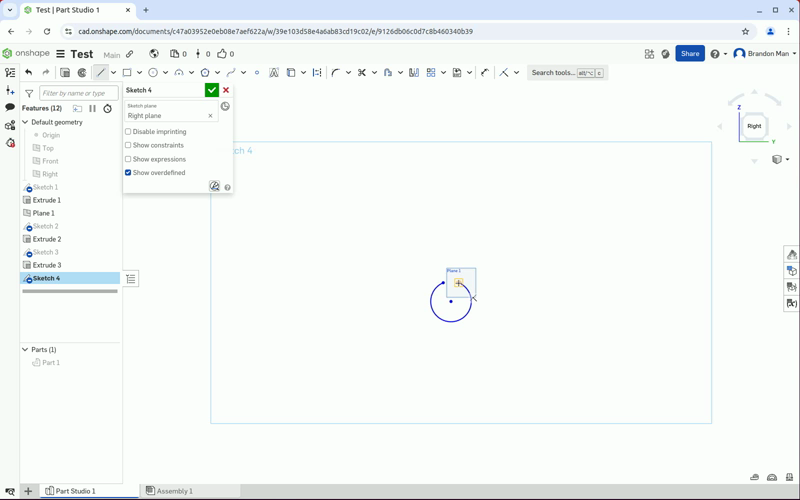
mouse_move(488, 282)
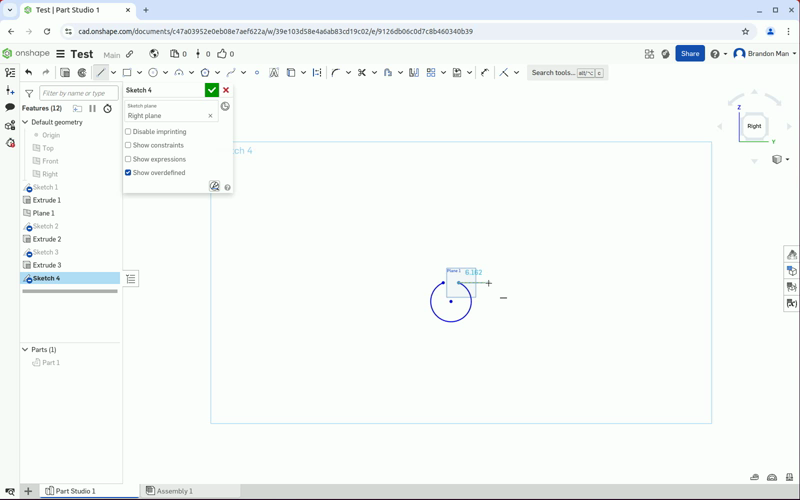
key_down(shift)
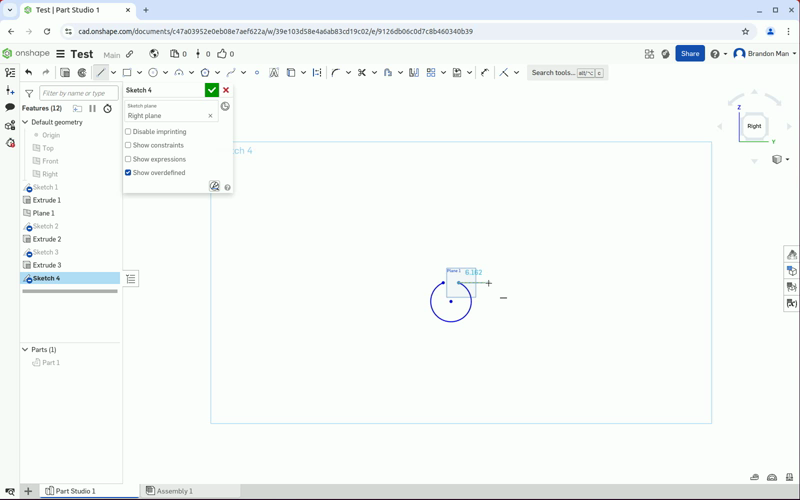
mouse_move(443, 282)
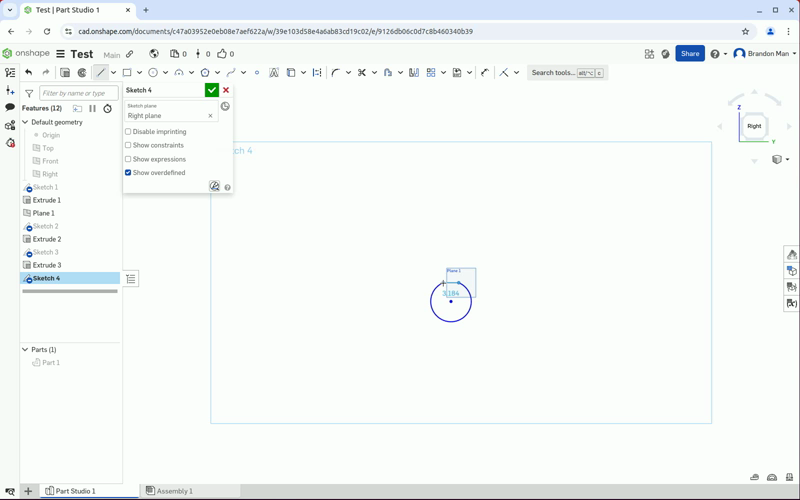
key_up(shift)
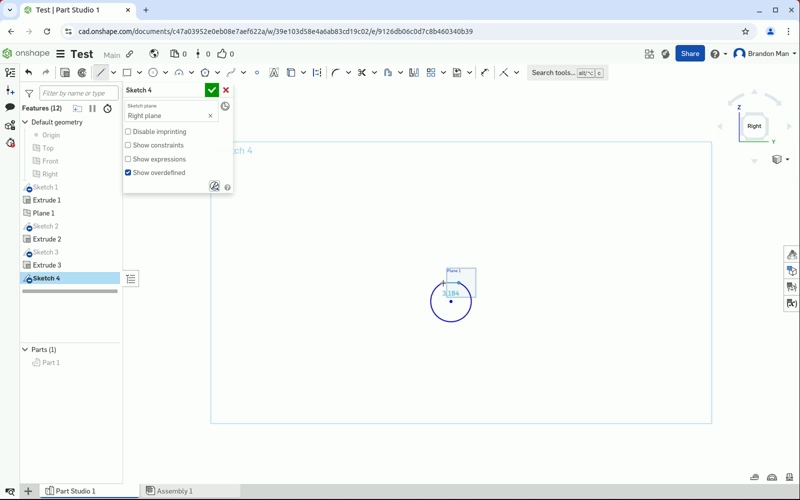
click(443, 282)
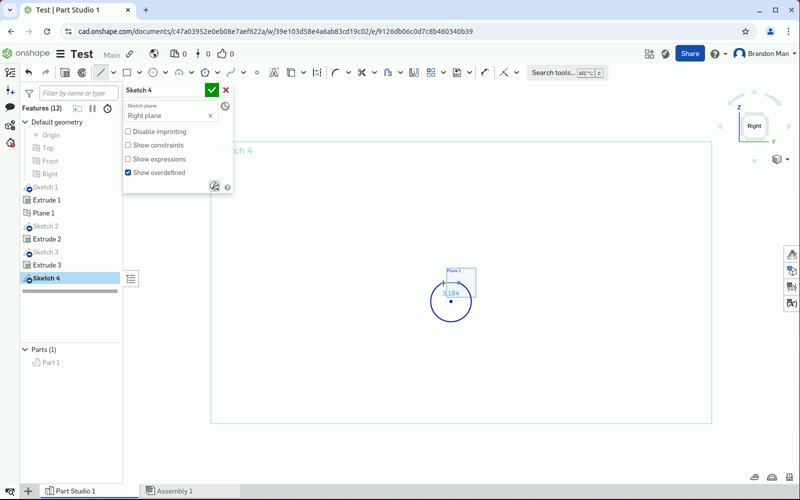
key(esc)
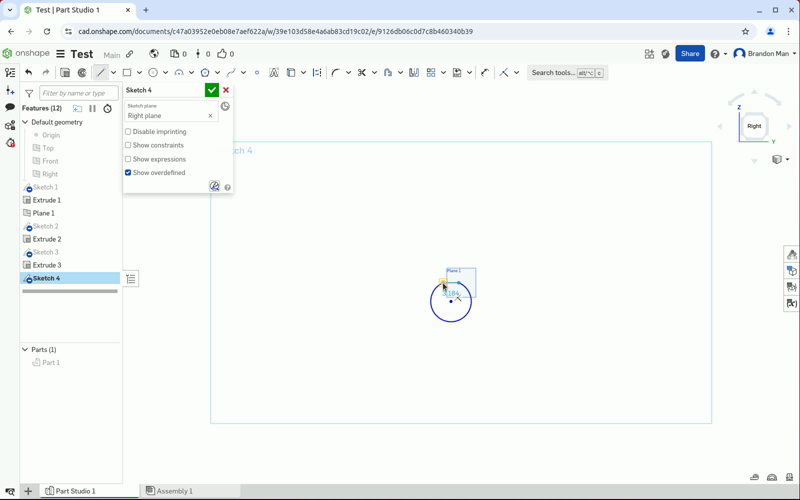
mouse_move(448, 308)
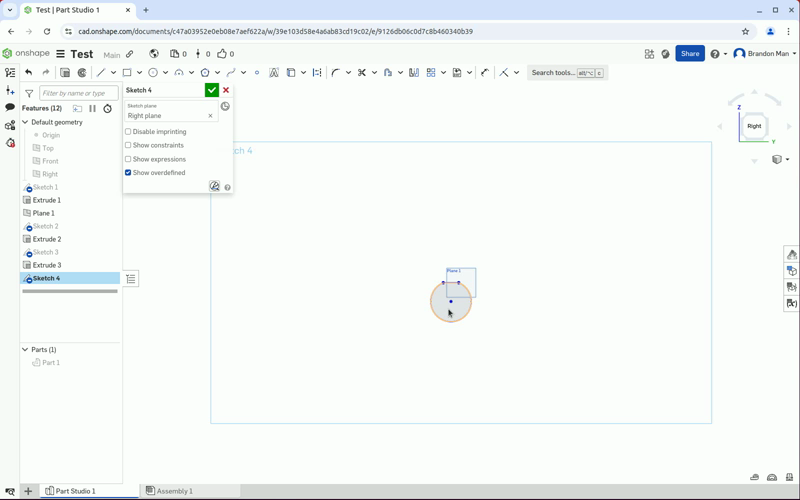
scroll(6)
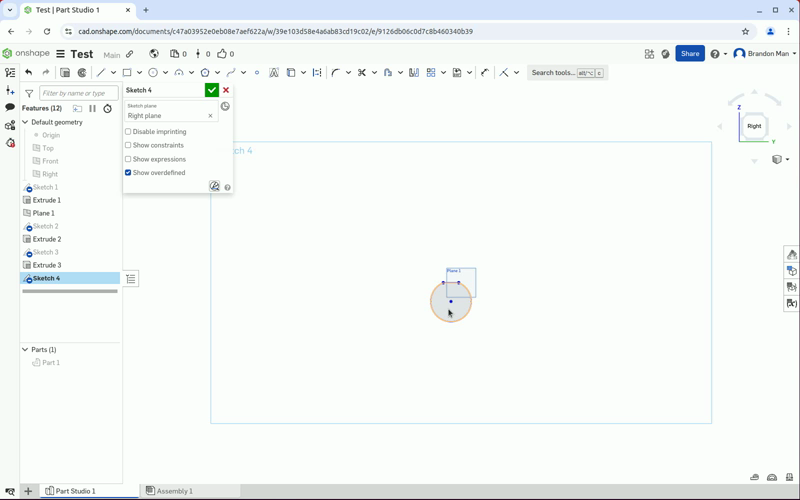
scroll(6)
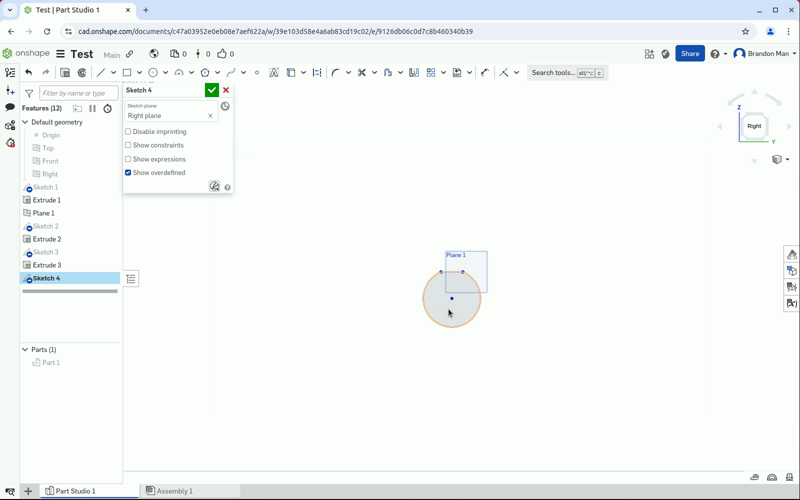
scroll(6)
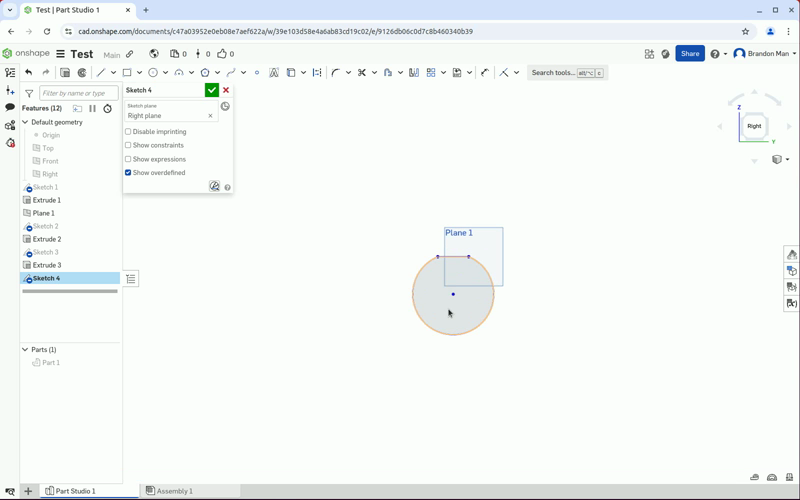
scroll(6)
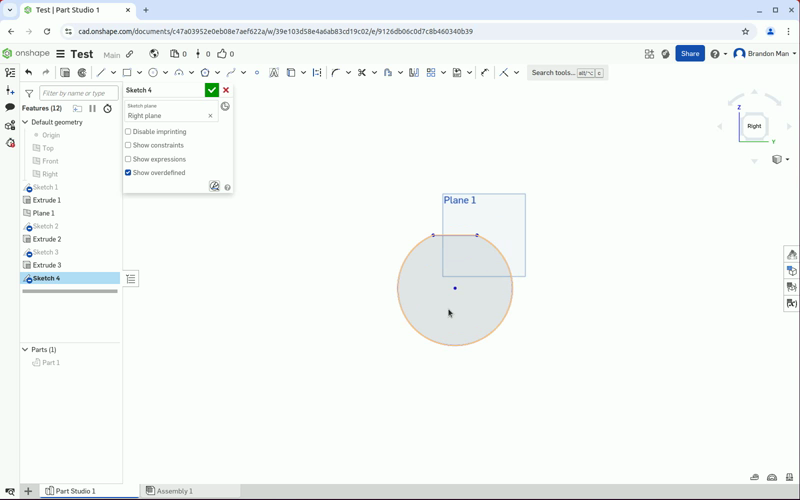
scroll(6)
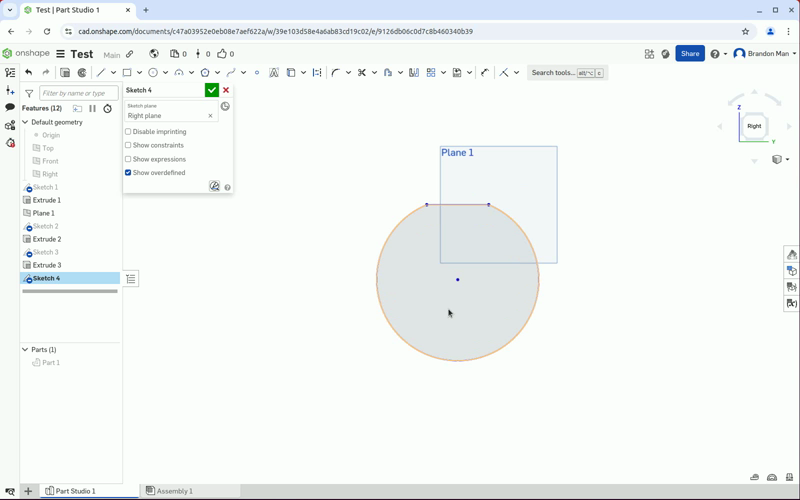
scroll(6)
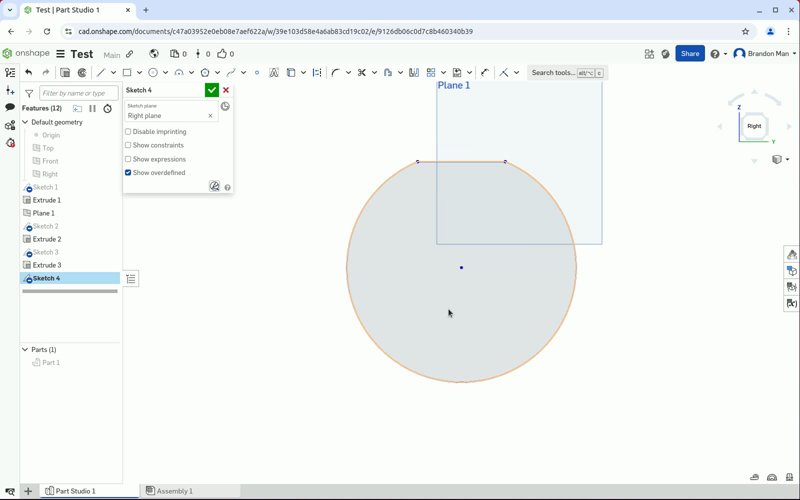
scroll(6)
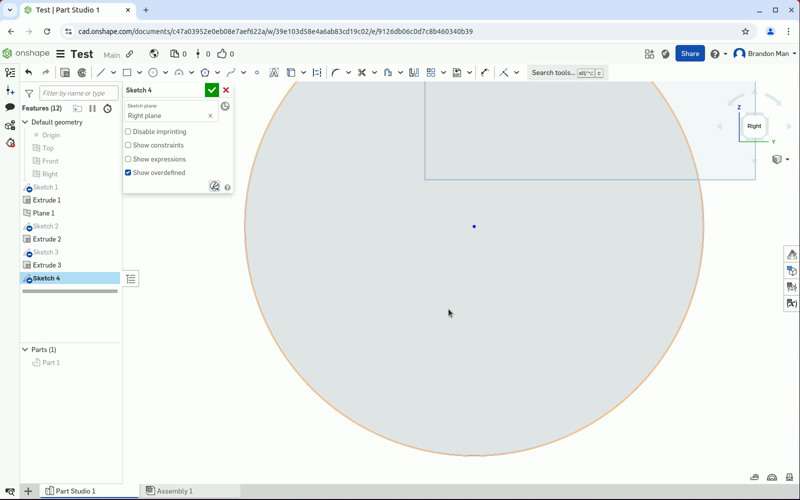
click(448, 308)
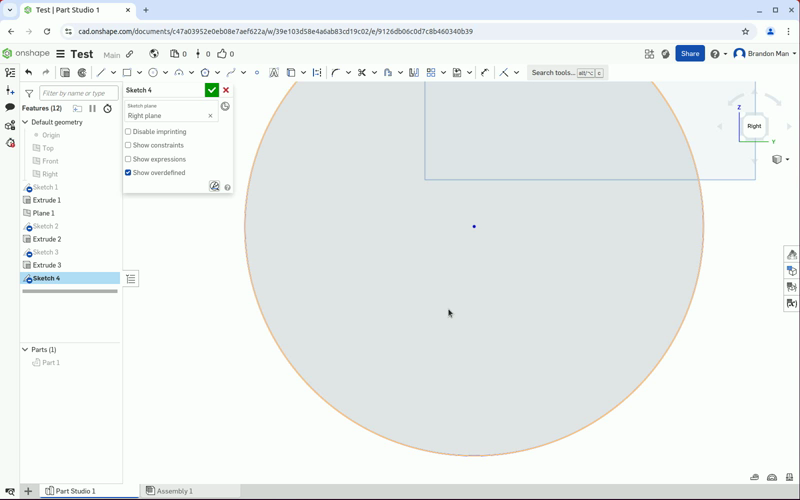
scroll(-6)
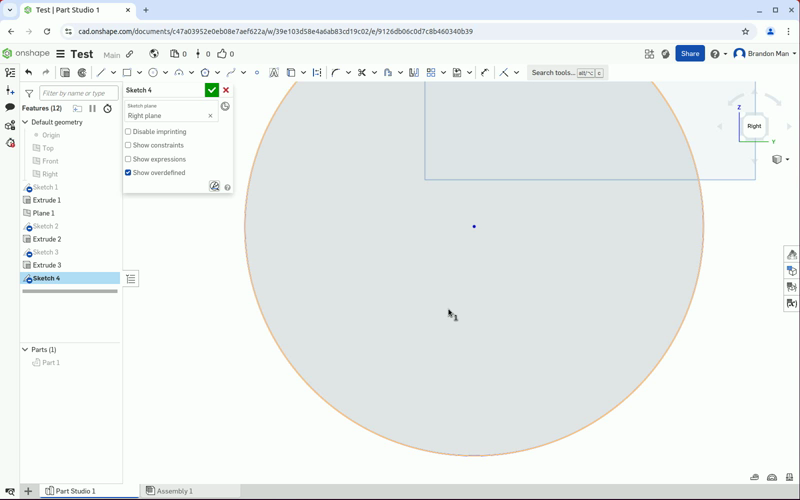
scroll(-6)
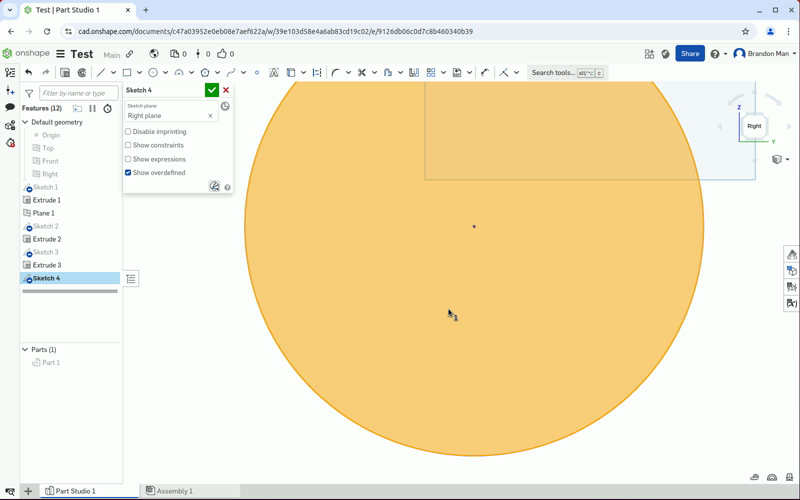
scroll(-6)
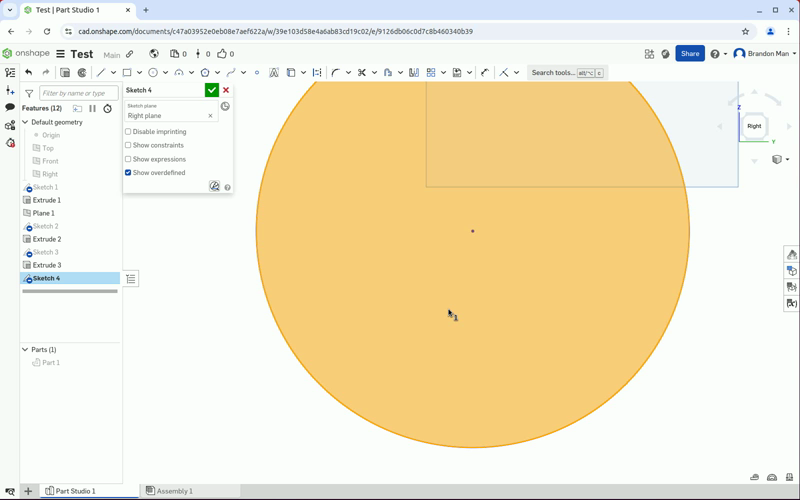
scroll(-6)
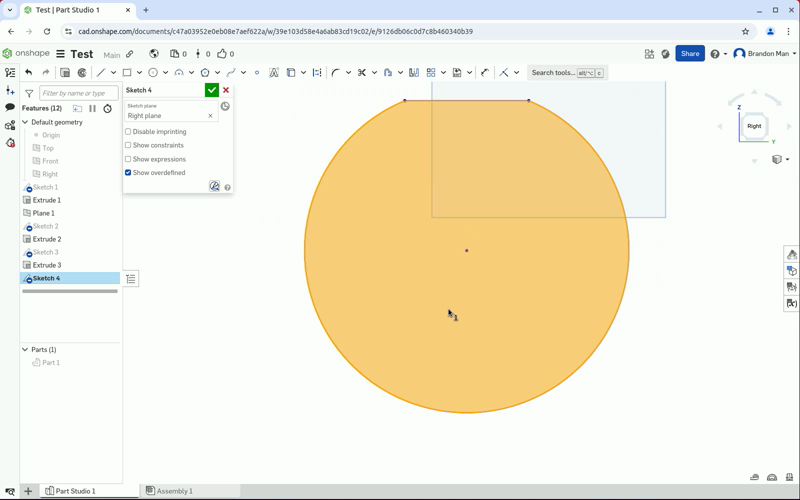
scroll(-6)
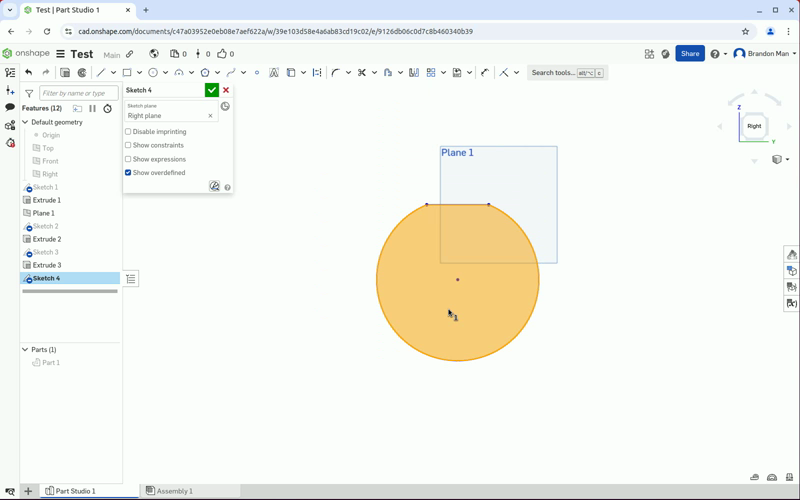
scroll(-6)
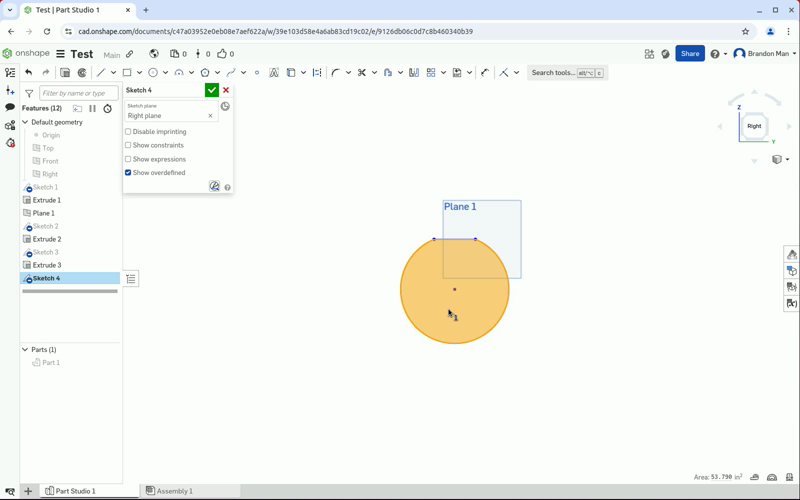
scroll(-6)
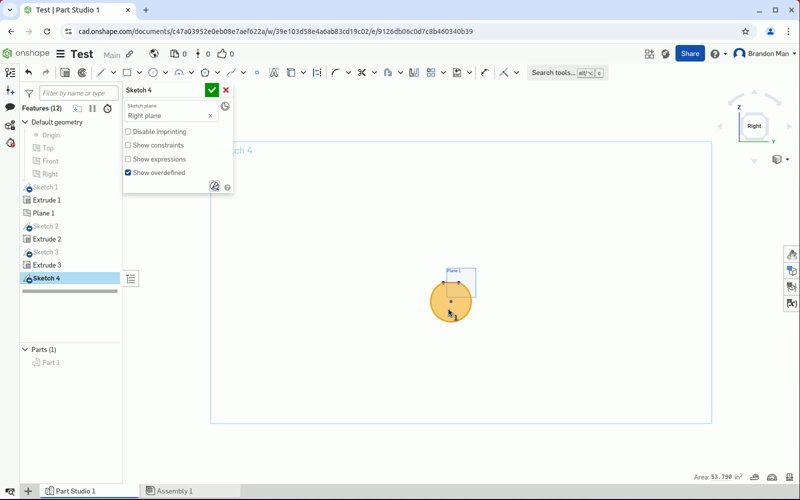
mouse_move(73, 352)
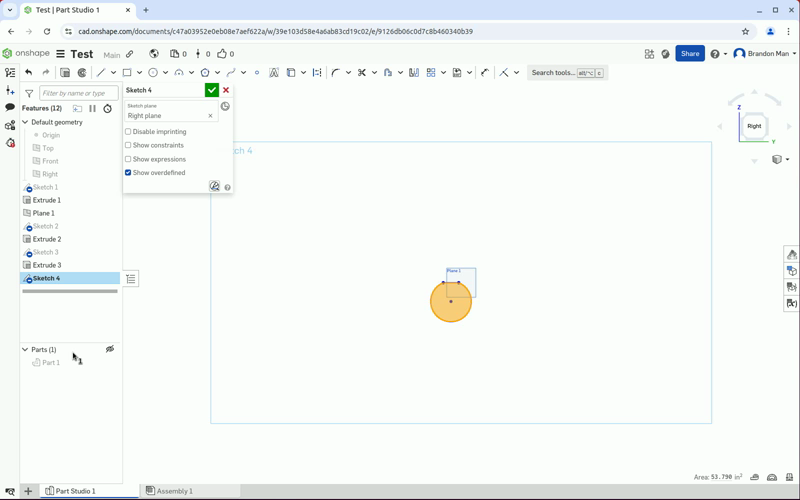
key(shift+y)
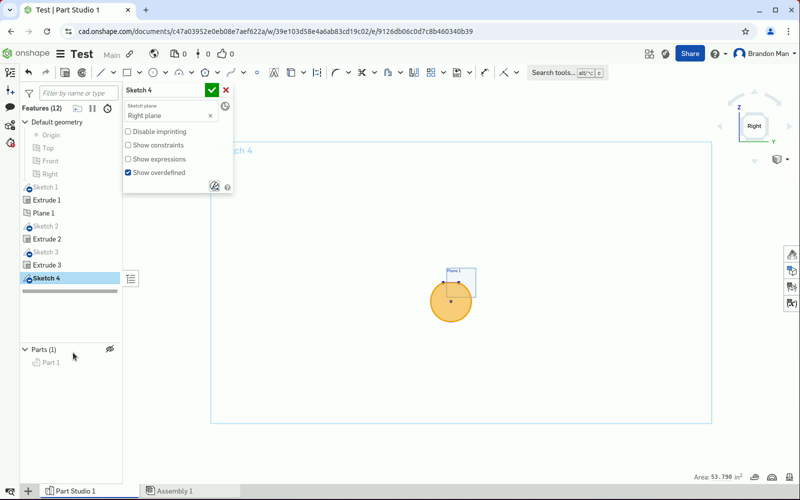
key(shift+e)
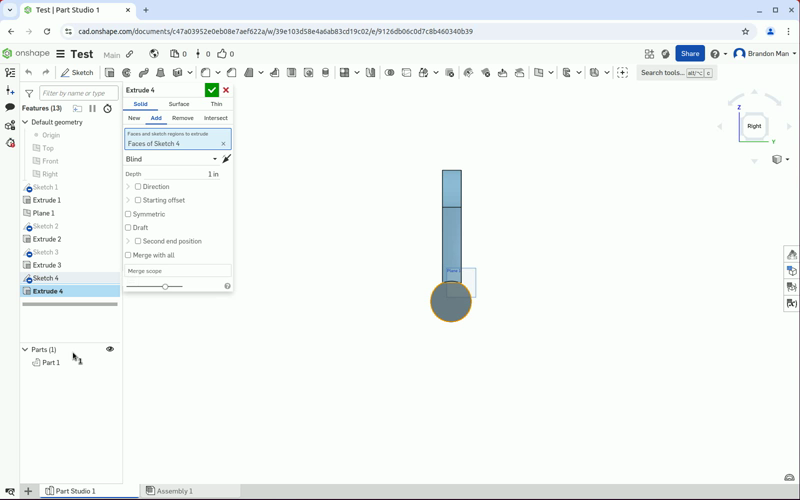
mouse_move(143, 106)
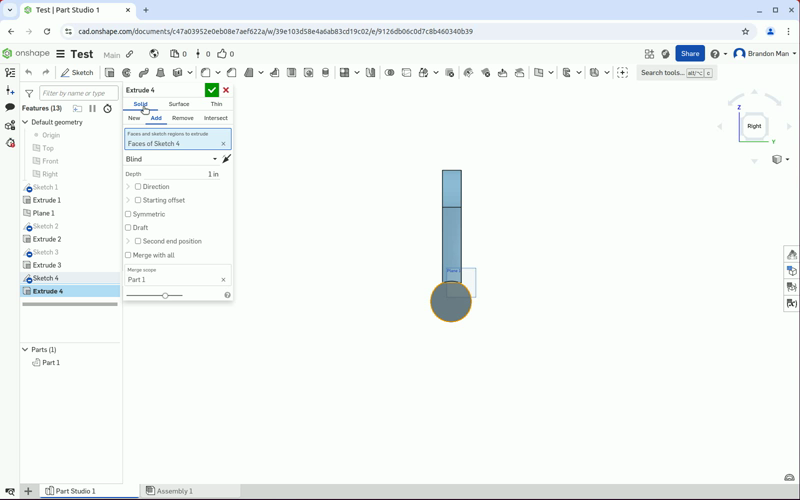
click(143, 106)
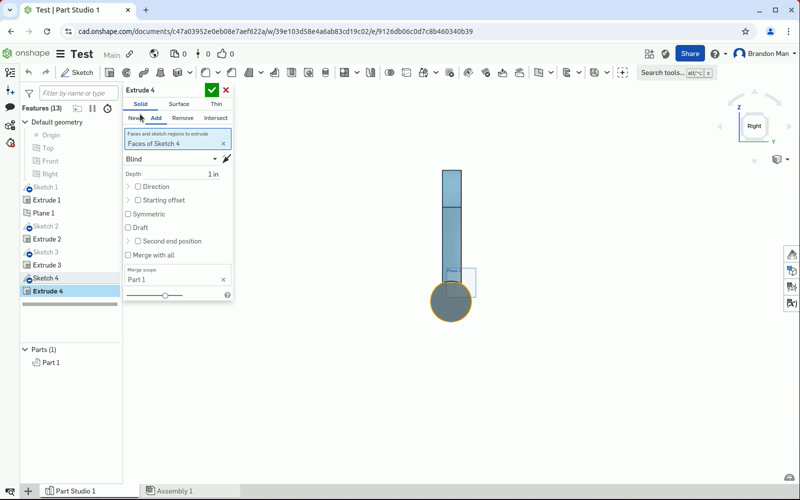
mouse_move(137, 120)
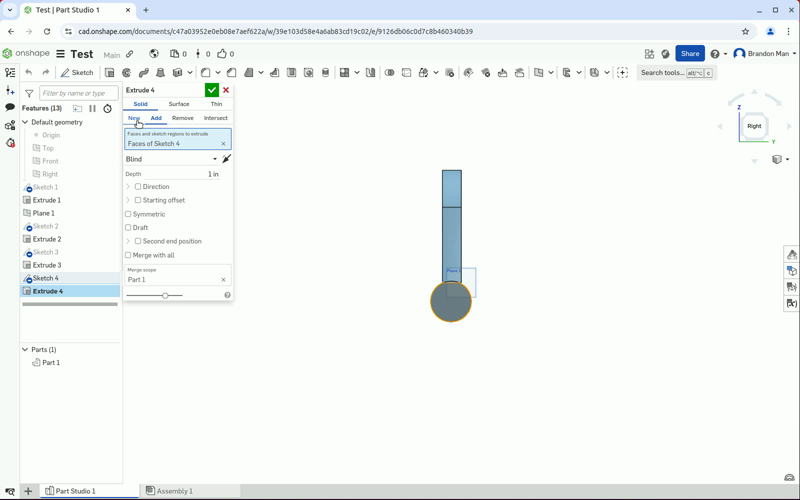
click(137, 120)
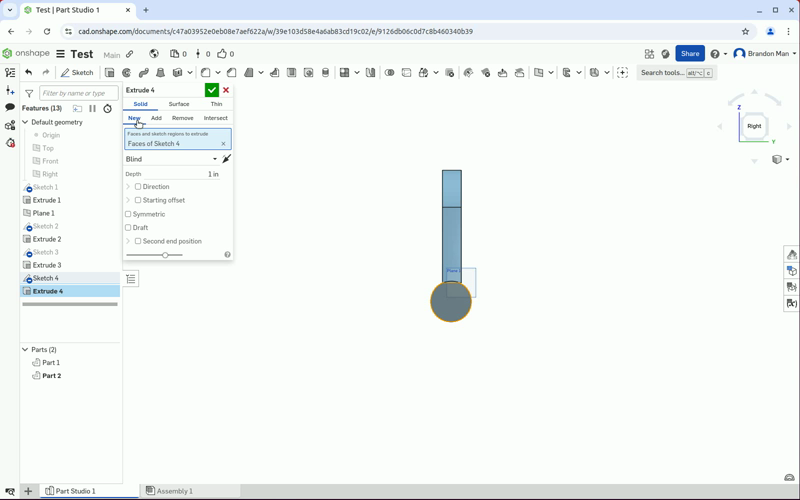
key(tab, 4)
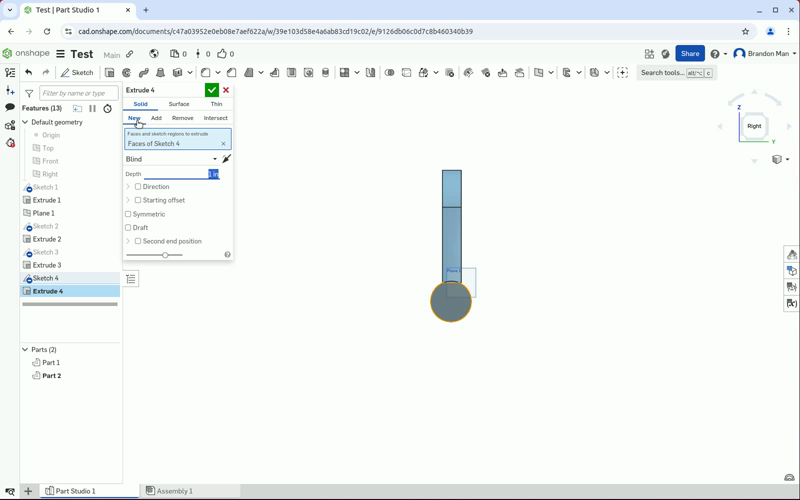
text(-6.258)
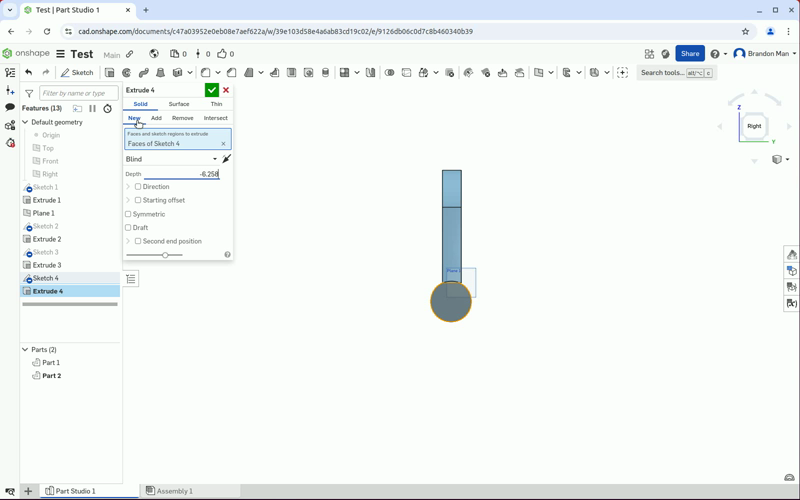
key(enter)
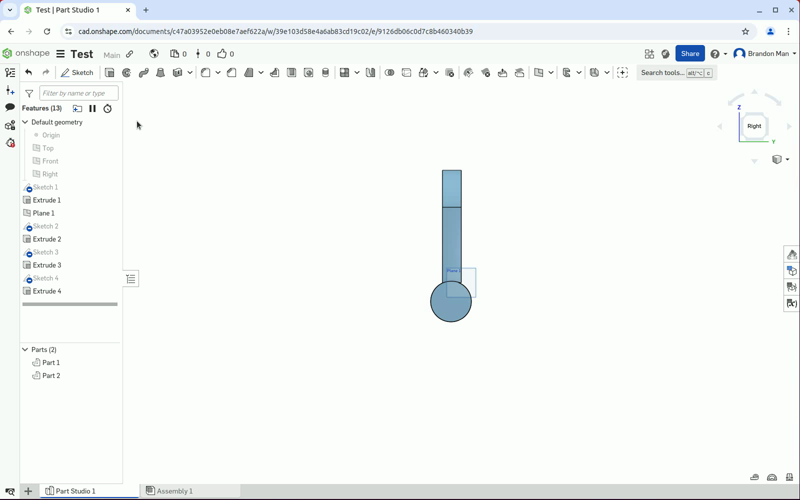
key(shift+h)
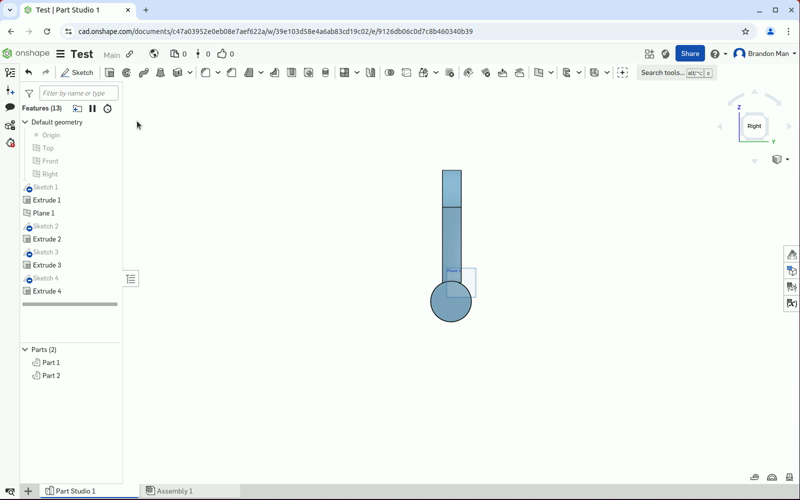
key(shift+h)
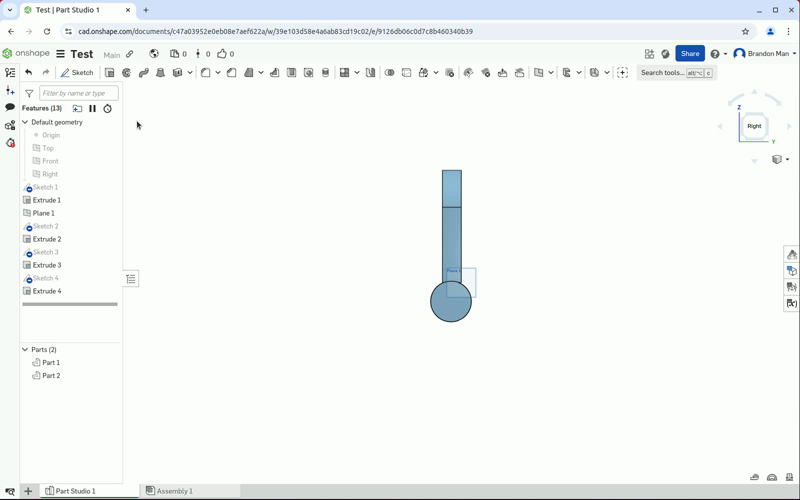
mouse_move(73, 189)
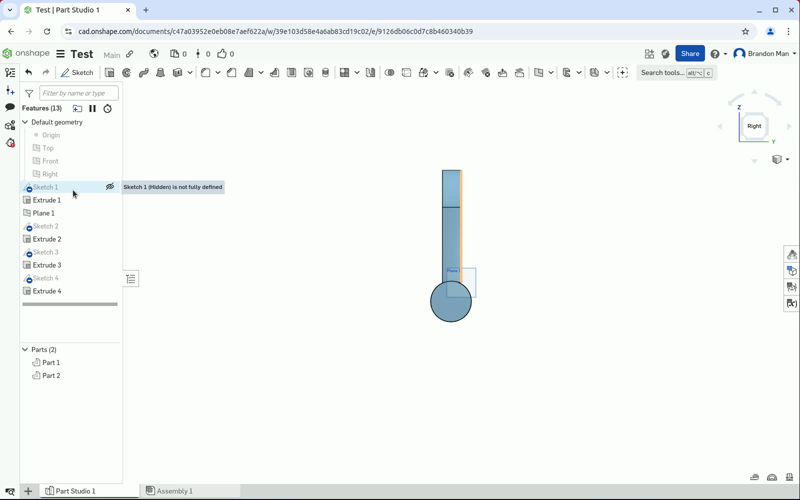
click(73, 189)
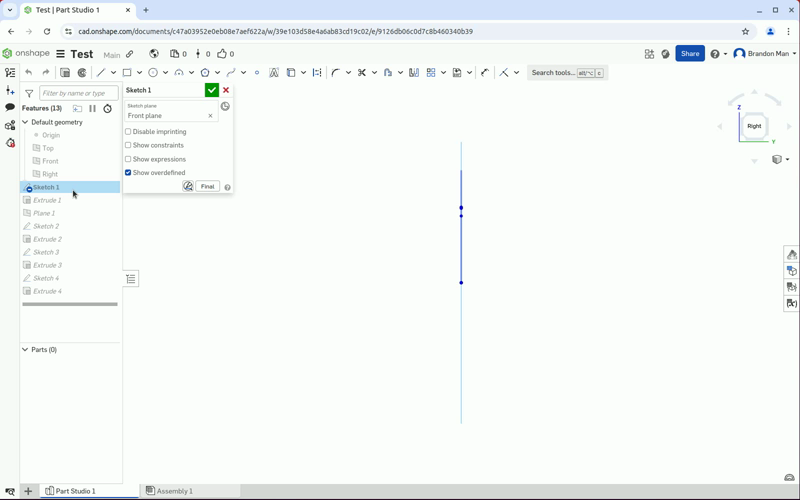
mouse_move(229, 92)
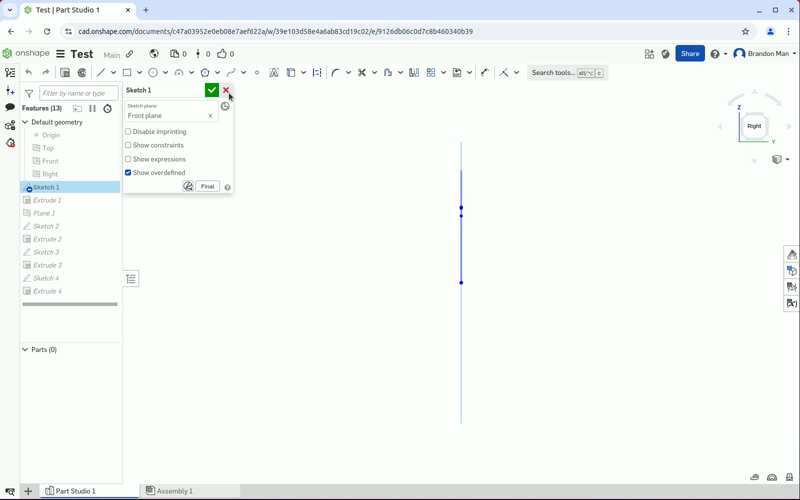
click(229, 92)
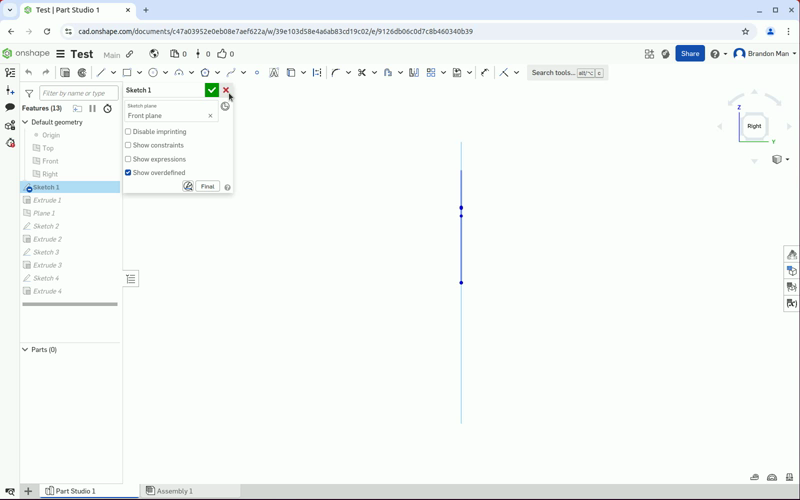
key(shift+s)
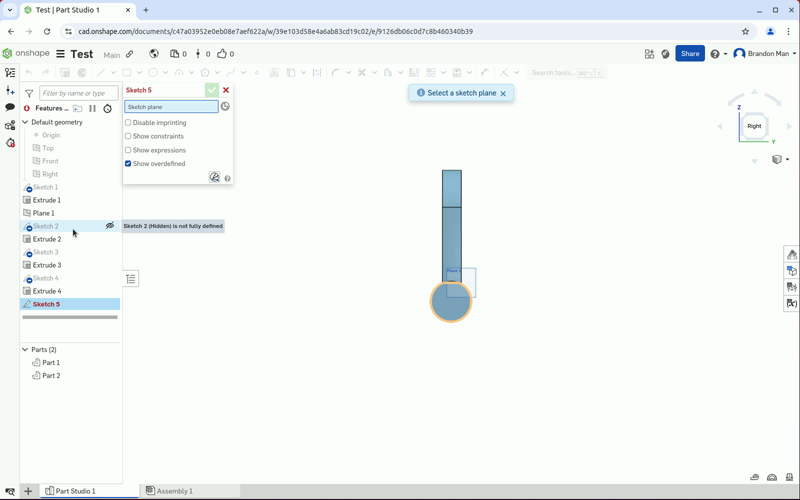
scroll(3)
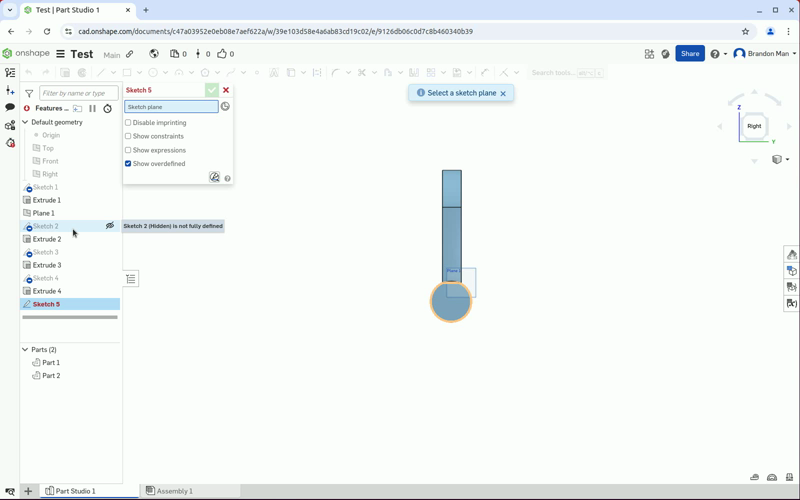
mouse_move(73, 176)
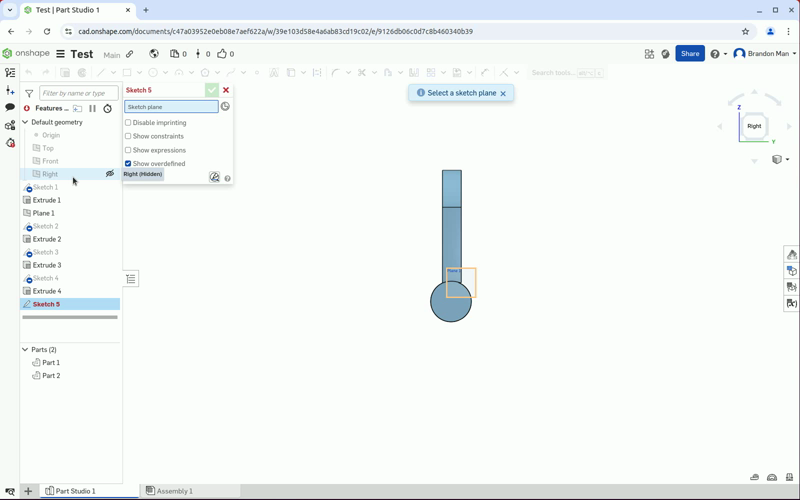
click(73, 176)
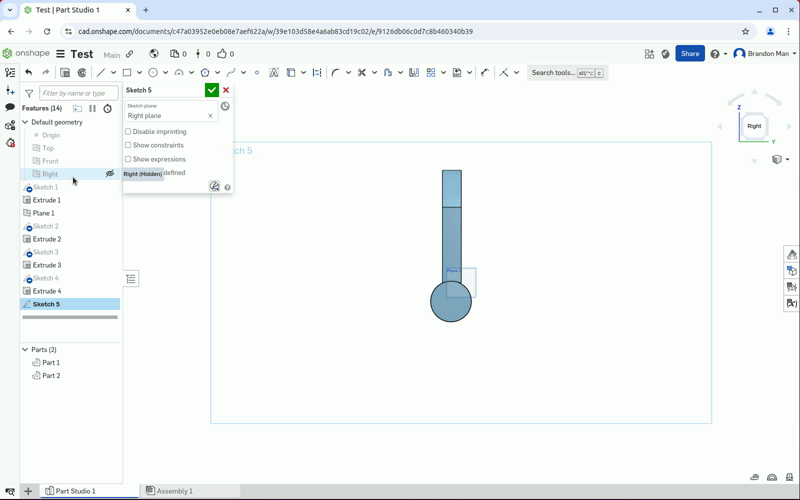
mouse_move(73, 352)
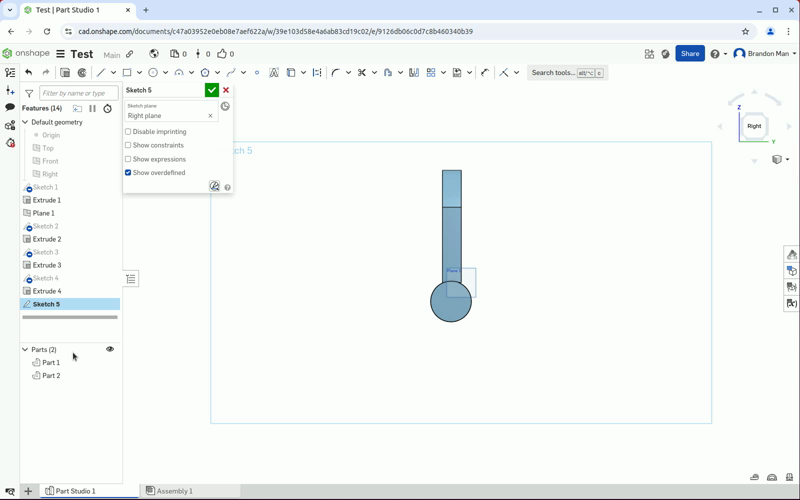
key(y)
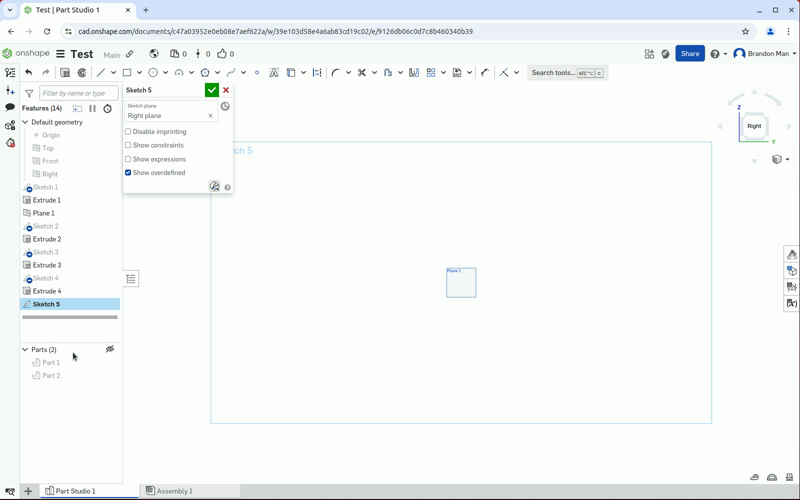
key(l)
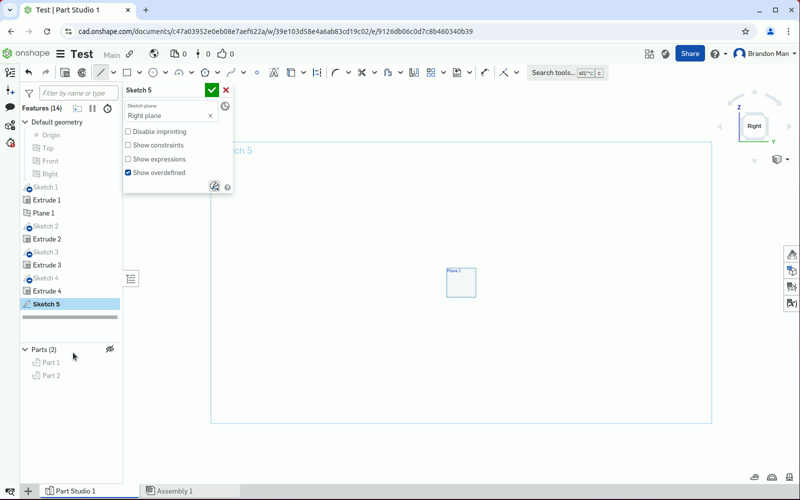
key_down(shift)
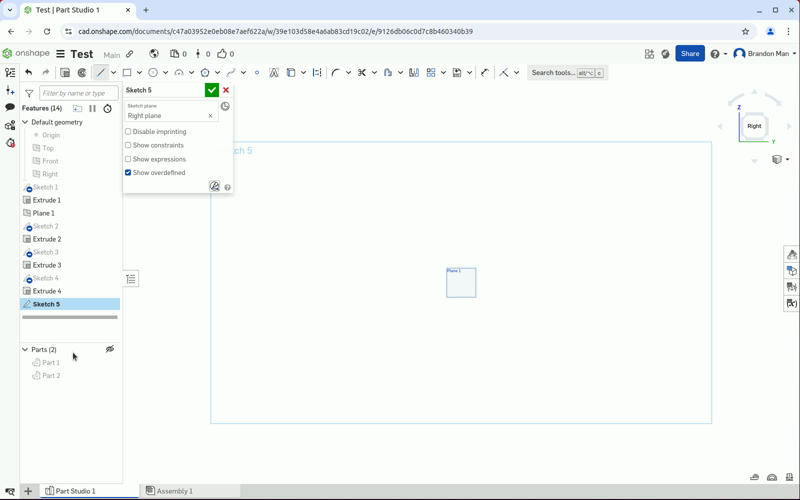
mouse_move(443, 282)
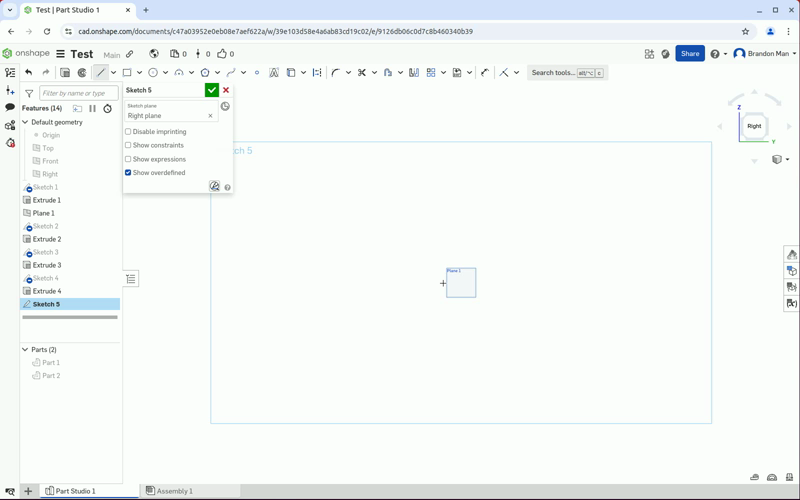
click(443, 282)
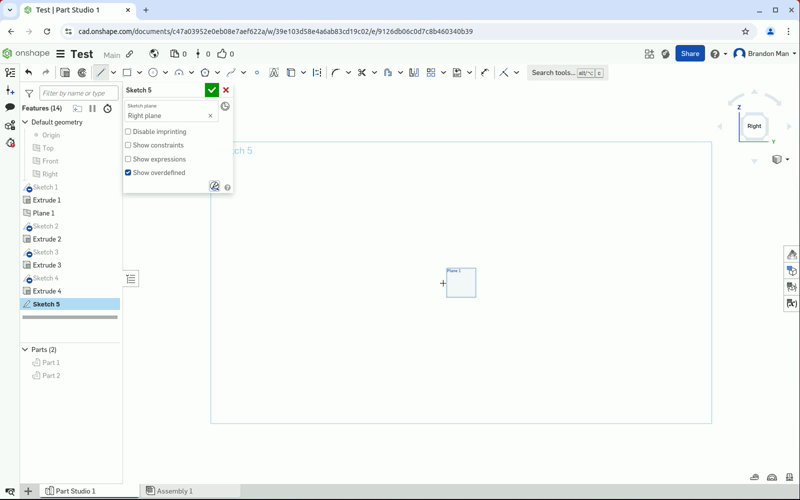
key_up(shift)
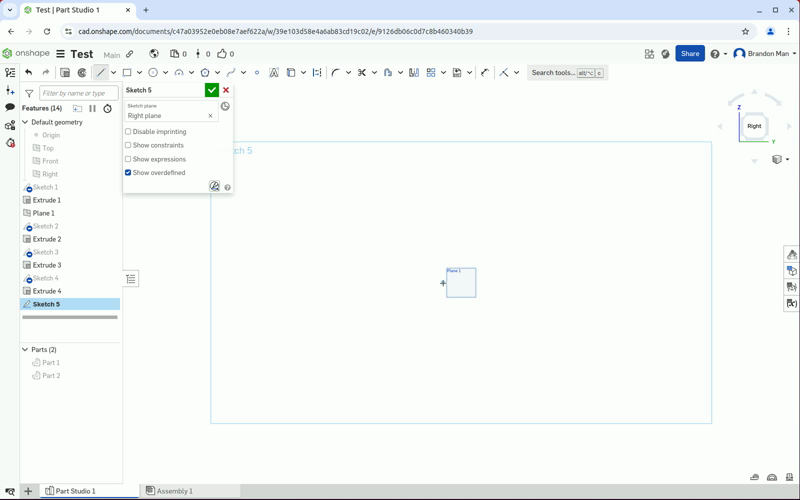
key_down(shift)
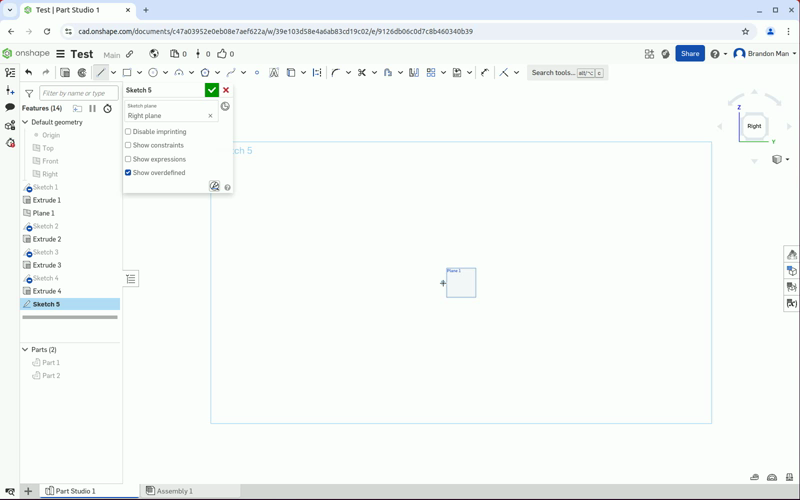
mouse_move(473, 282)
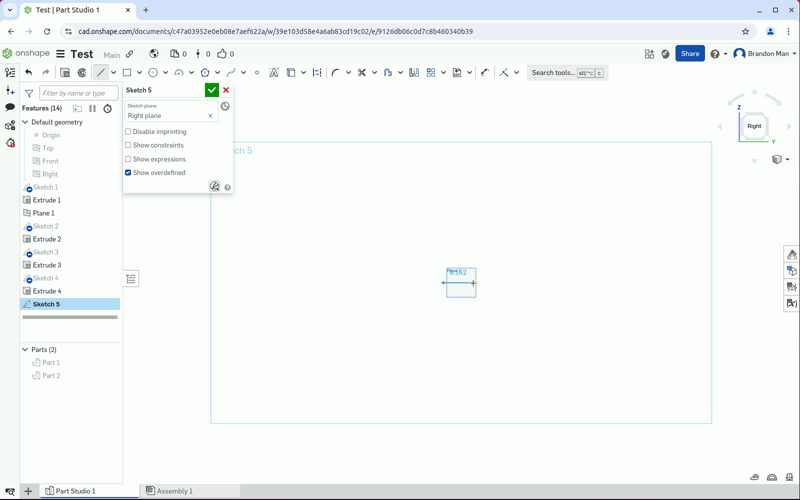
mouse_move(459, 282)
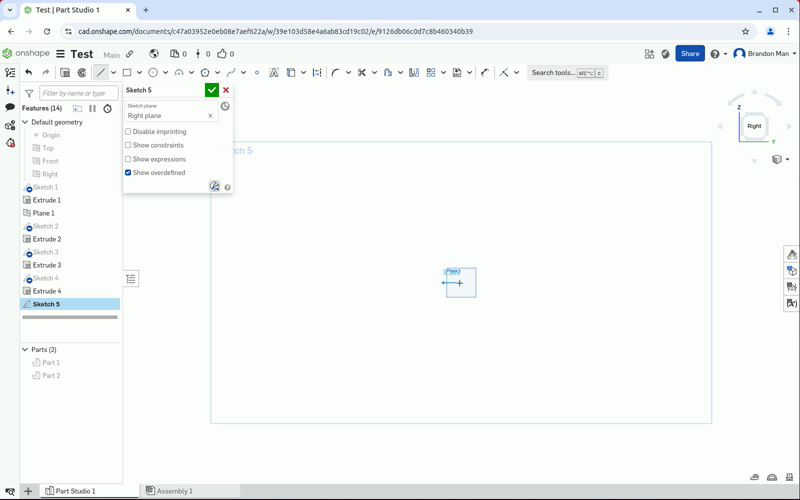
click(459, 282)
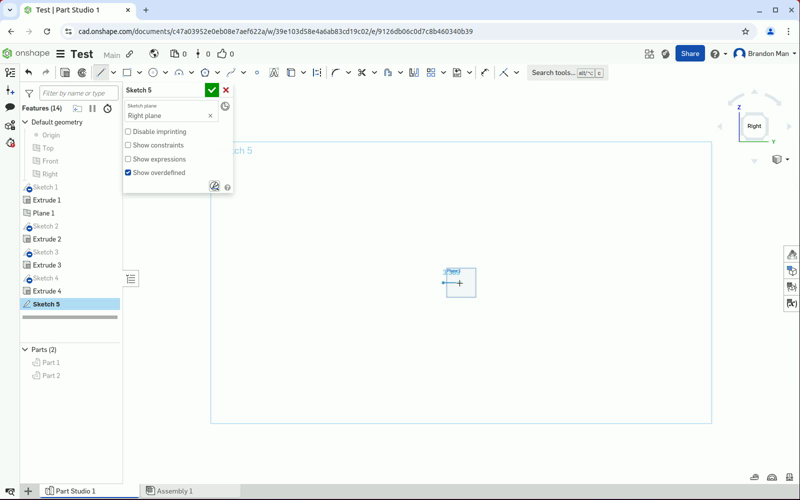
key_up(shift)
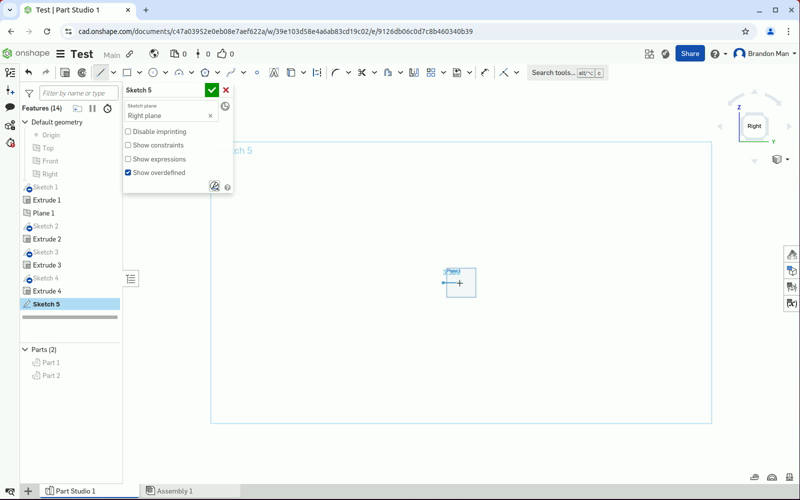
key(esc)
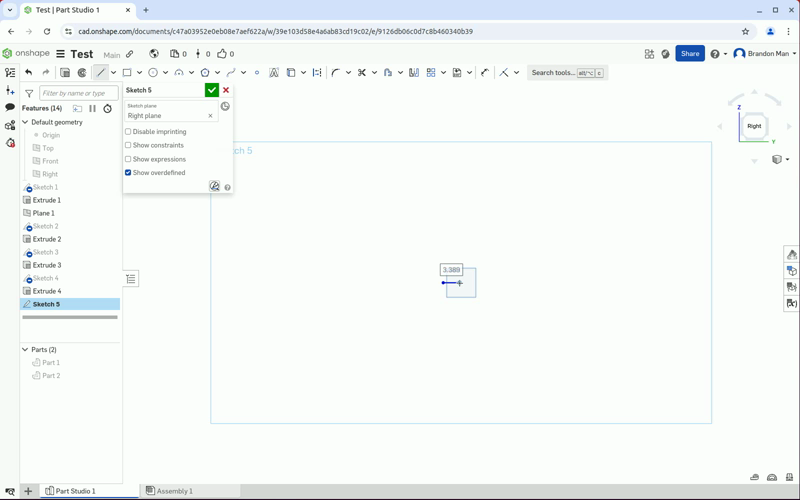
key(a)
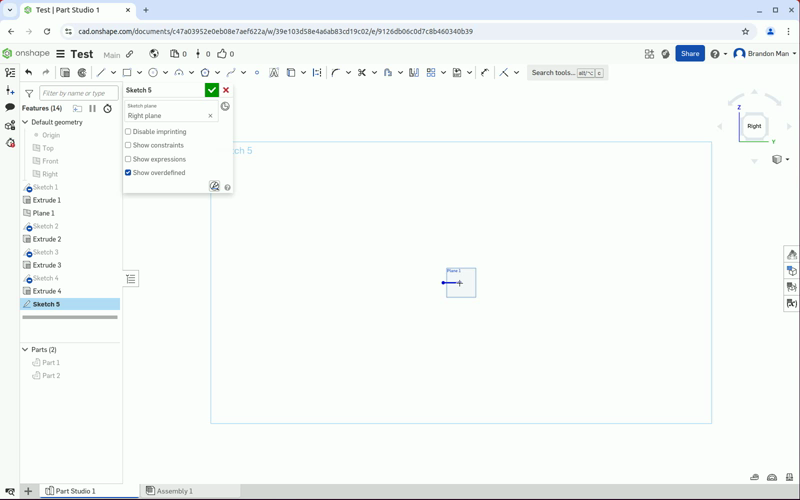
mouse_move(459, 282)
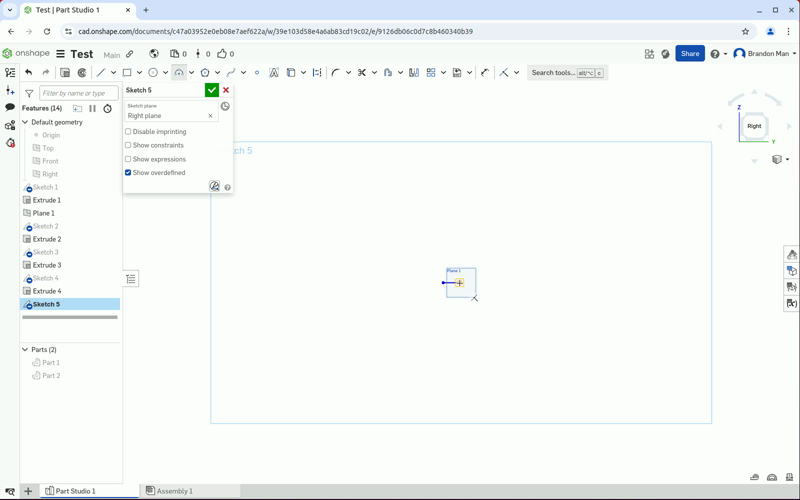
click(459, 282)
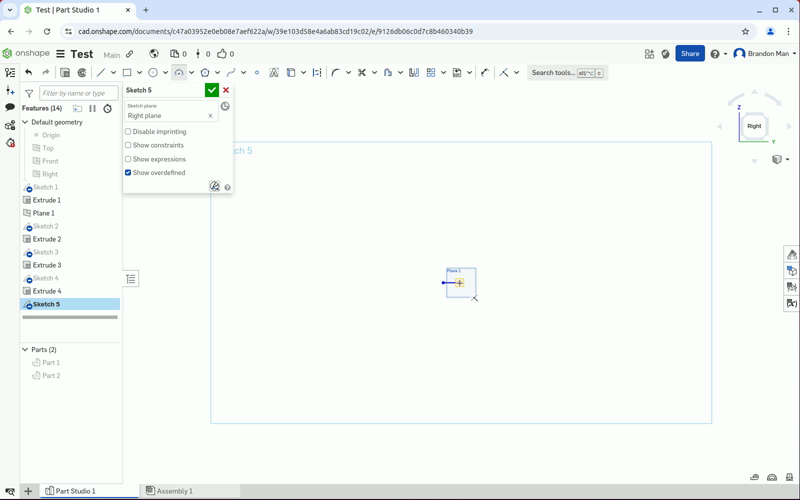
mouse_move(443, 282)
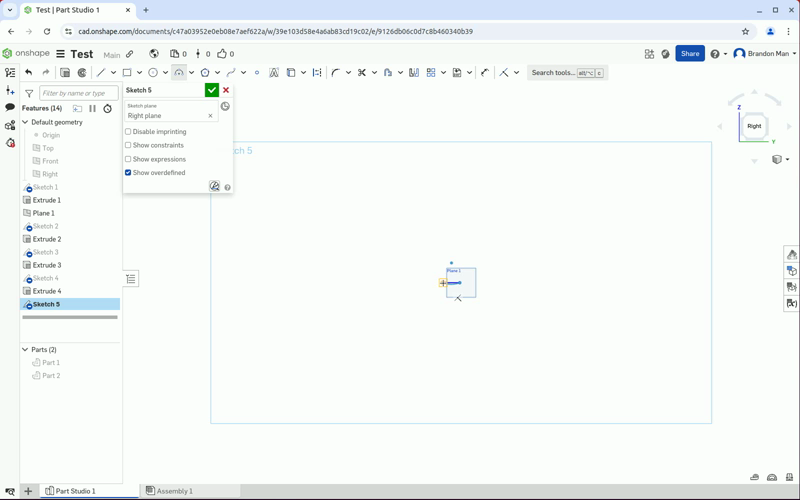
click(443, 282)
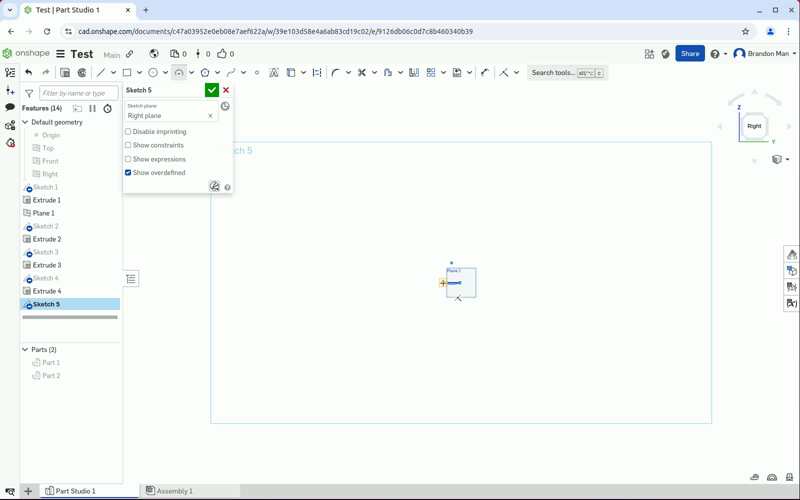
key_down(shift)
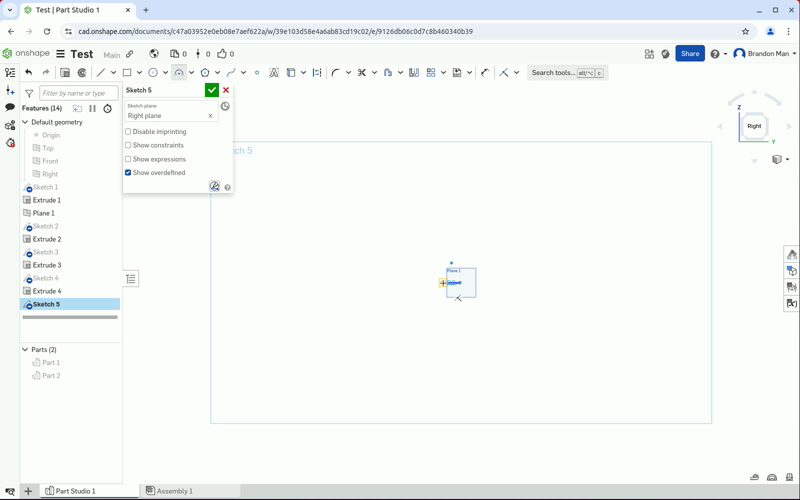
mouse_move(451, 281)
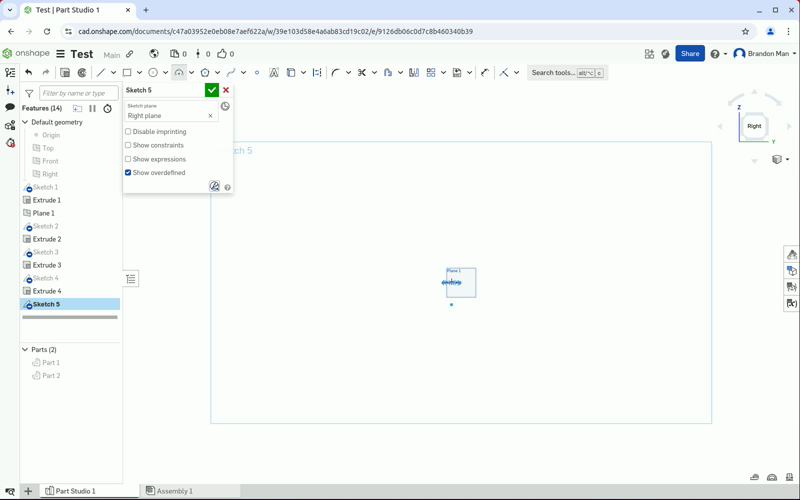
click(451, 281)
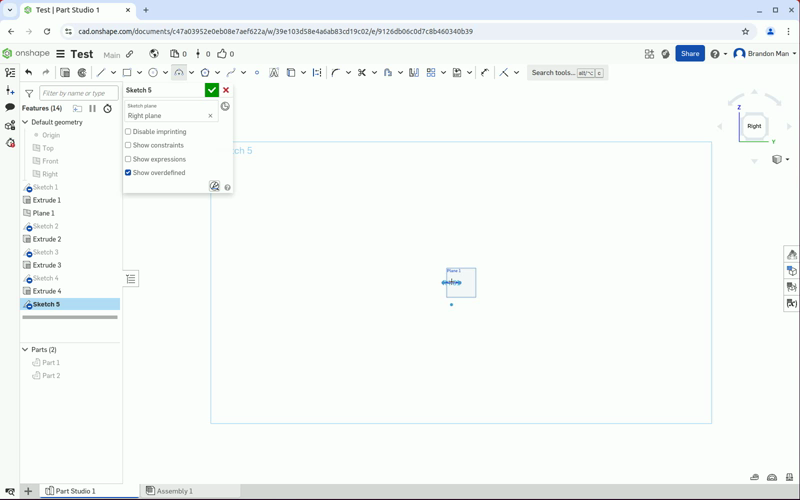
key_up(shift)
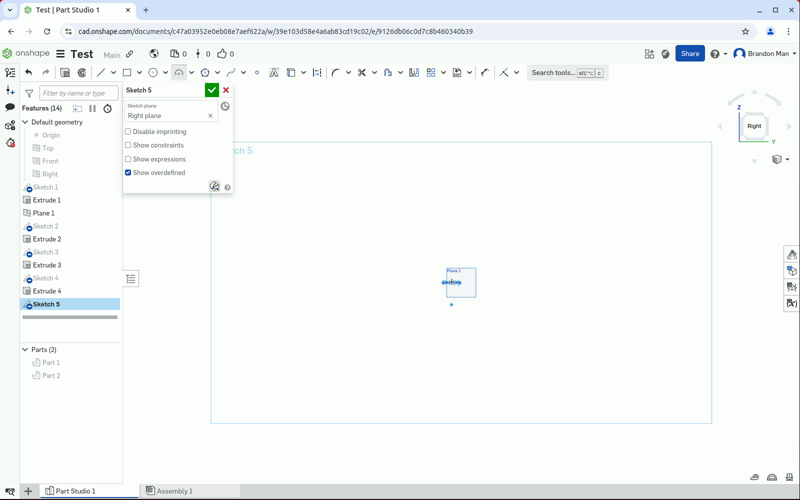
key(esc)
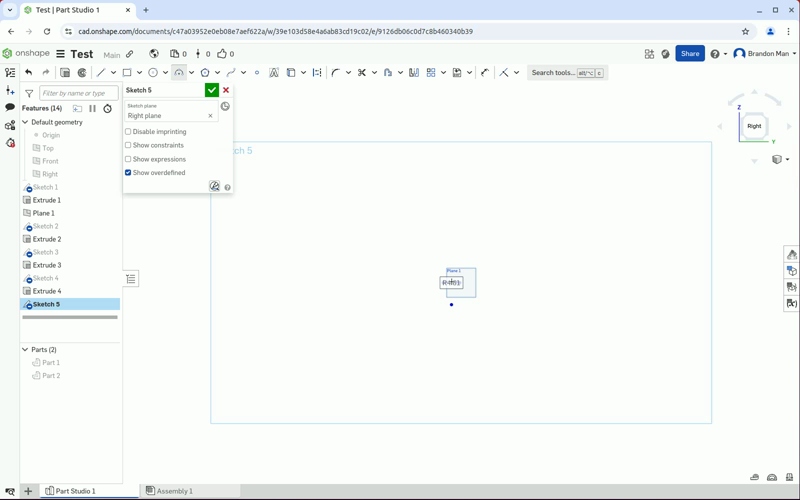
mouse_move(456, 282)
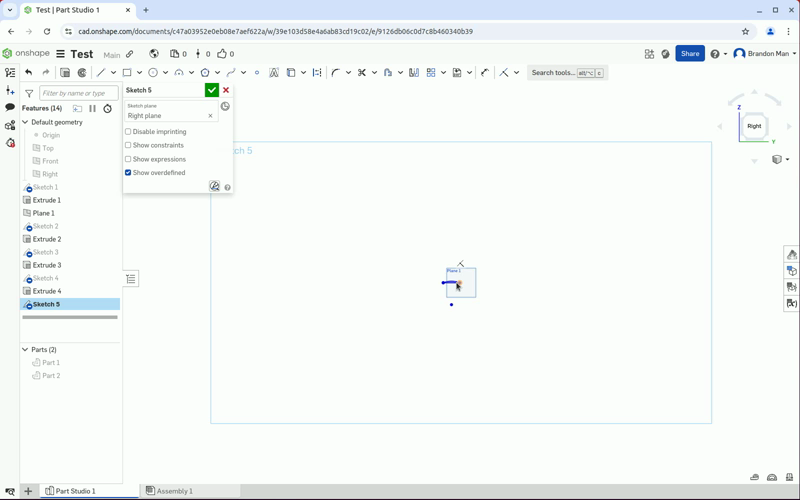
scroll(6)
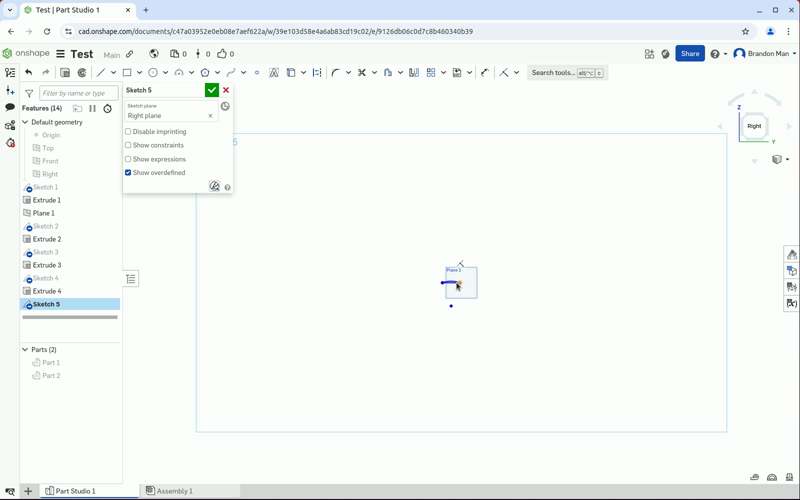
scroll(6)
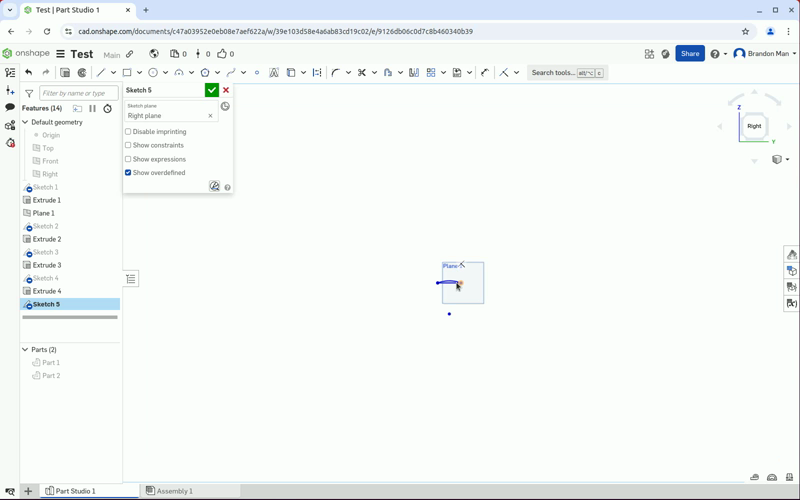
scroll(6)
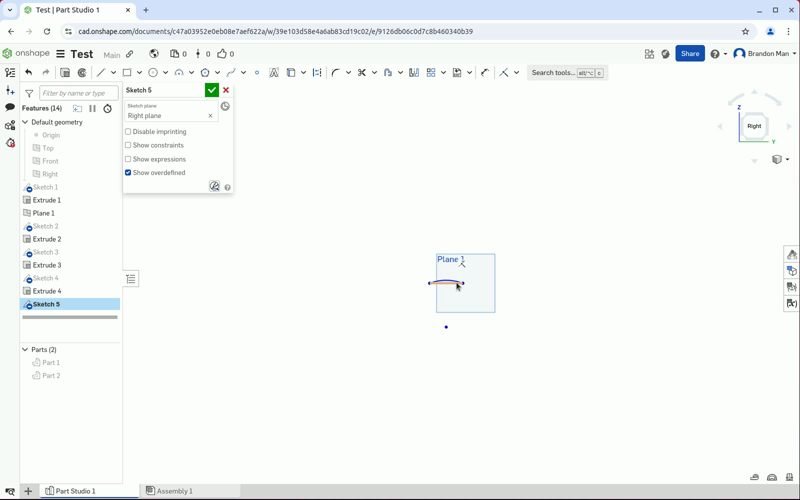
scroll(6)
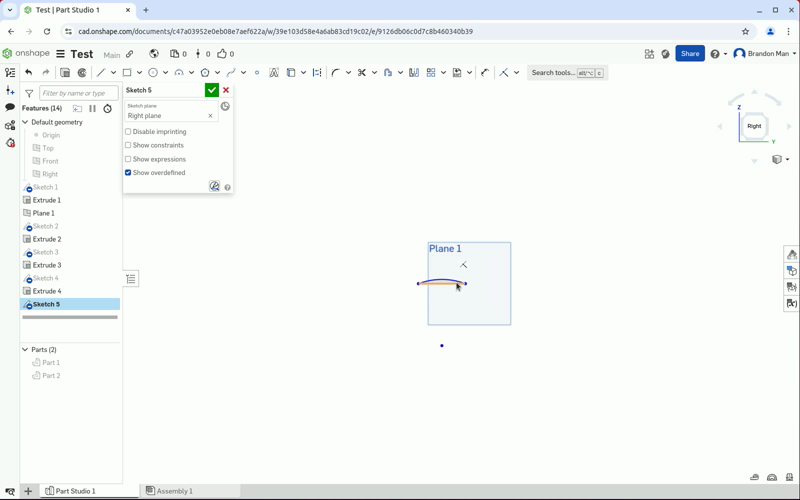
scroll(6)
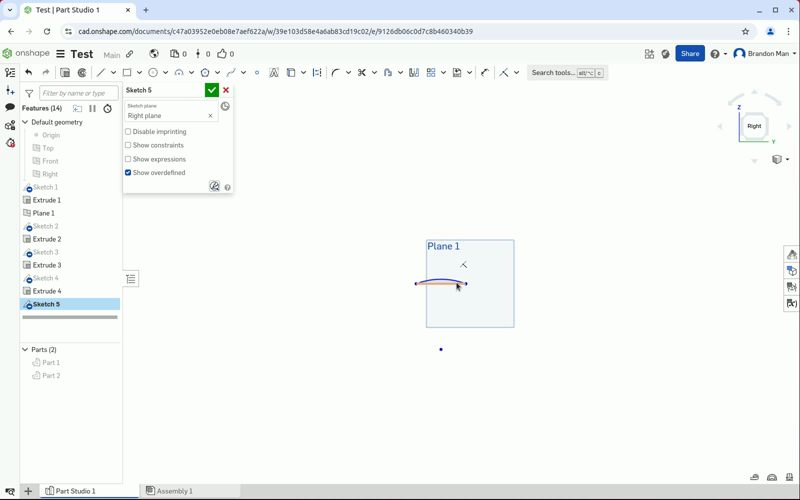
scroll(6)
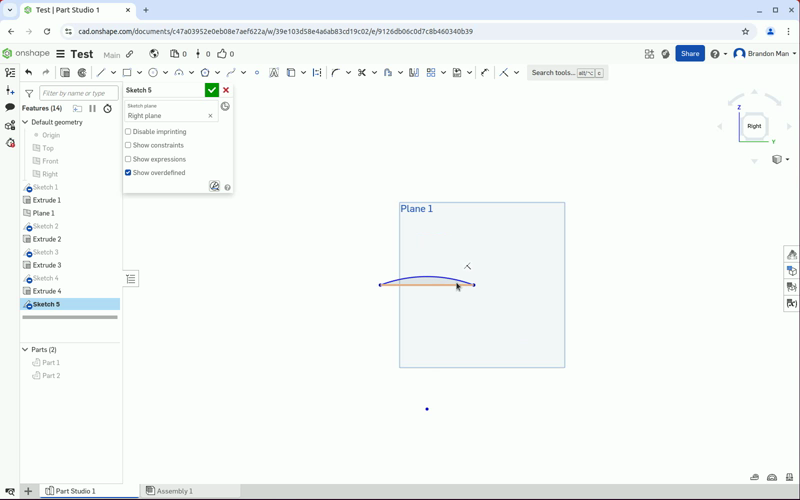
scroll(6)
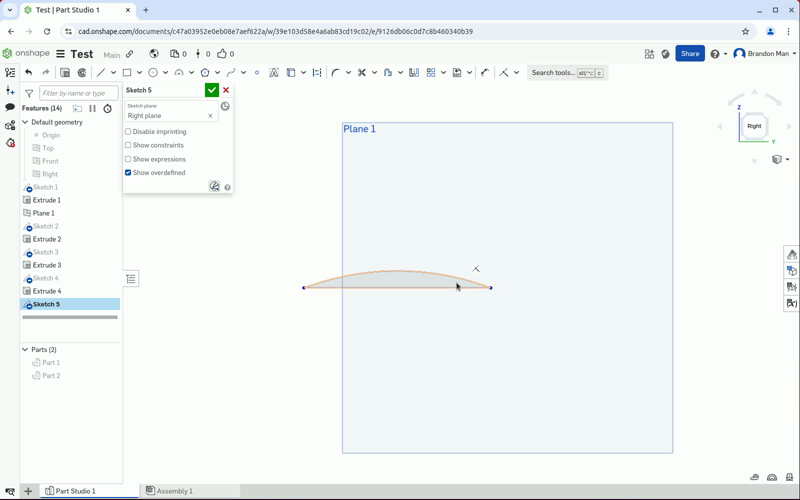
click(456, 282)
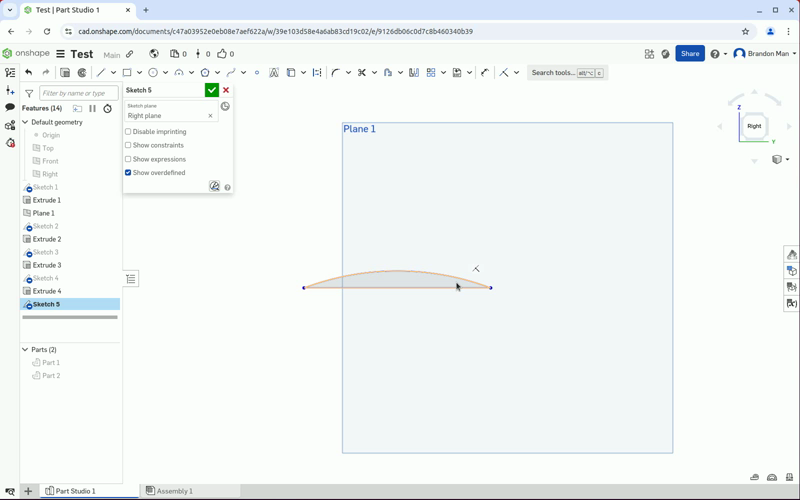
scroll(-6)
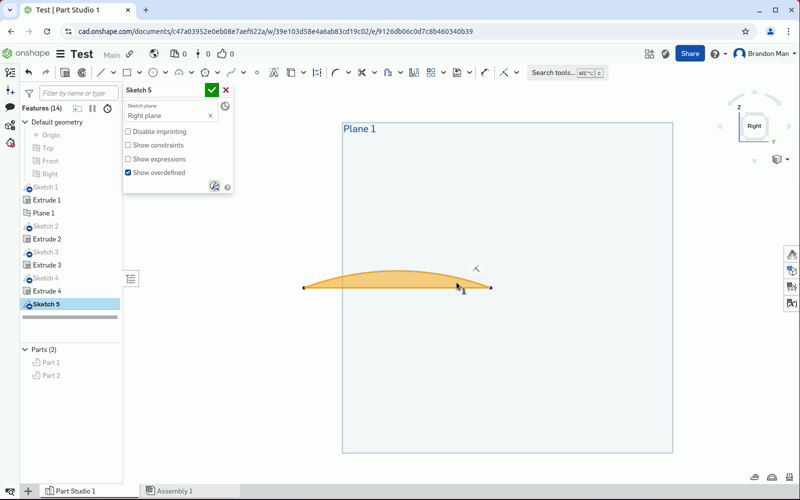
scroll(-6)
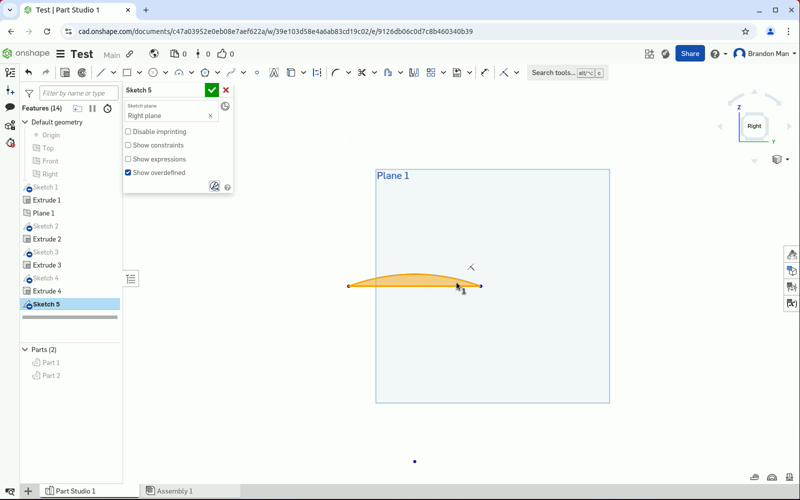
scroll(-6)
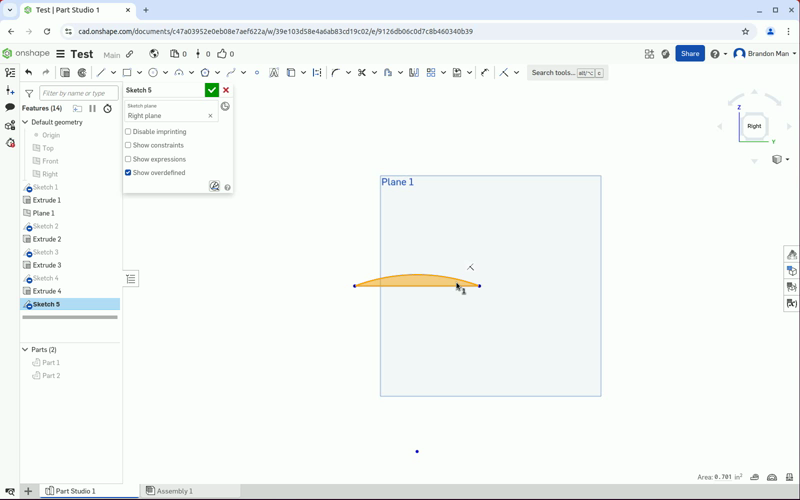
scroll(-6)
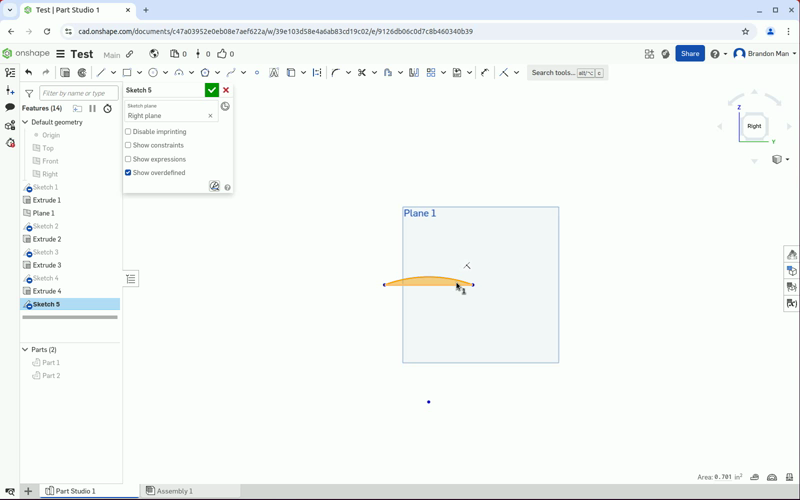
scroll(-6)
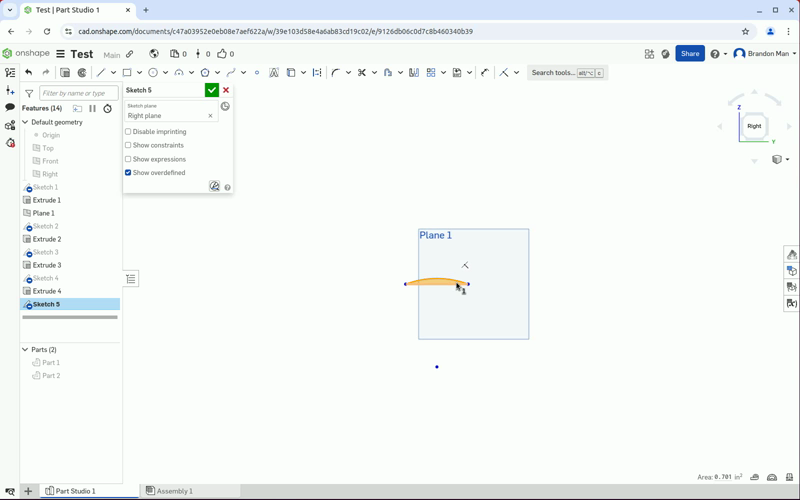
scroll(-6)
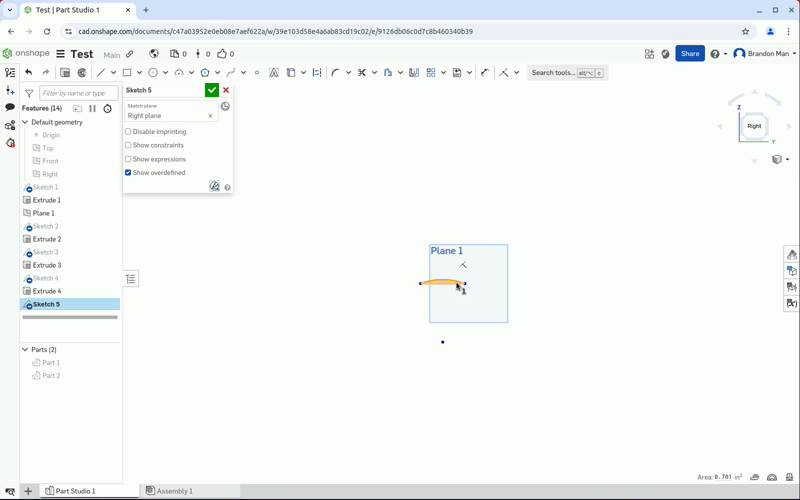
scroll(-6)
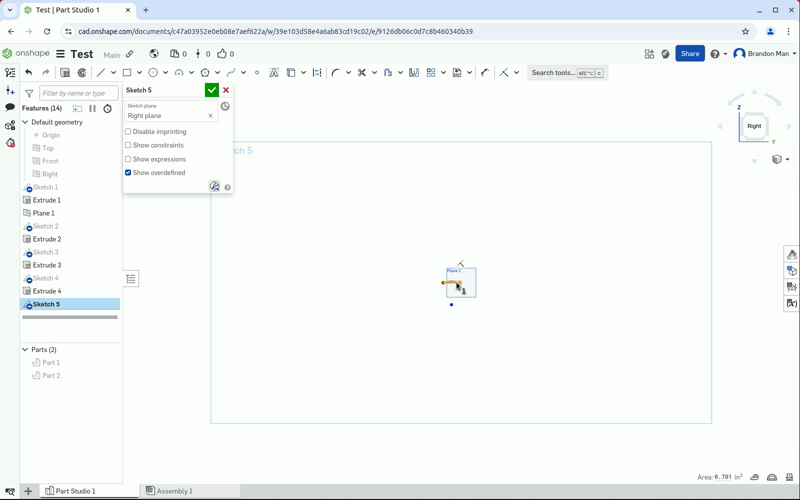
mouse_move(73, 352)
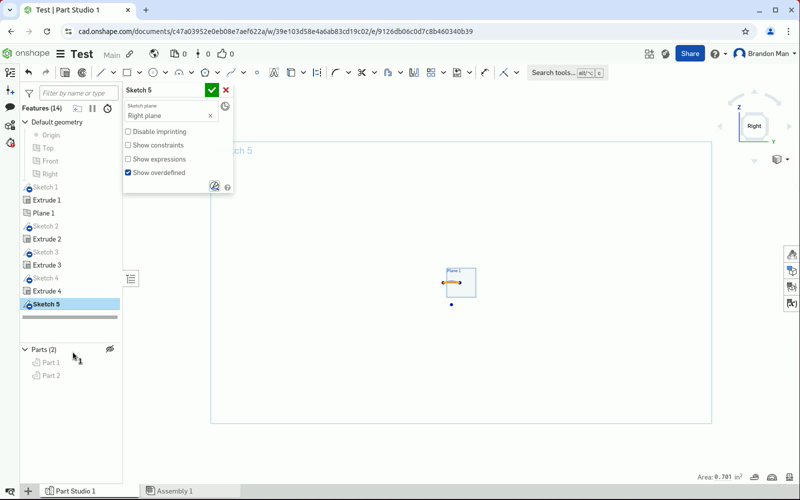
key(shift+y)
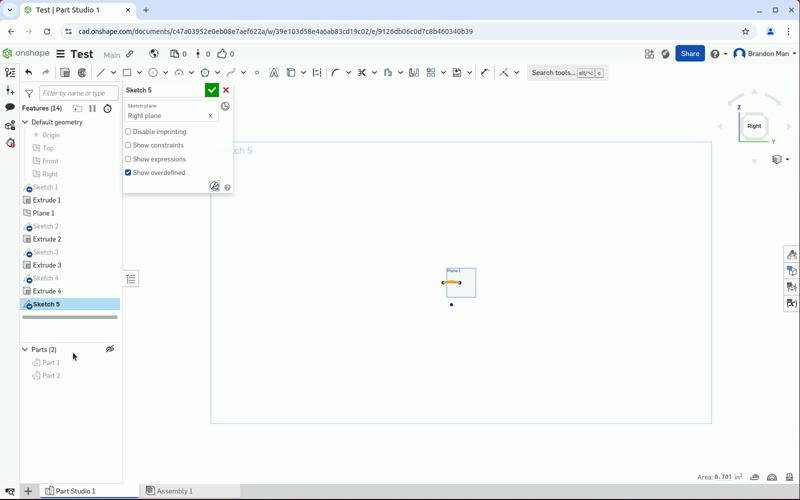
key(shift+e)
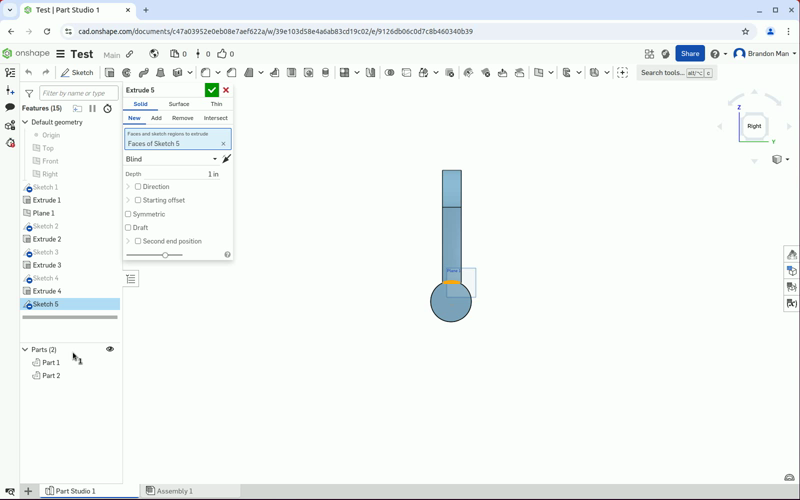
mouse_move(143, 106)
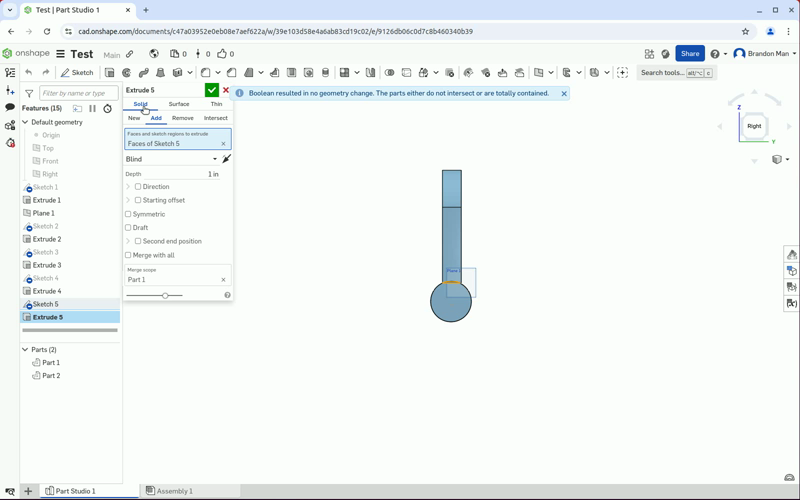
click(143, 106)
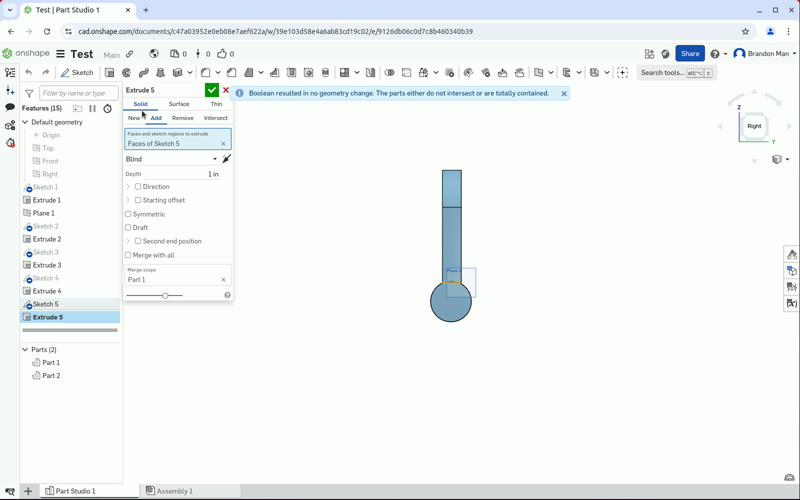
mouse_move(137, 120)
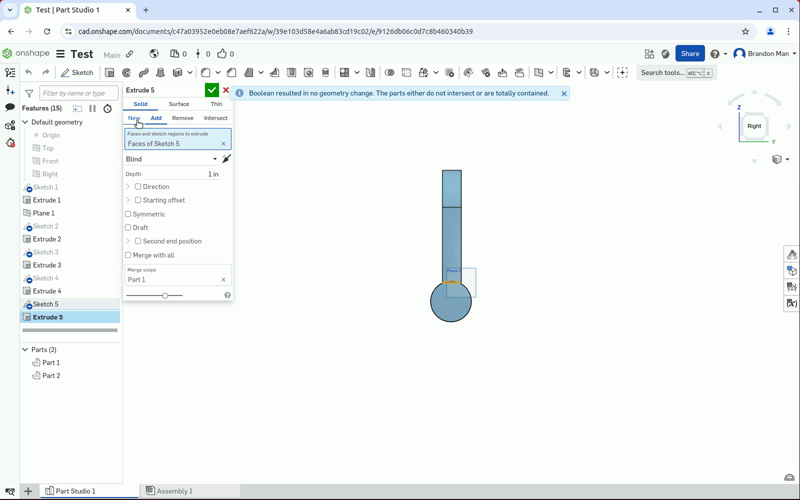
click(137, 120)
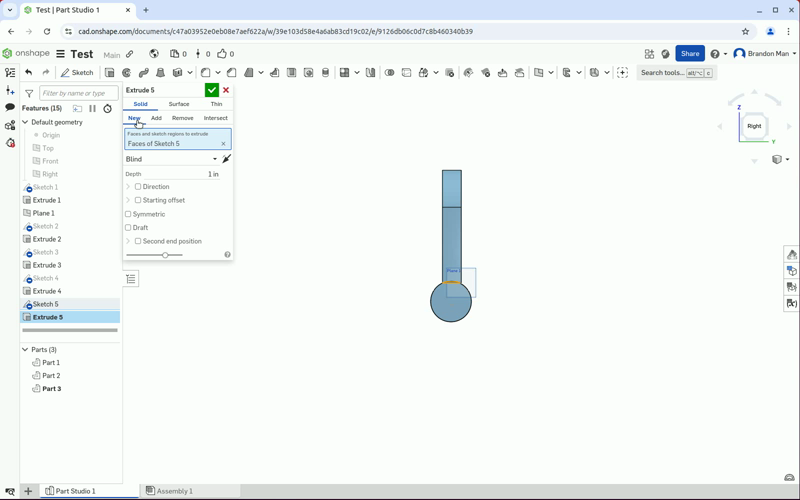
key(tab, 4)
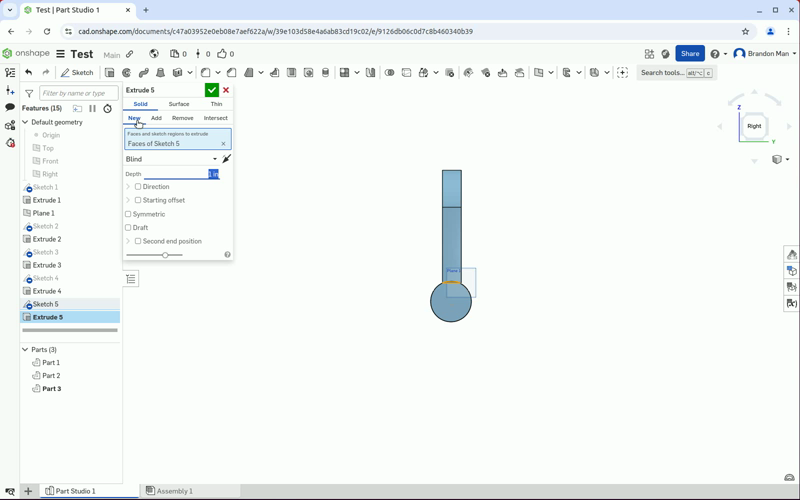
text(-6.258)
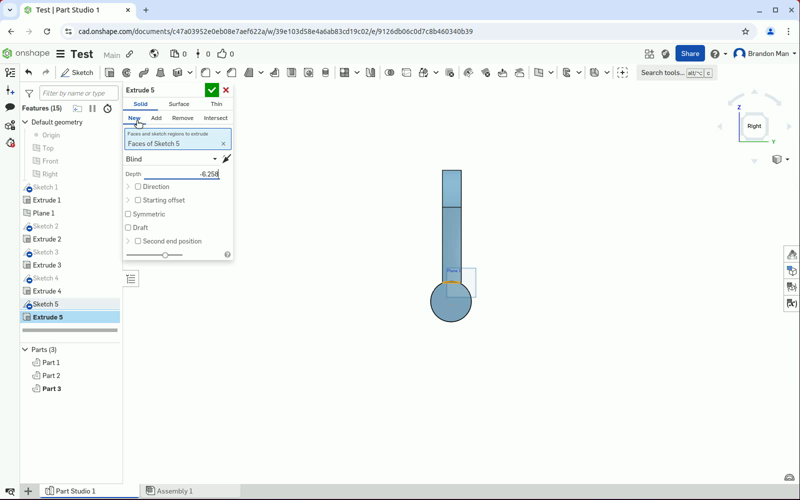
key(enter)
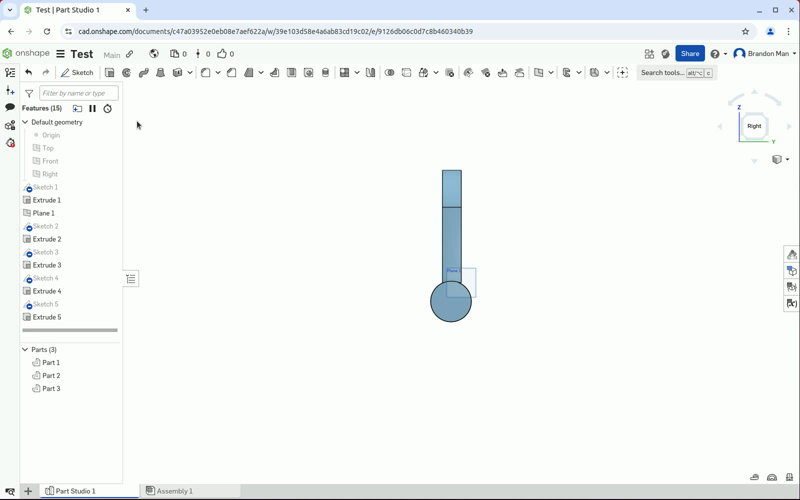
key(shift+h)
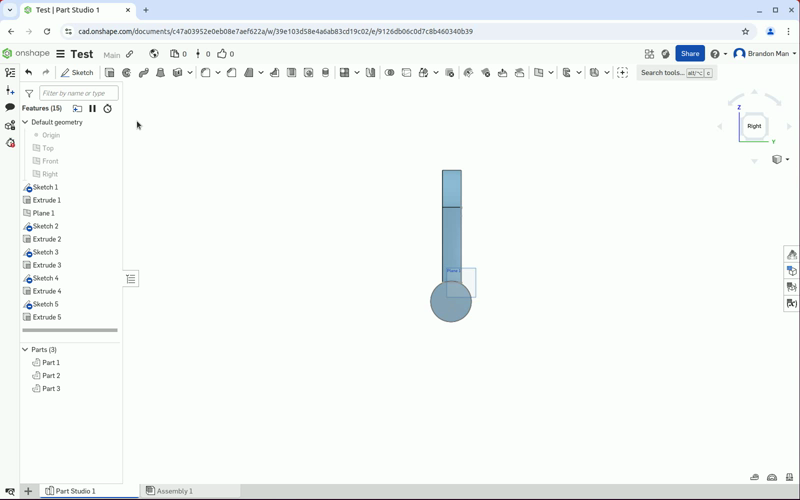
key(shift+h)
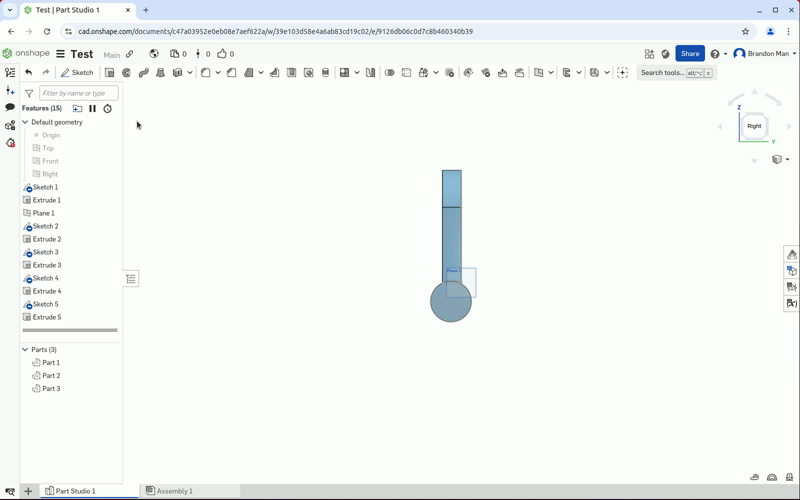
key(shift+7)
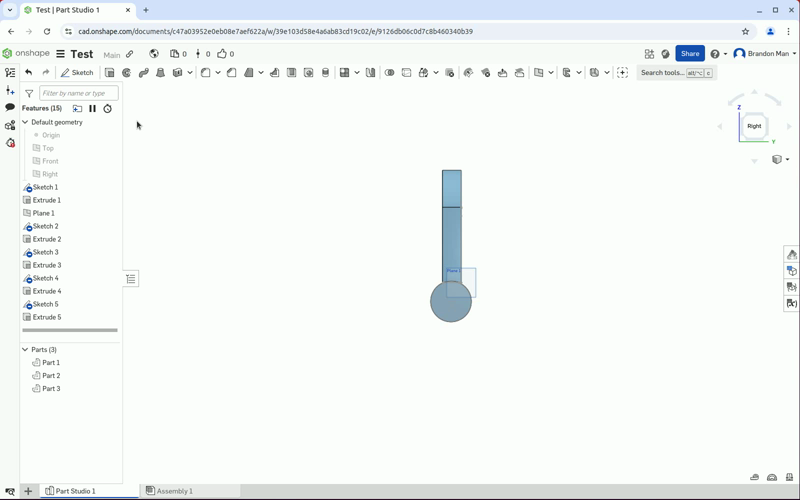
key(right, 2)
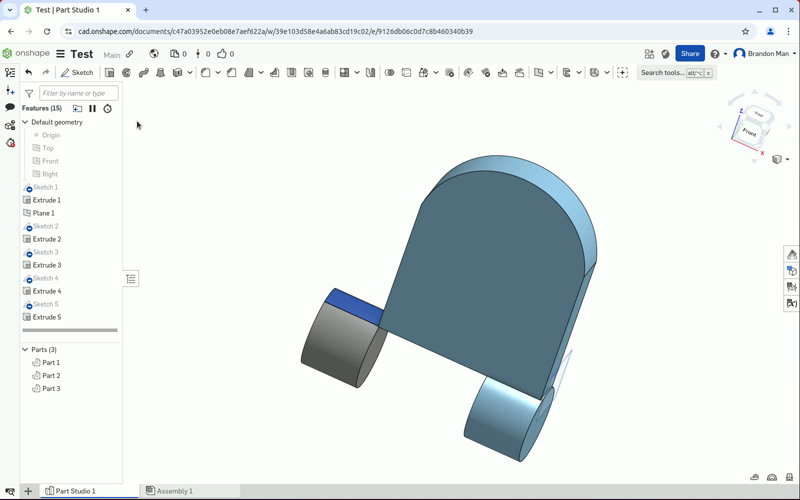
key(down, 2)
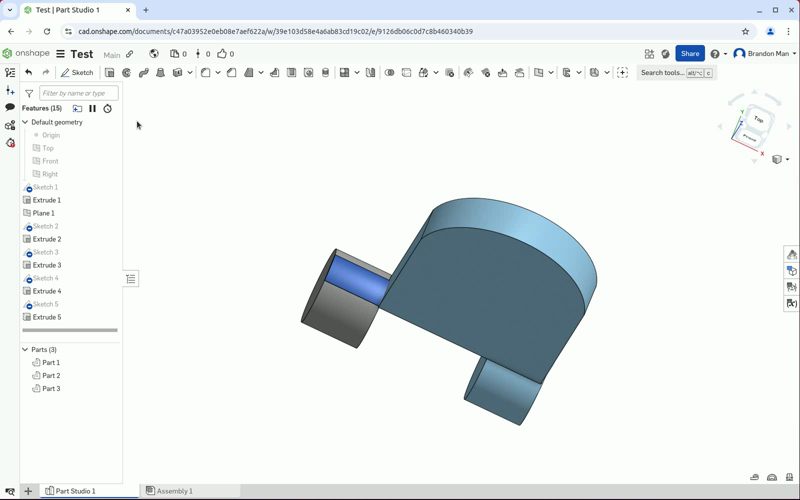
key(up, 2)
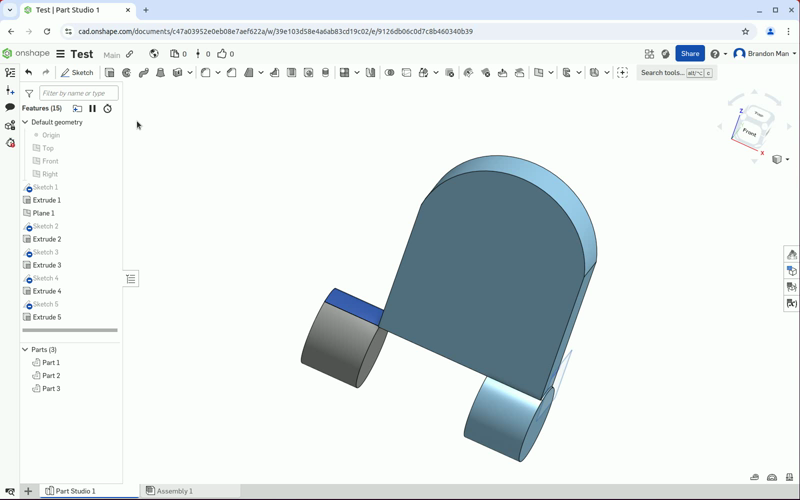
key(left, 2)
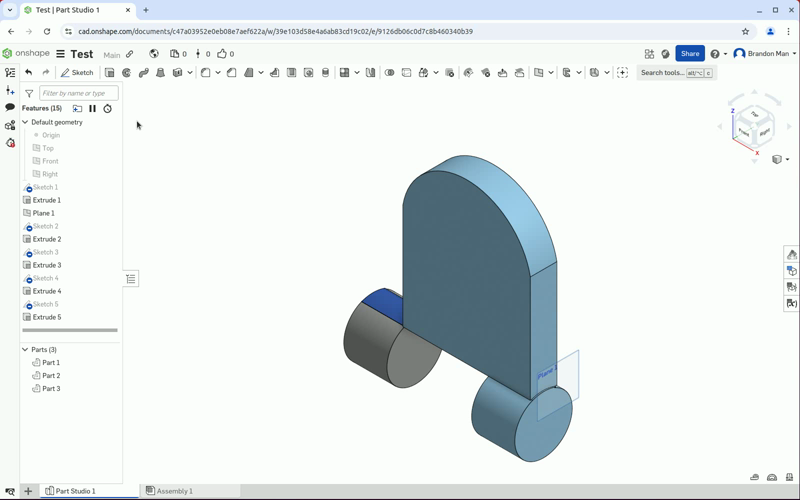
mouse_move(73, 189)
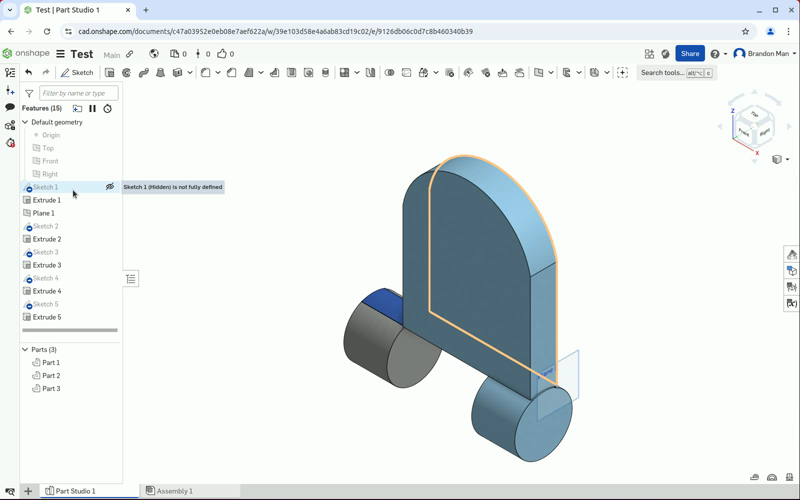
click(73, 189)